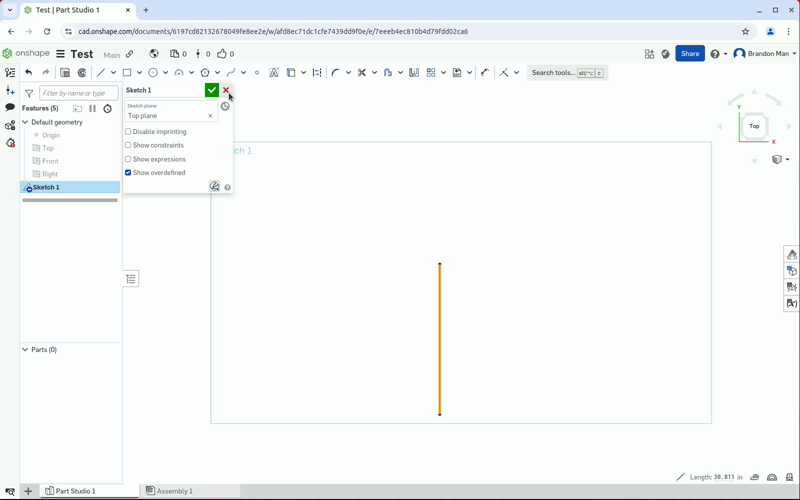
key(shift+h)
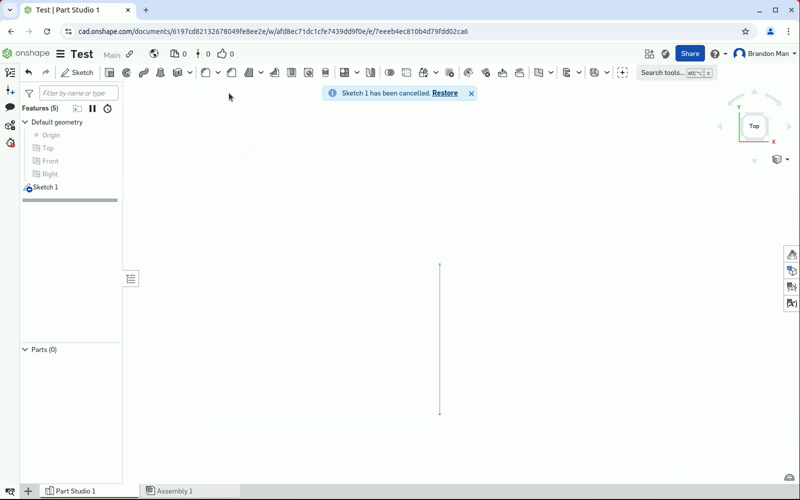
key(shift+s)
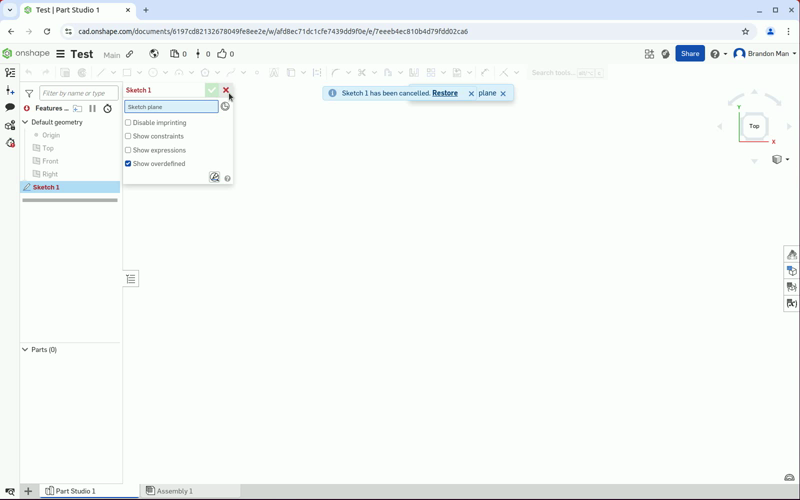
mouse_move(73, 150)
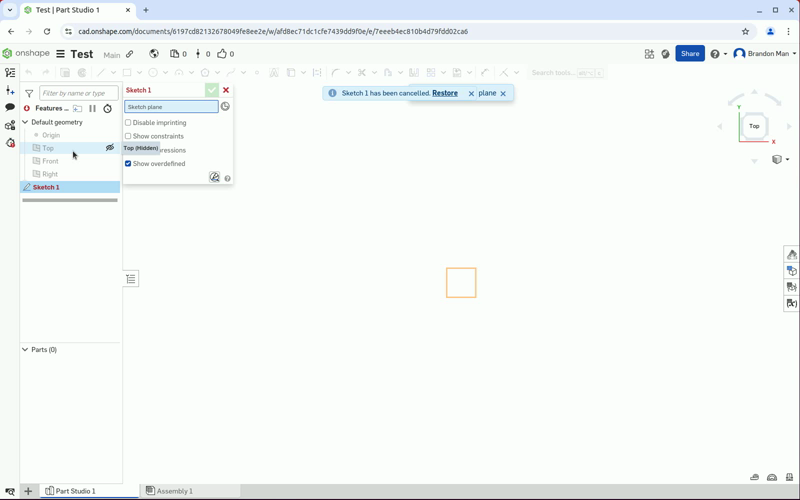
click(73, 150)
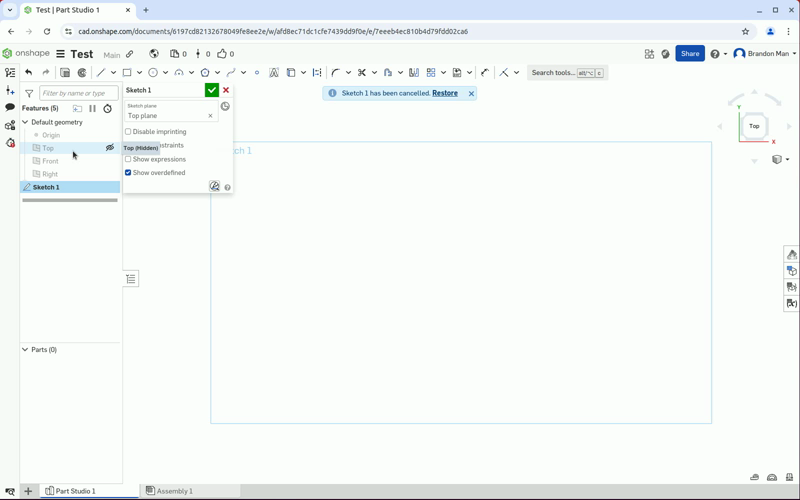
mouse_move(73, 352)
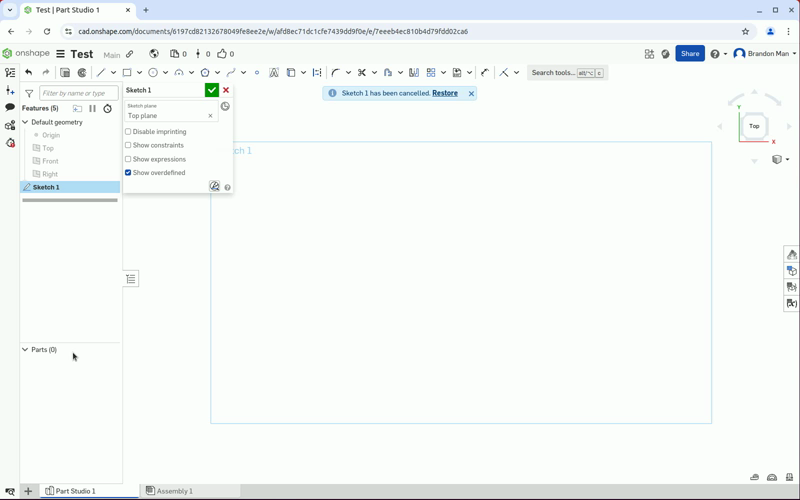
key(y)
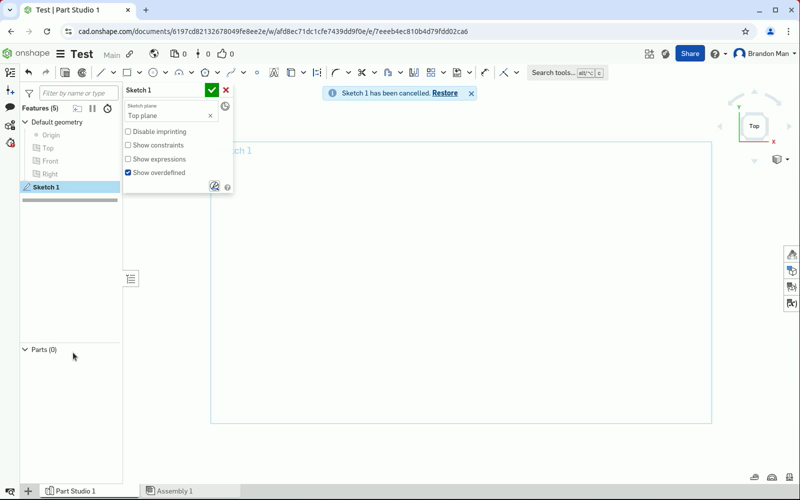
key(l)
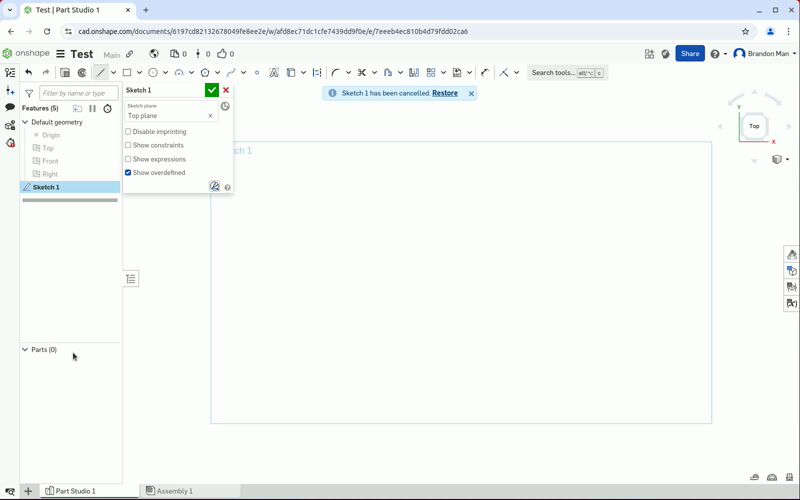
key_down(shift)
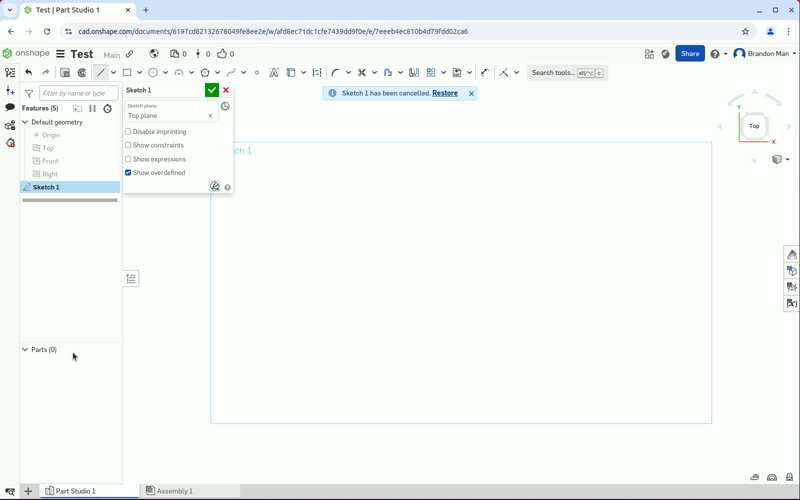
mouse_move(348, 311)
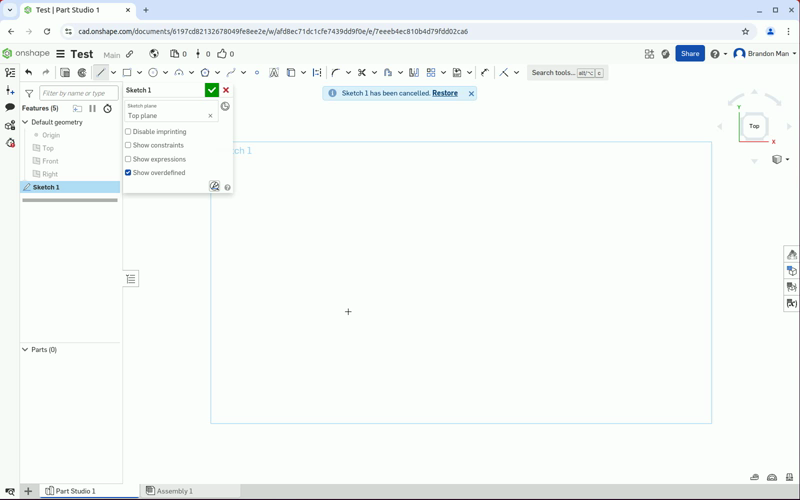
click(348, 311)
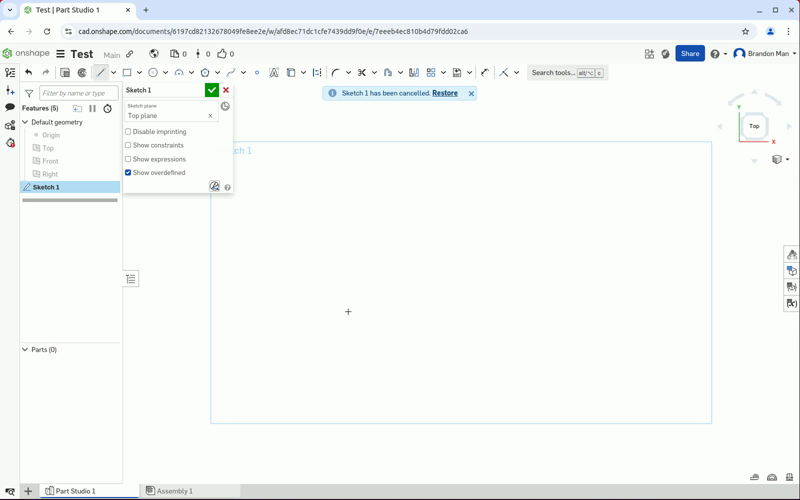
key_up(shift)
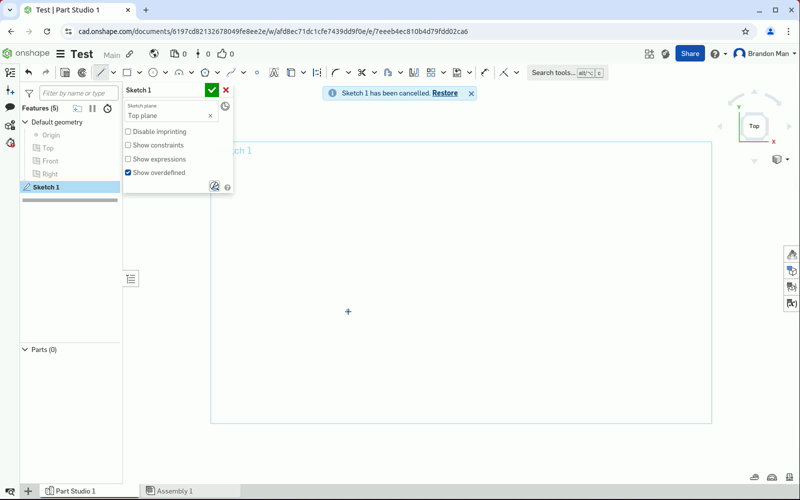
key_down(shift)
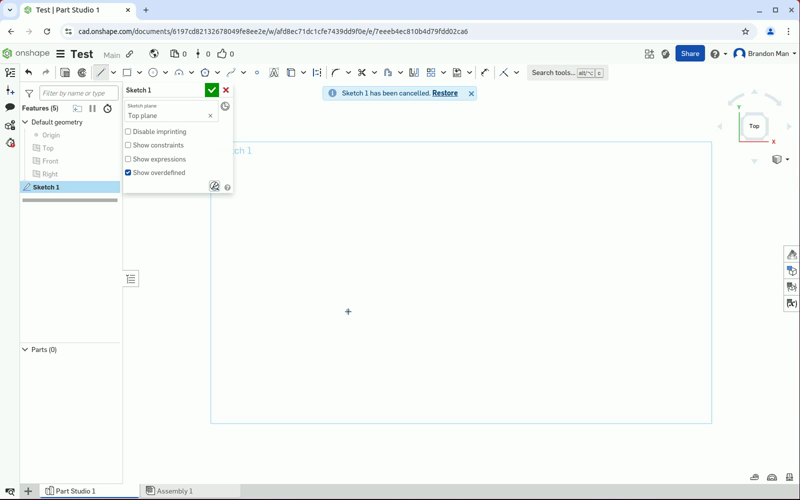
mouse_move(572, 311)
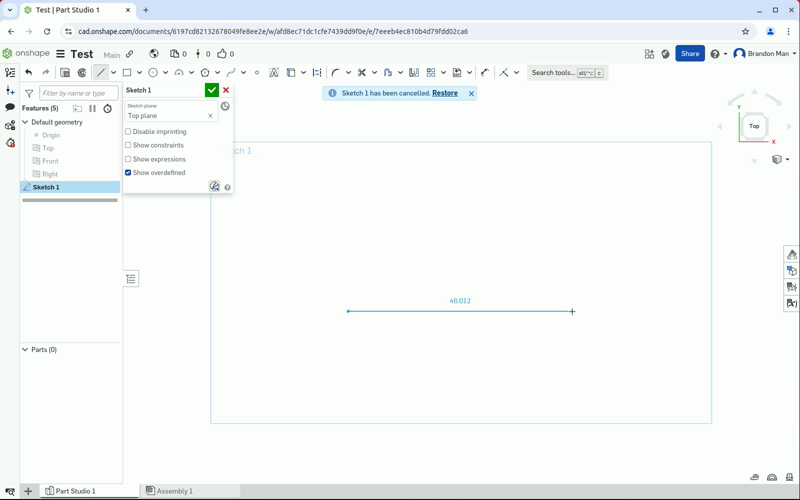
click(572, 311)
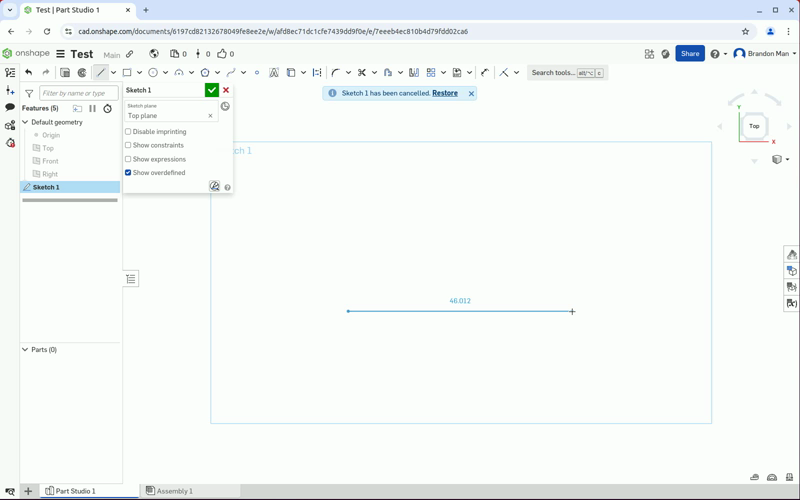
key_up(shift)
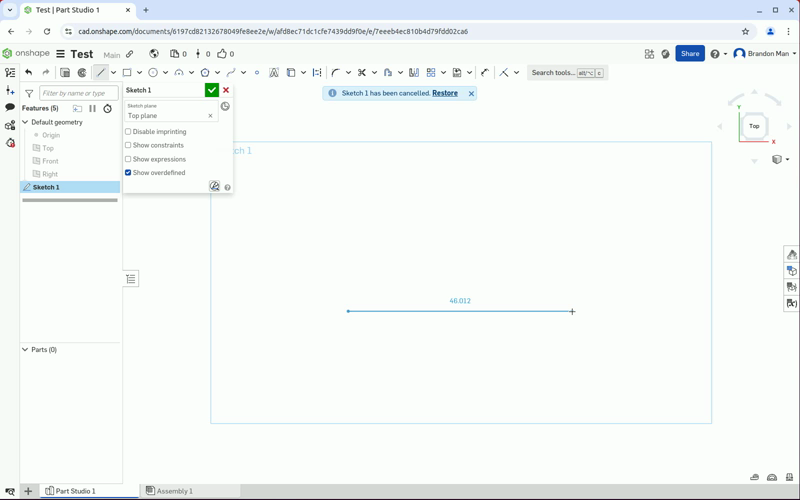
key_down(shift)
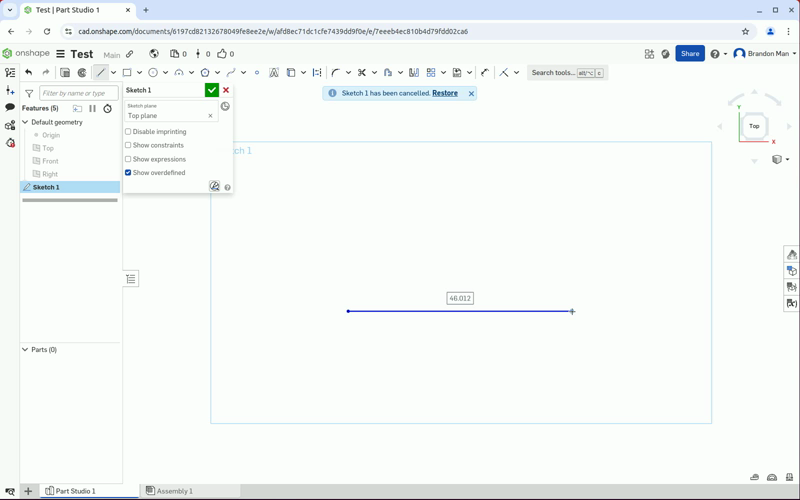
mouse_move(589, 311)
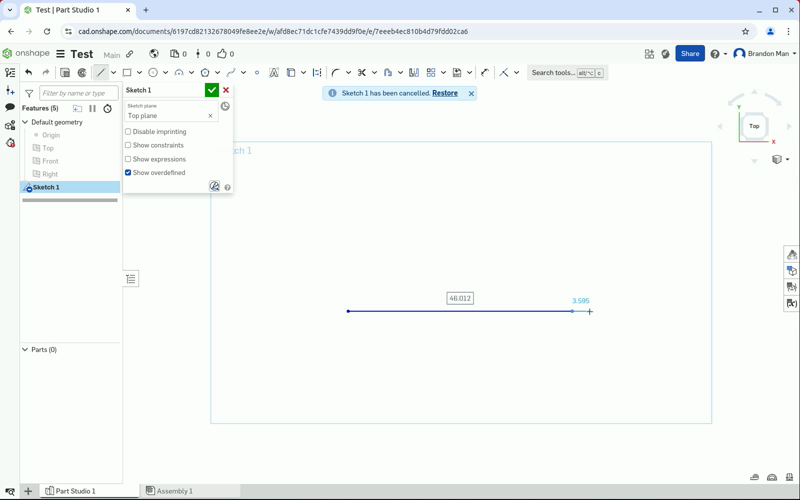
mouse_move(572, 254)
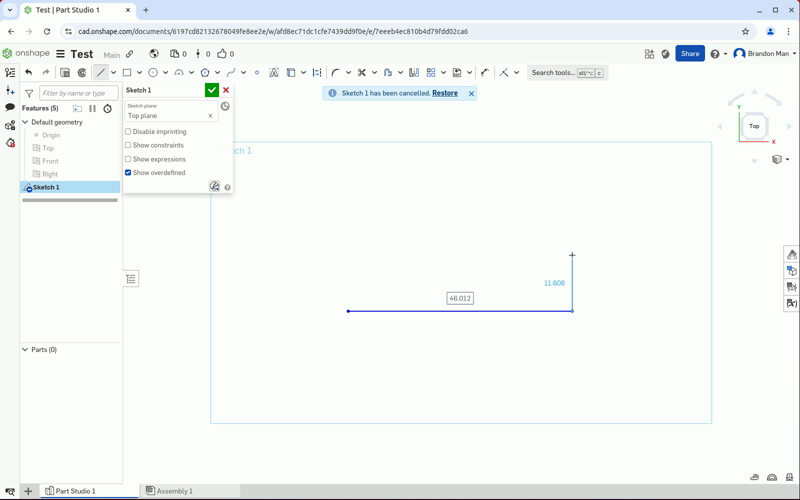
click(572, 254)
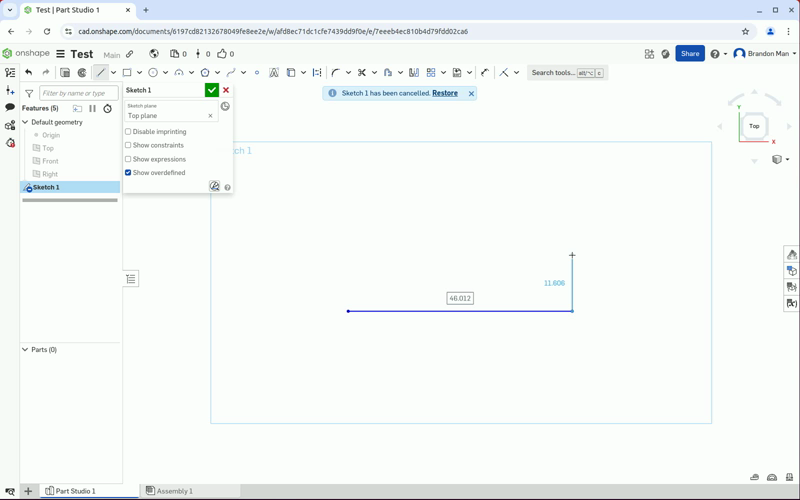
key_up(shift)
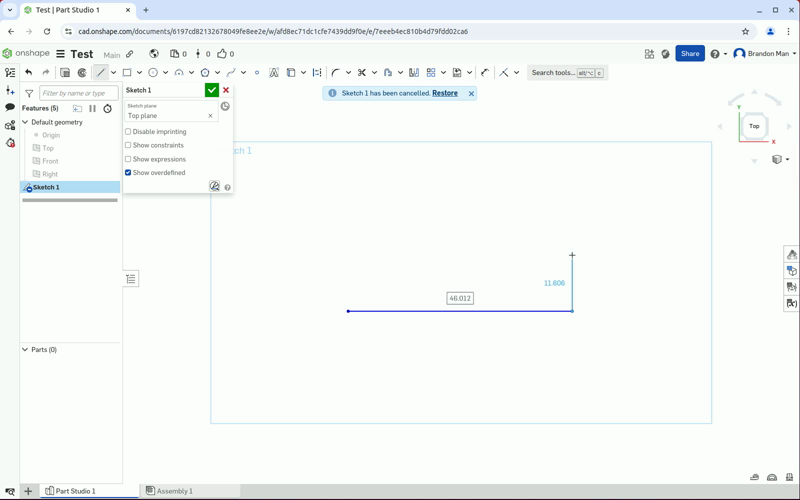
key_down(shift)
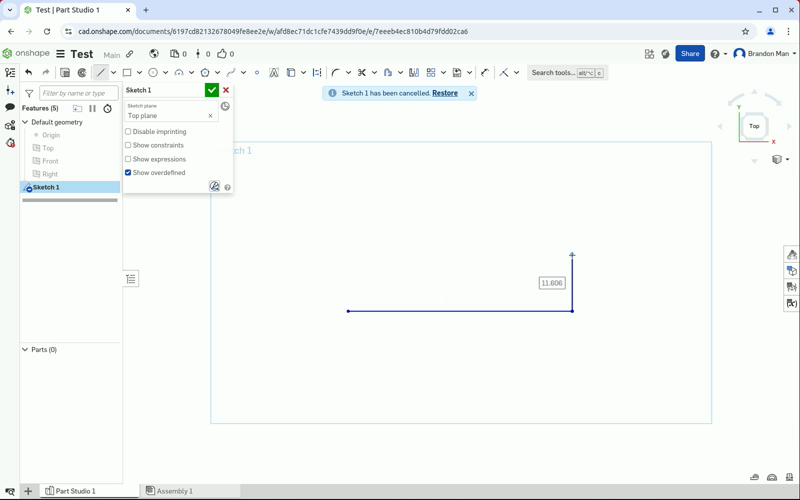
mouse_move(348, 254)
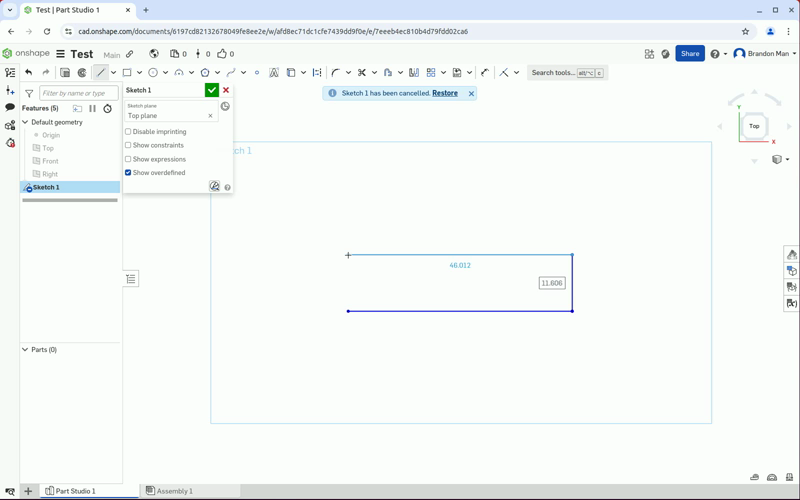
click(348, 254)
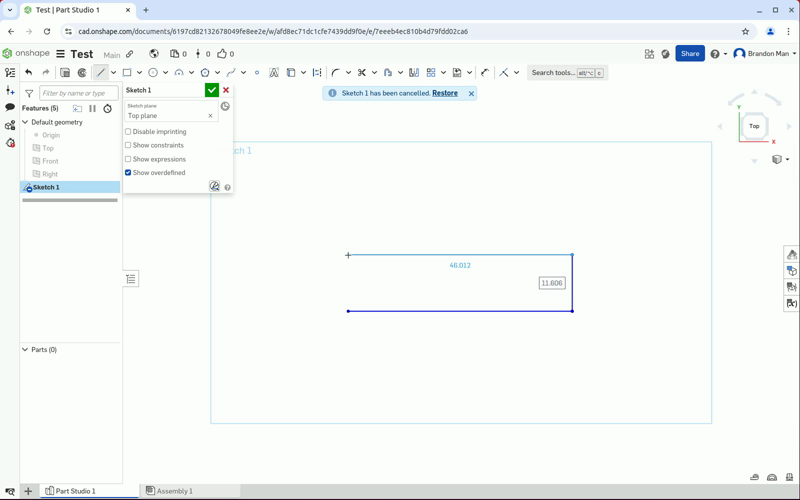
key_up(shift)
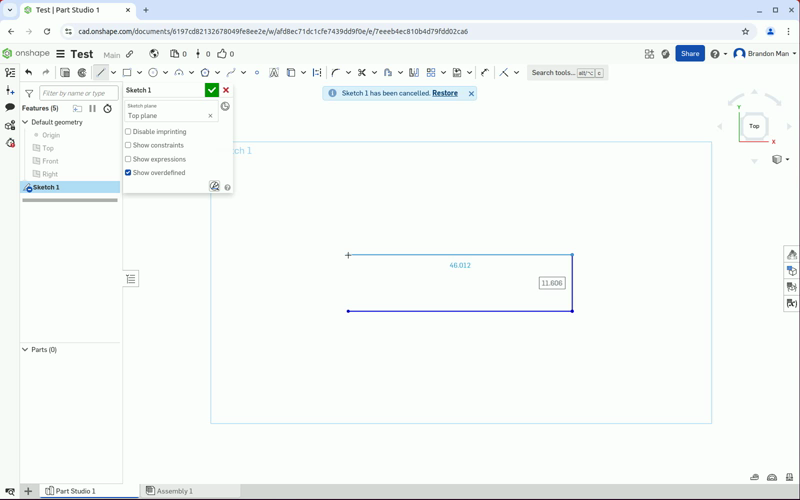
mouse_move(378, 254)
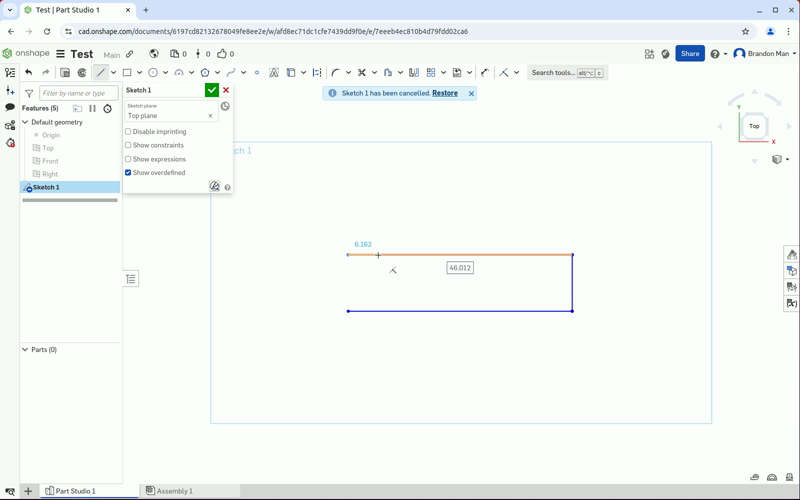
key_down(shift)
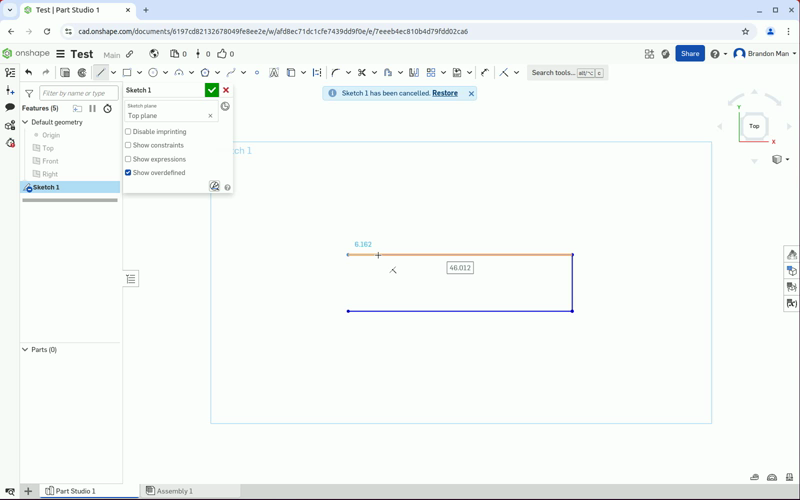
mouse_move(348, 311)
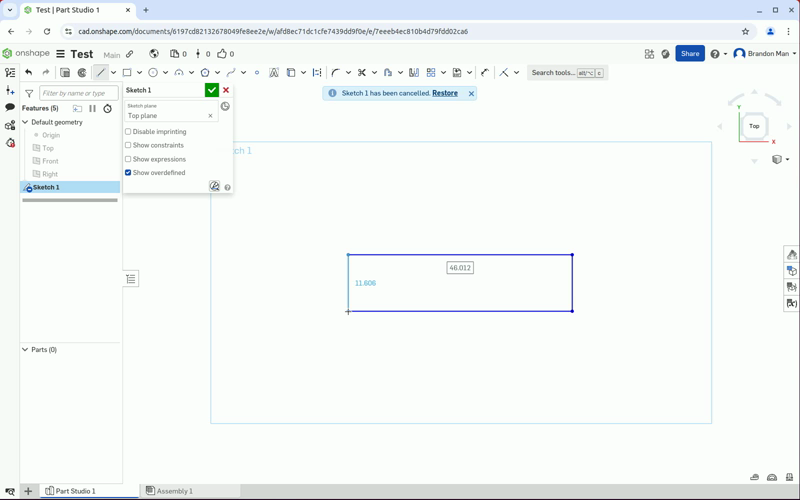
key_up(shift)
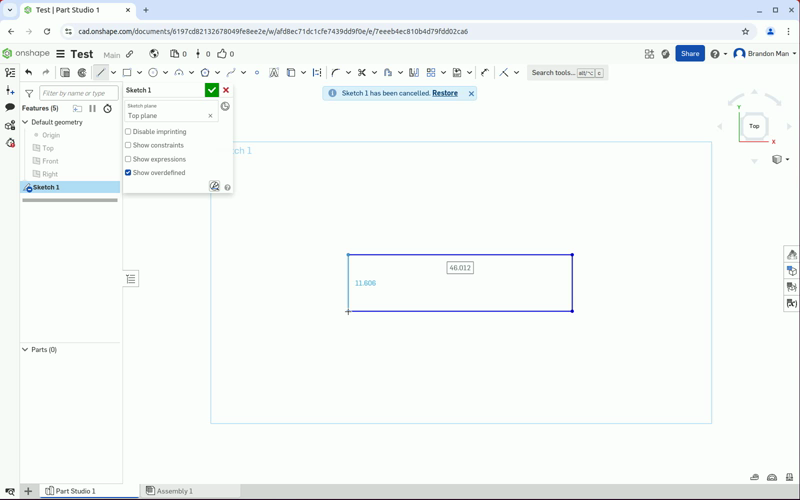
click(348, 311)
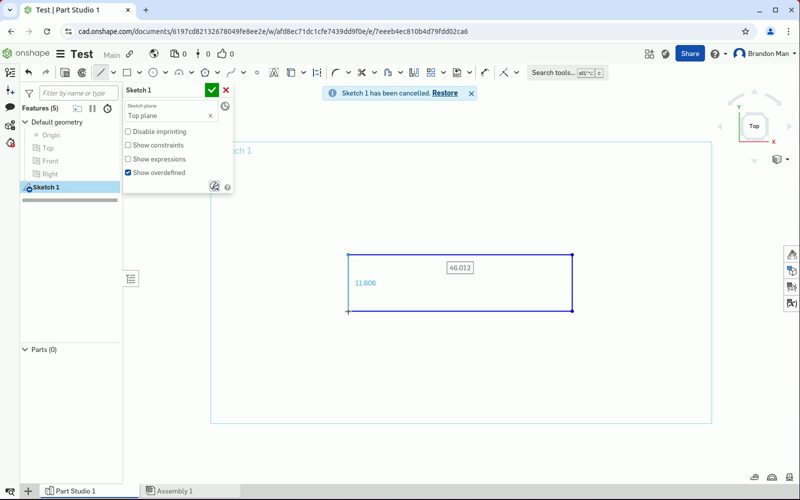
key(esc)
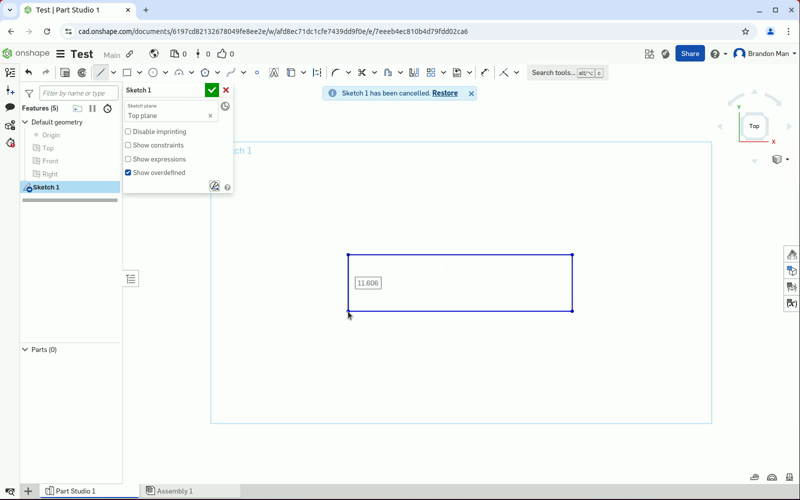
key(l)
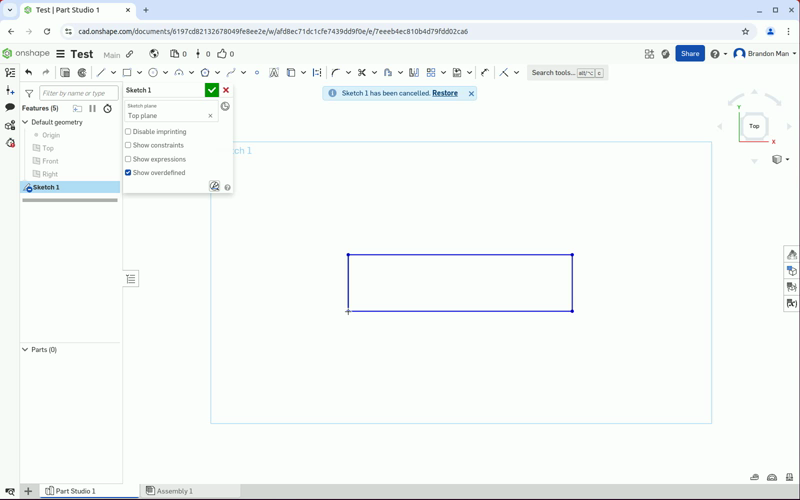
key_down(shift)
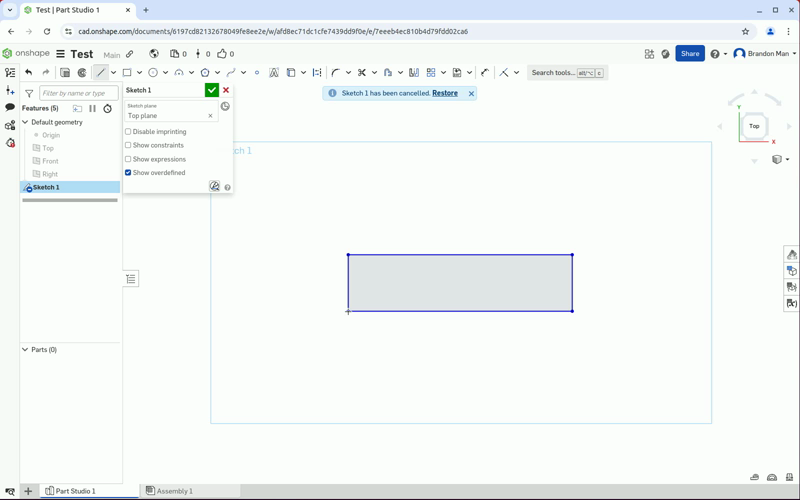
mouse_move(355, 299)
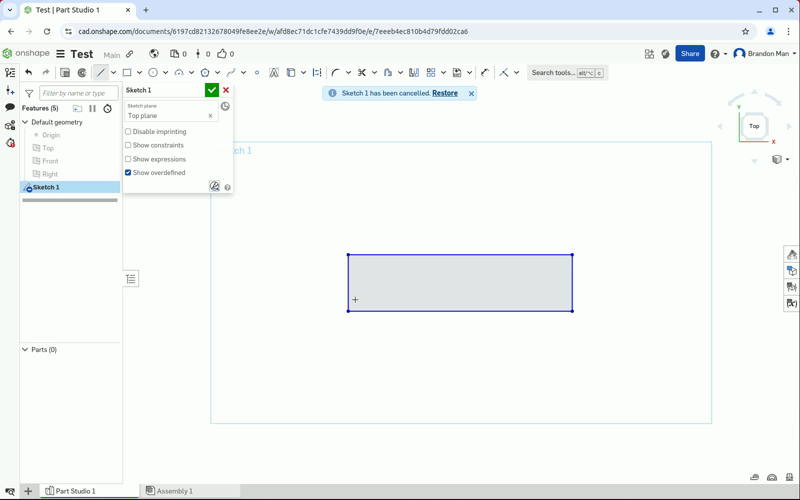
click(355, 299)
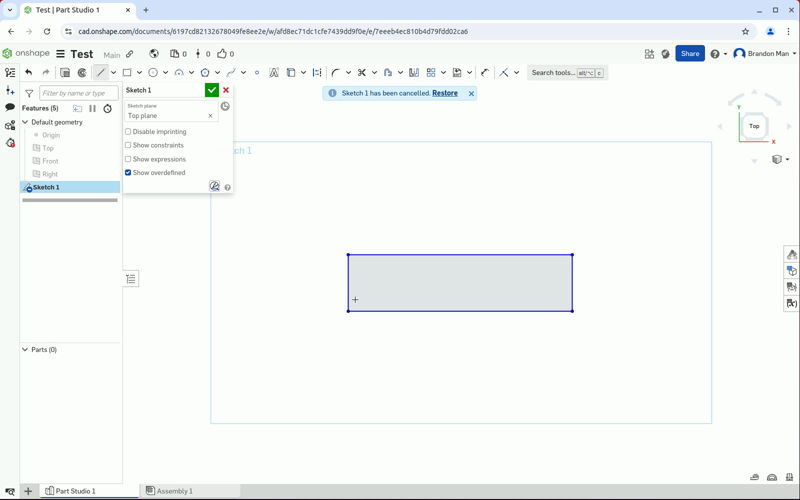
key_up(shift)
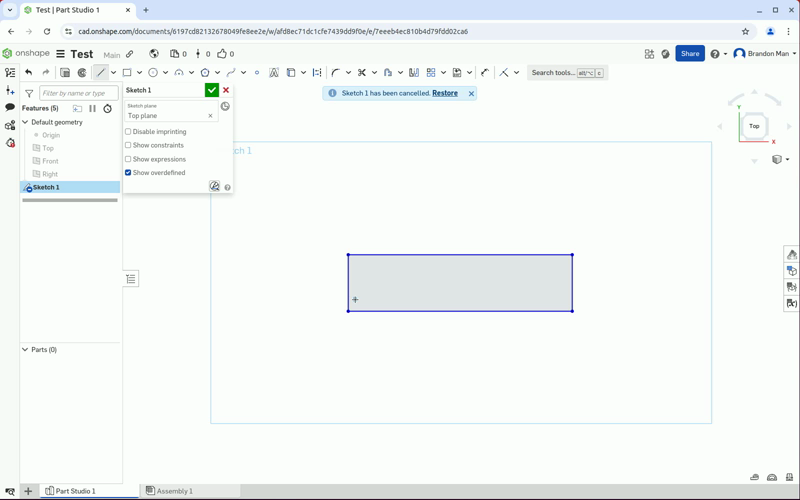
key_down(shift)
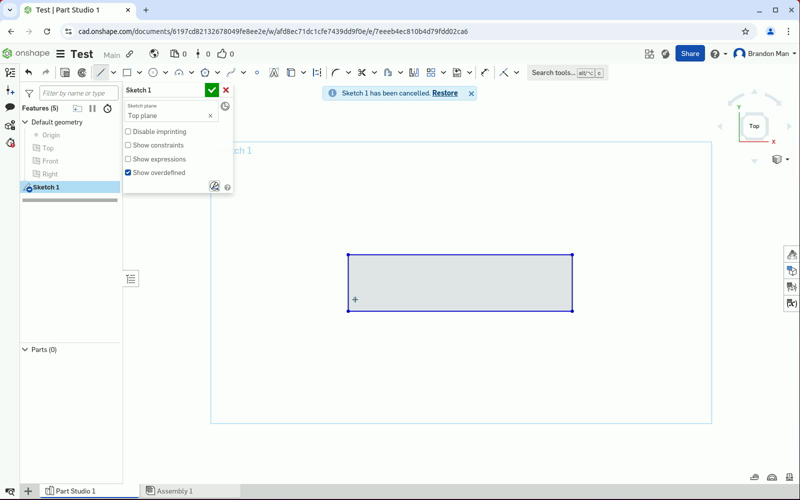
mouse_move(385, 299)
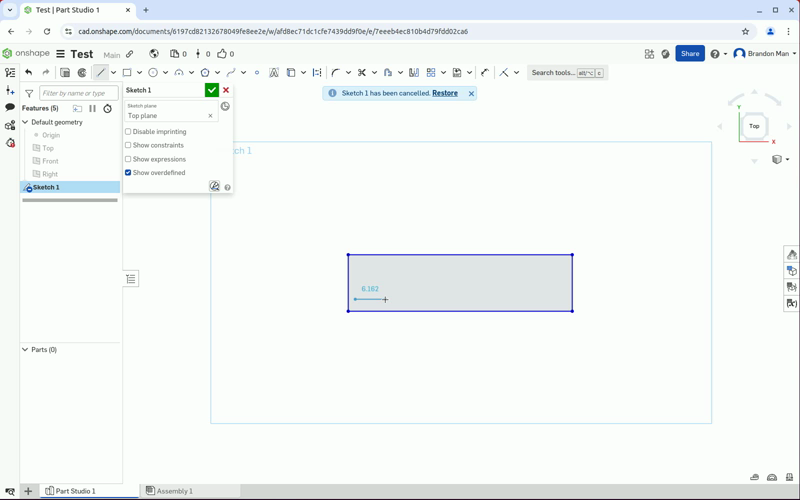
mouse_move(392, 299)
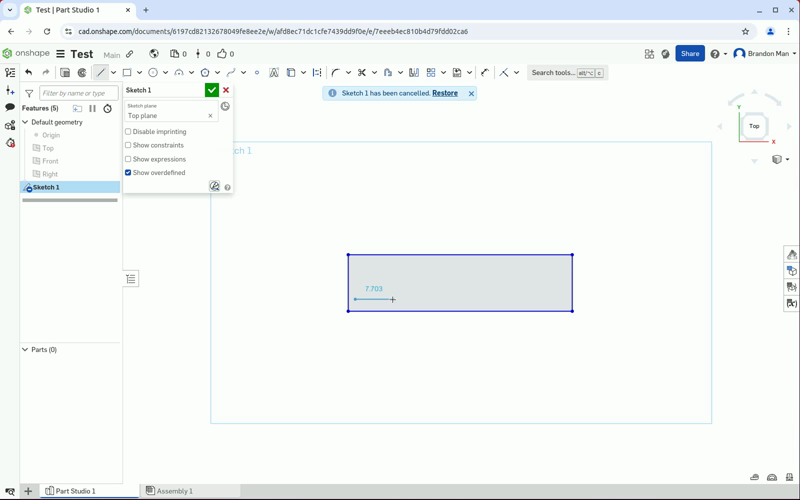
click(392, 299)
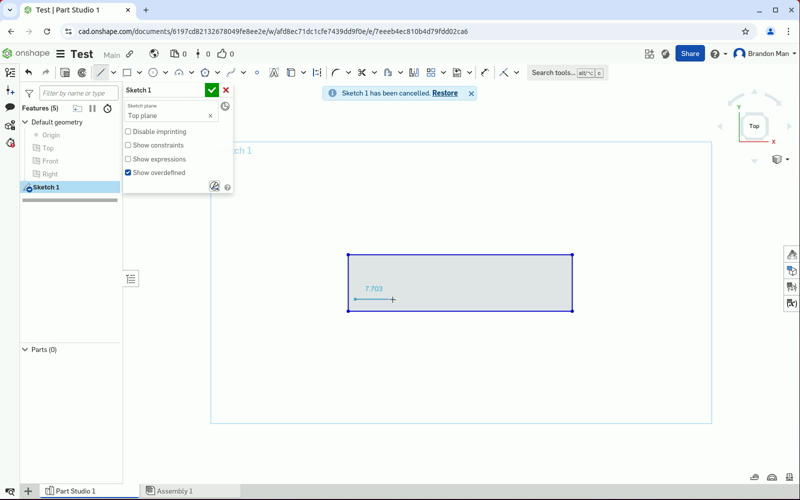
key_up(shift)
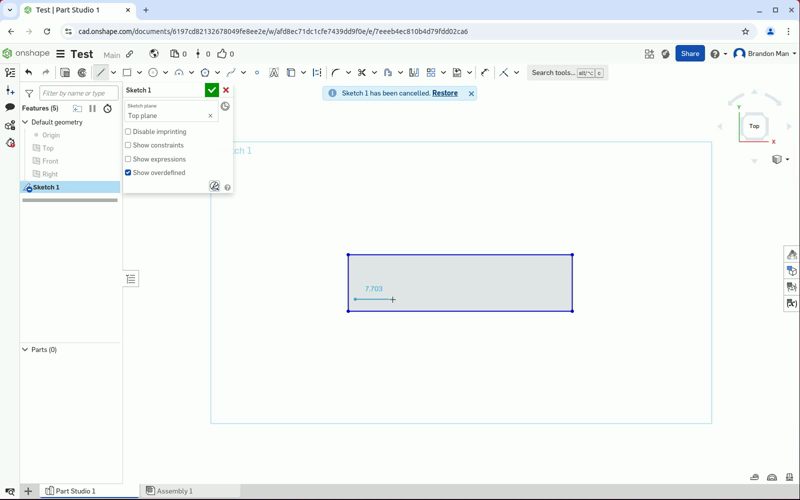
key_down(shift)
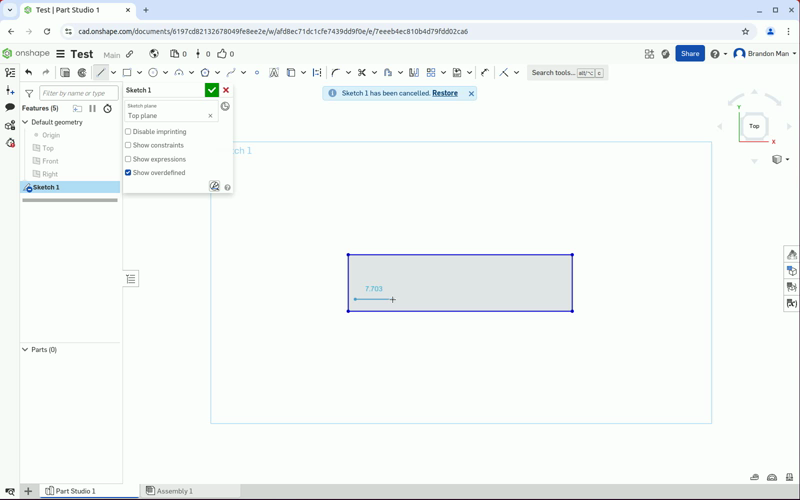
mouse_move(422, 299)
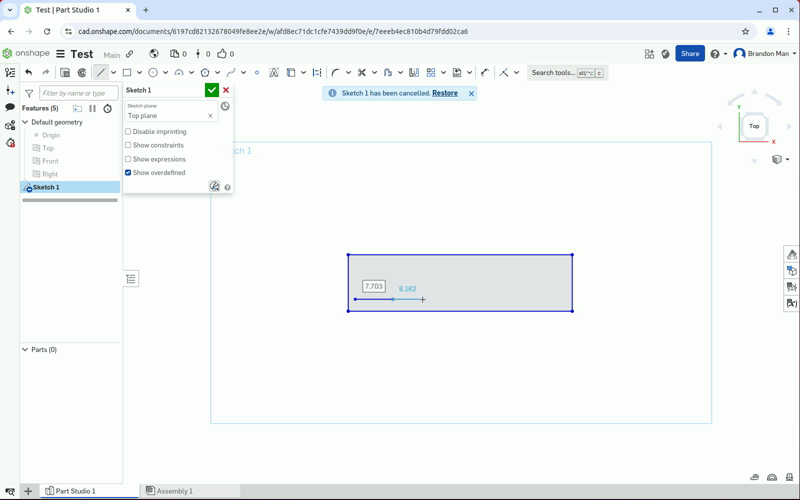
mouse_move(392, 282)
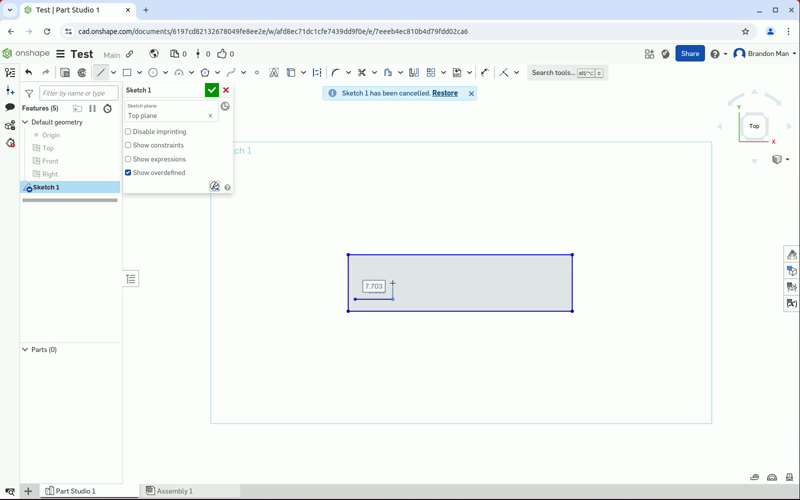
click(392, 282)
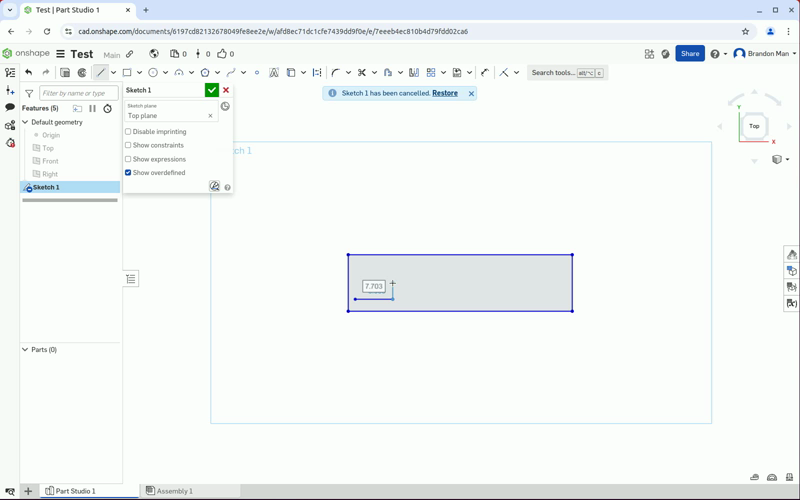
key_up(shift)
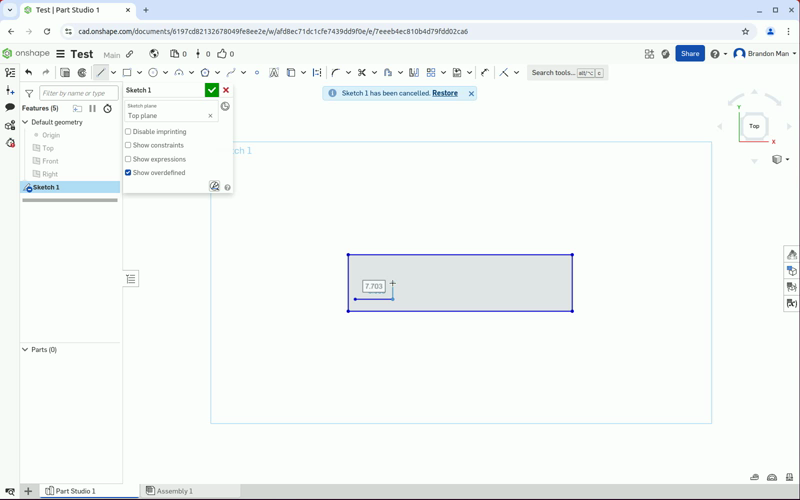
key_down(shift)
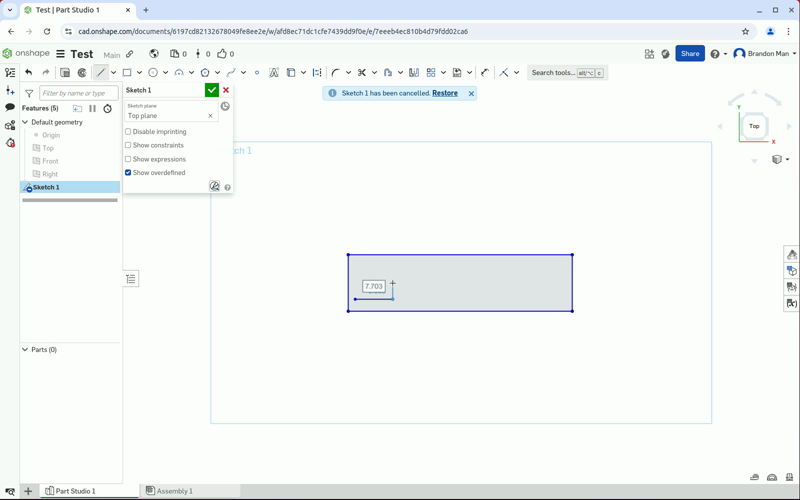
mouse_move(422, 282)
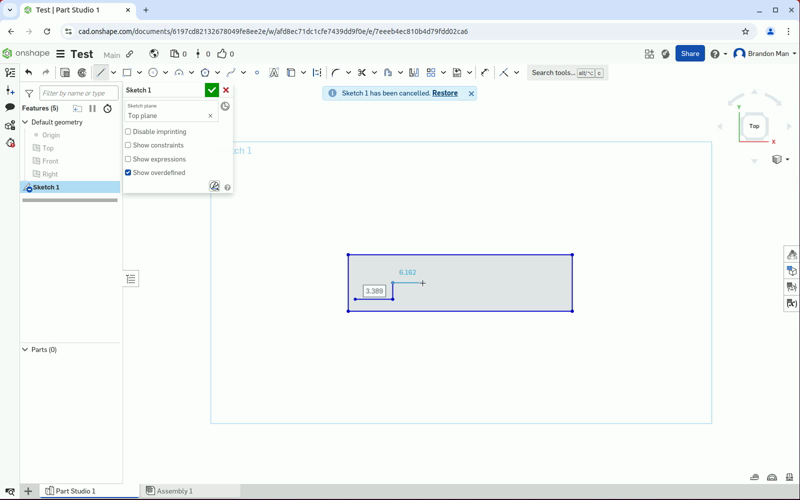
mouse_move(392, 266)
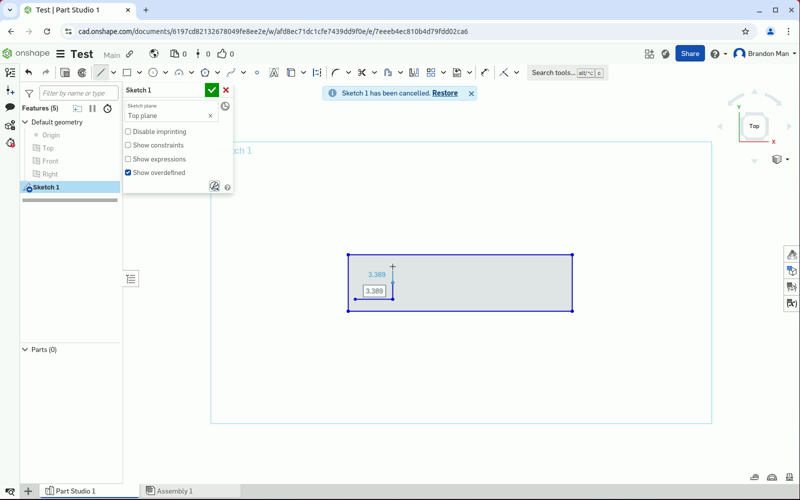
click(392, 266)
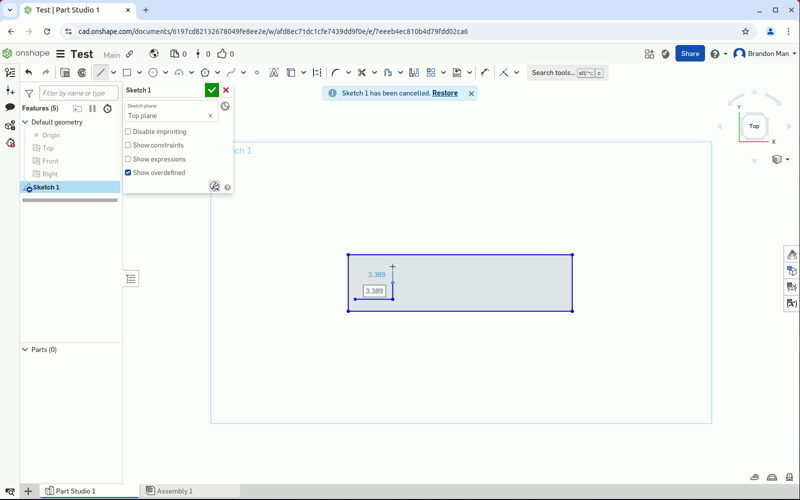
key_up(shift)
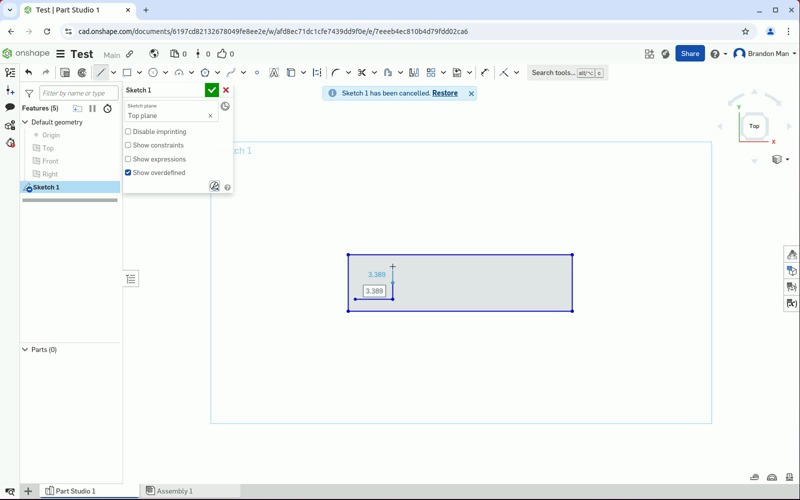
key_down(shift)
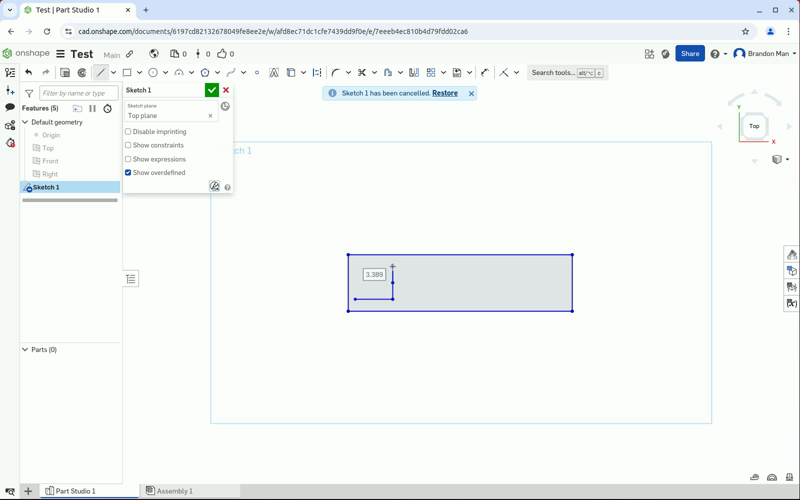
mouse_move(422, 266)
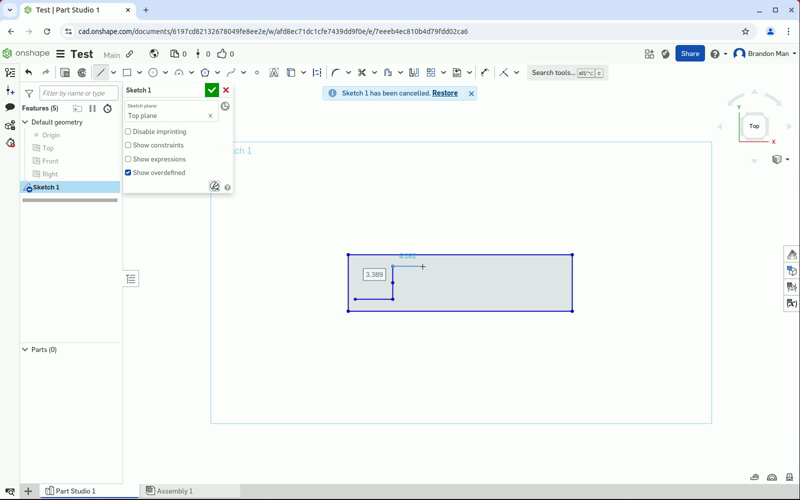
mouse_move(355, 266)
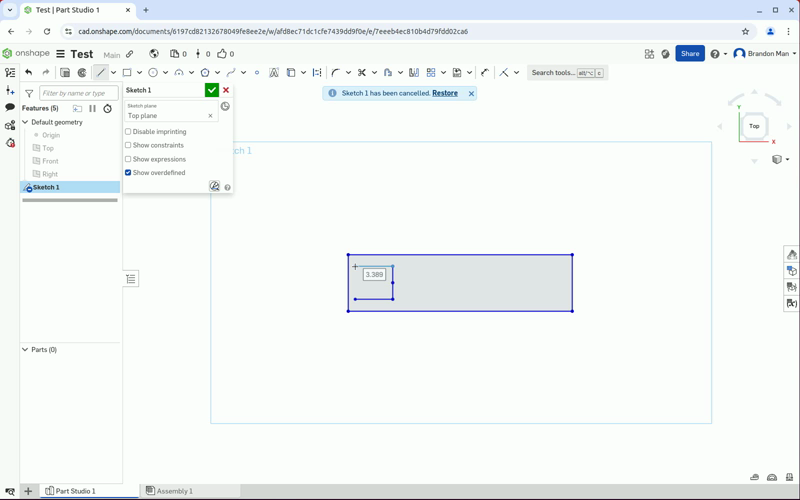
click(355, 266)
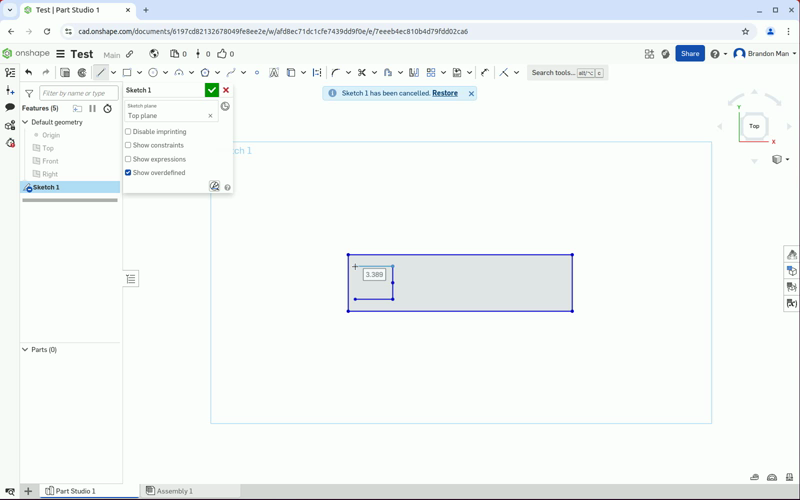
key_up(shift)
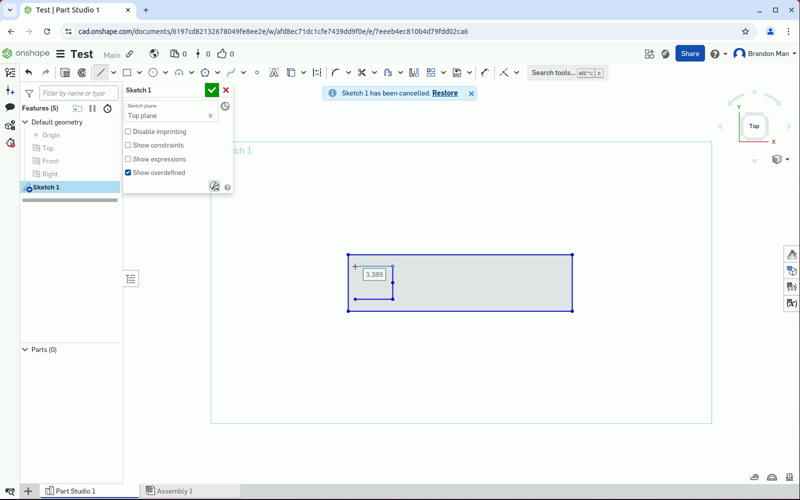
mouse_move(385, 266)
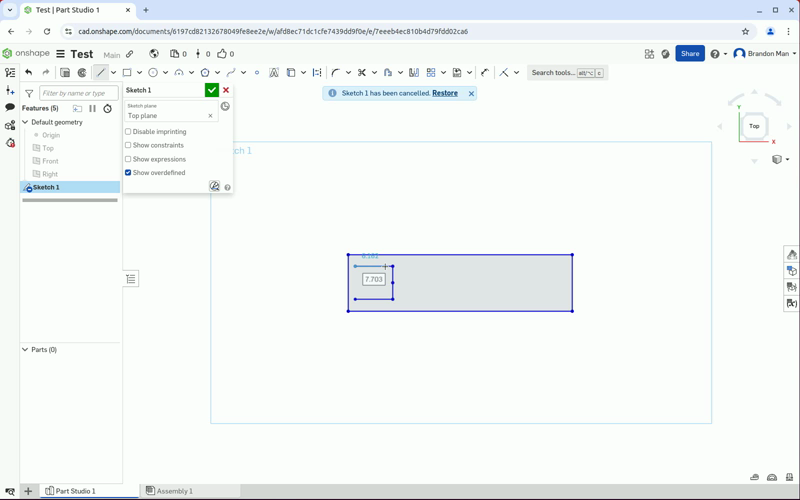
key_down(shift)
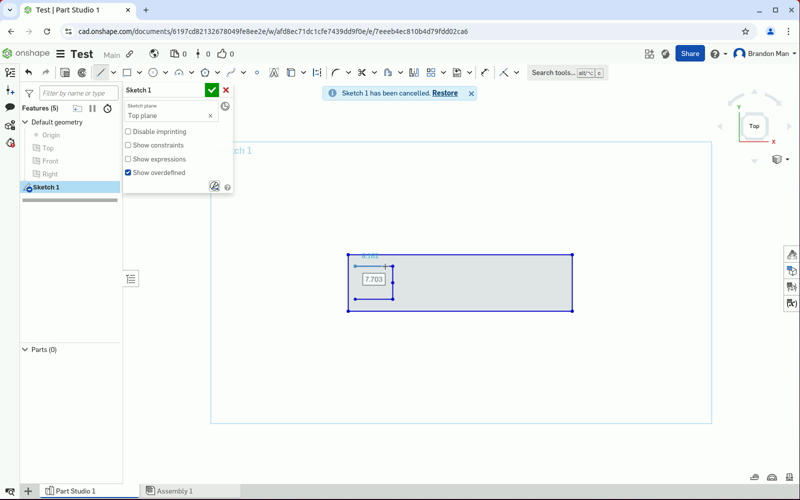
mouse_move(355, 299)
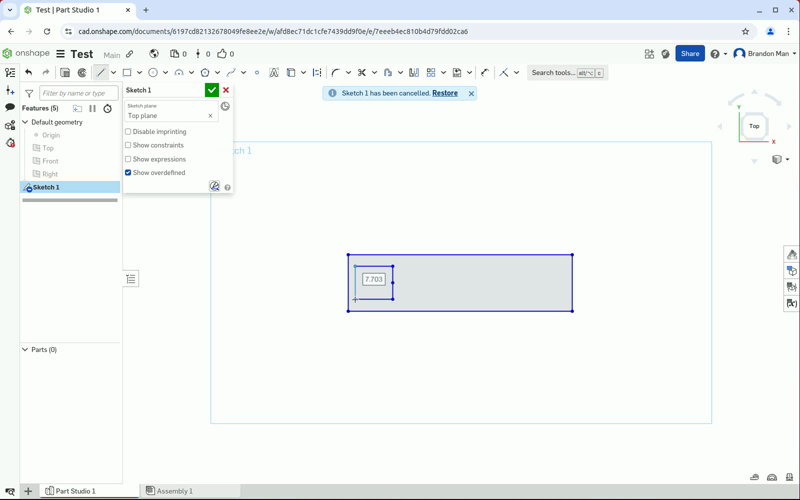
key_up(shift)
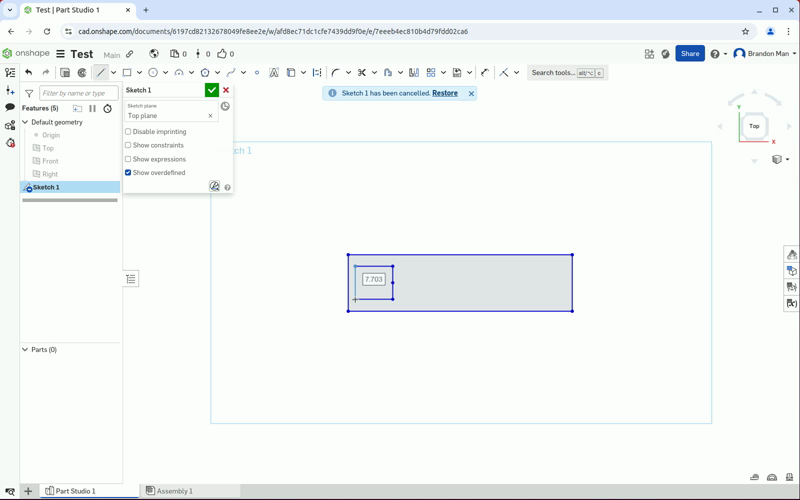
click(355, 299)
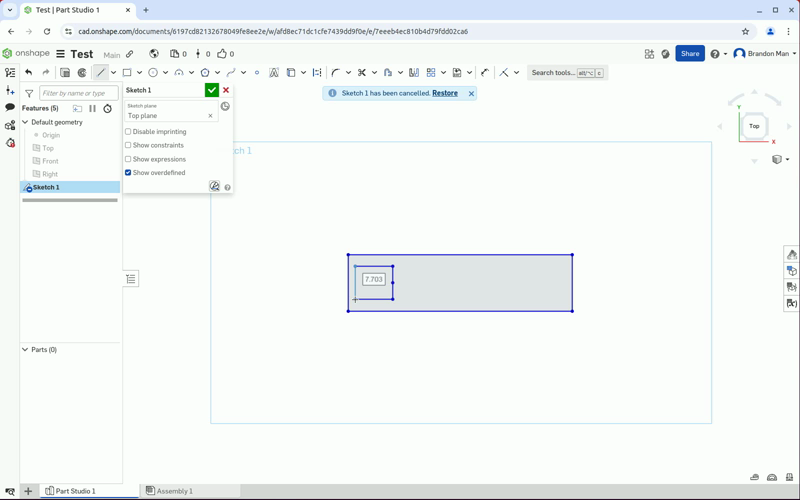
key(esc)
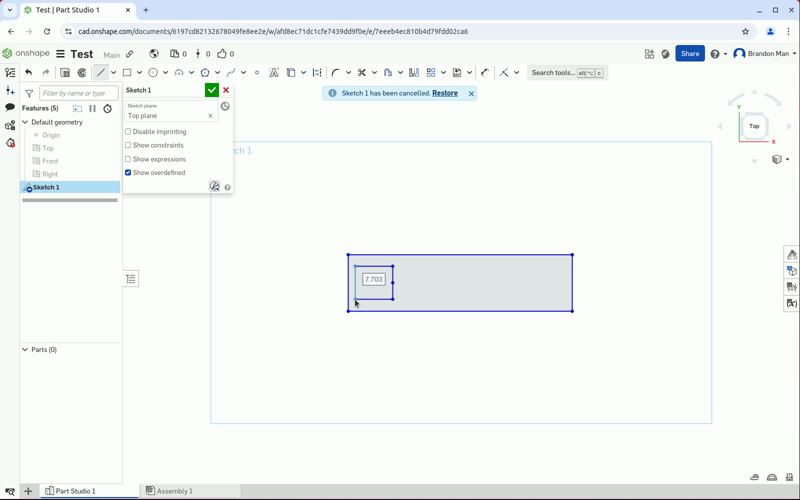
mouse_move(522, 298)
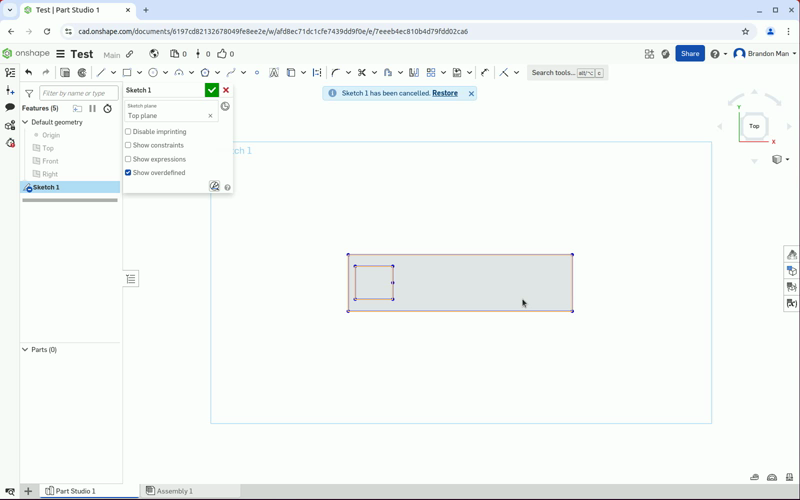
click(522, 298)
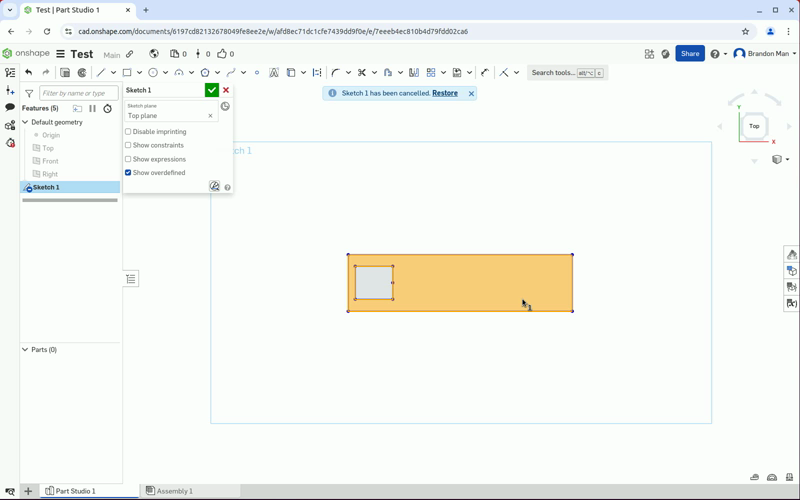
mouse_move(73, 352)
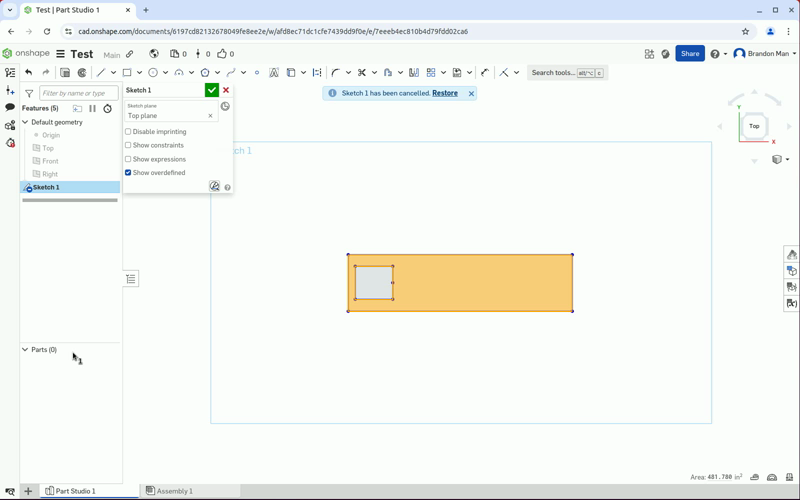
key(shift+y)
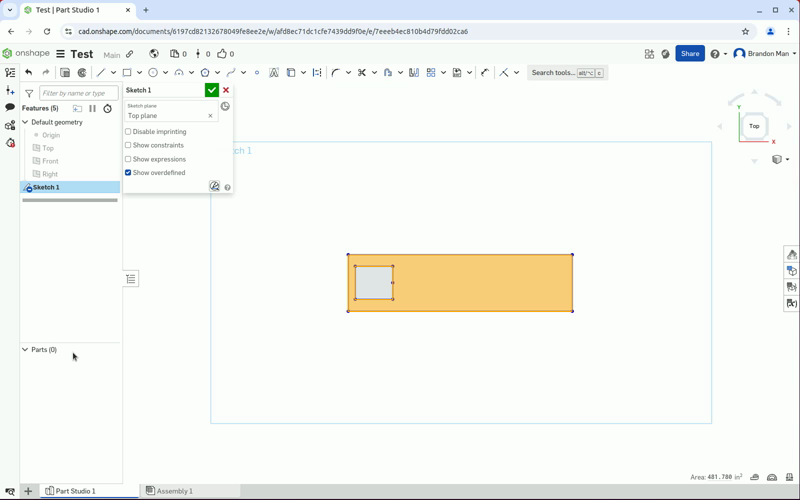
key(shift+e)
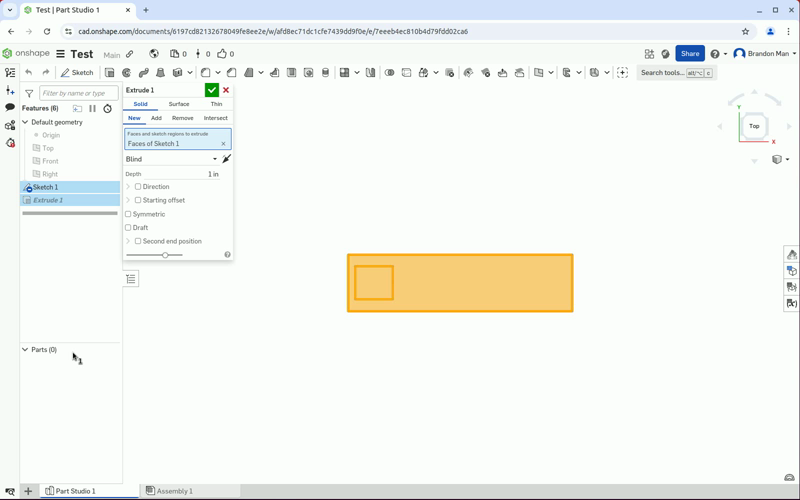
mouse_move(143, 106)
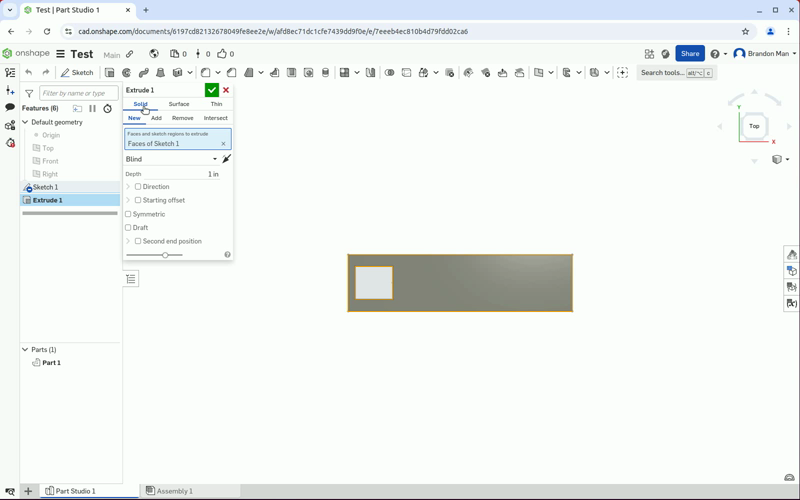
click(143, 106)
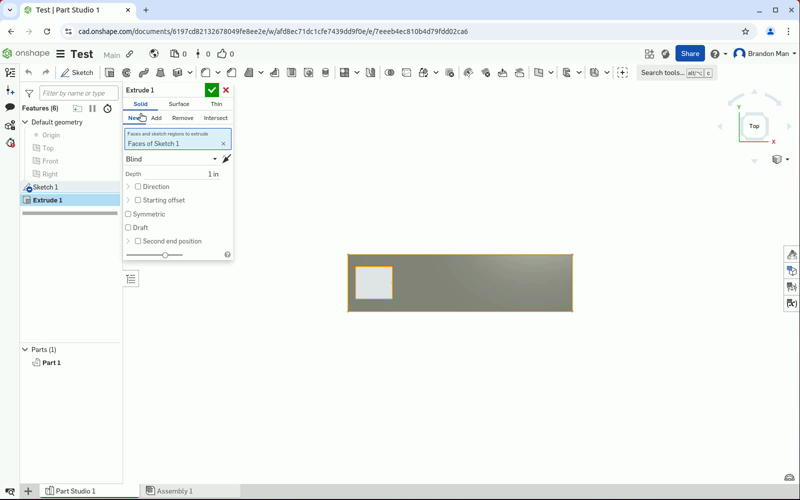
mouse_move(137, 120)
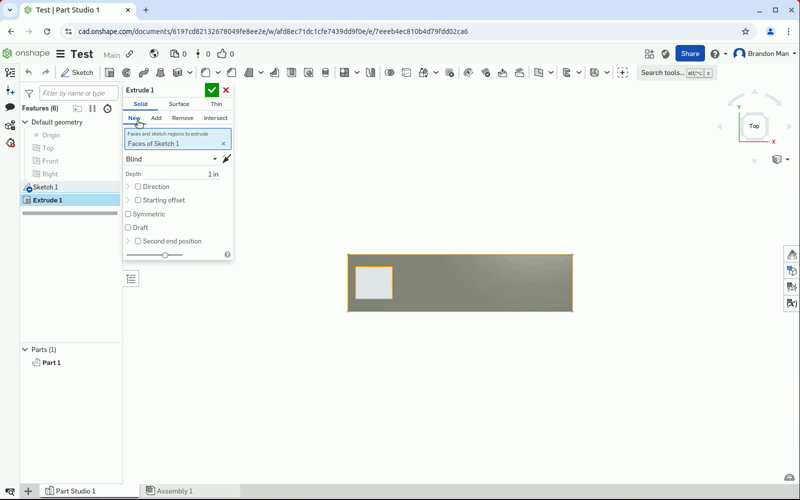
click(137, 120)
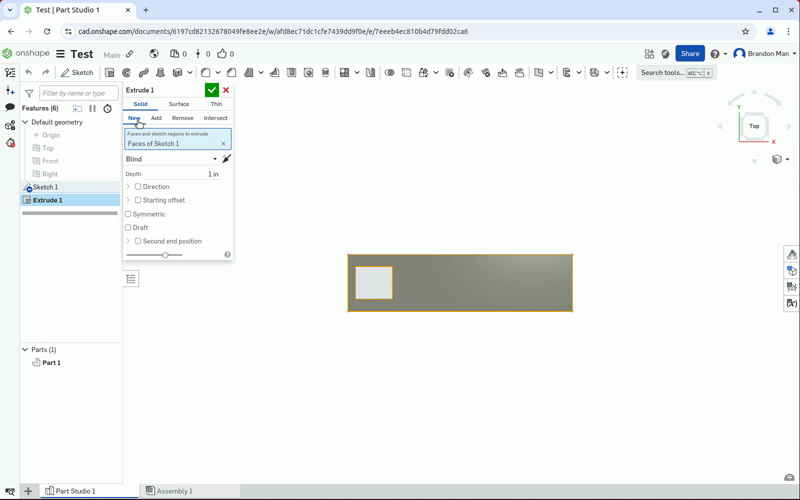
key(tab, 4)
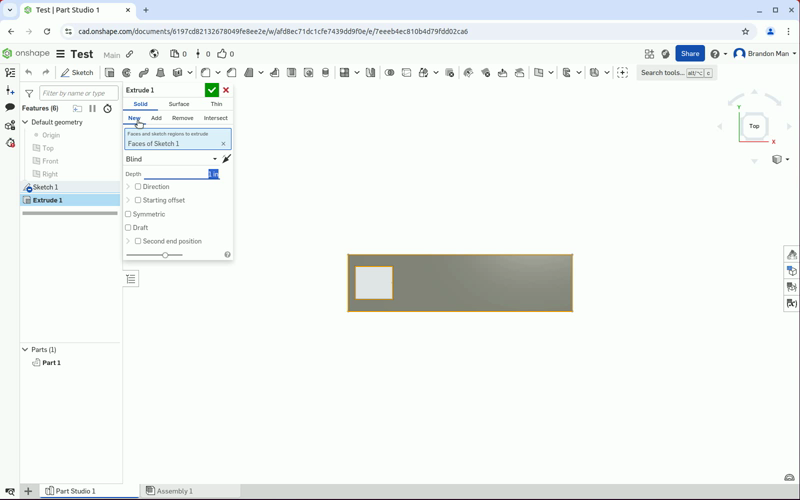
text(3.37)
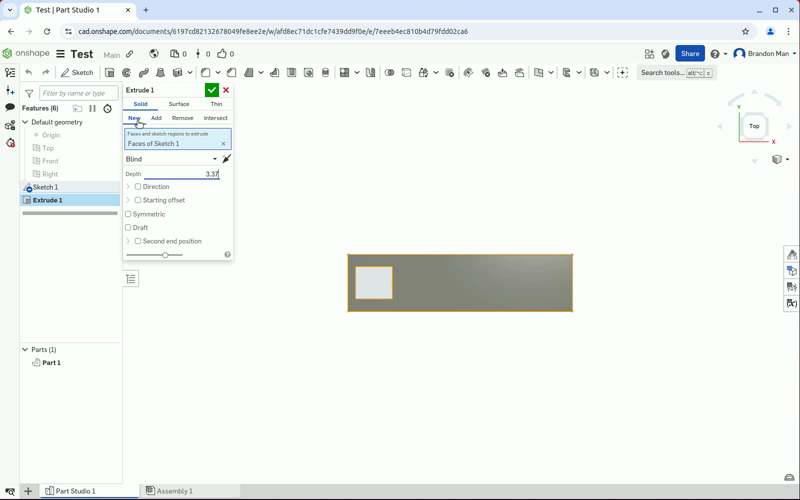
key(enter)
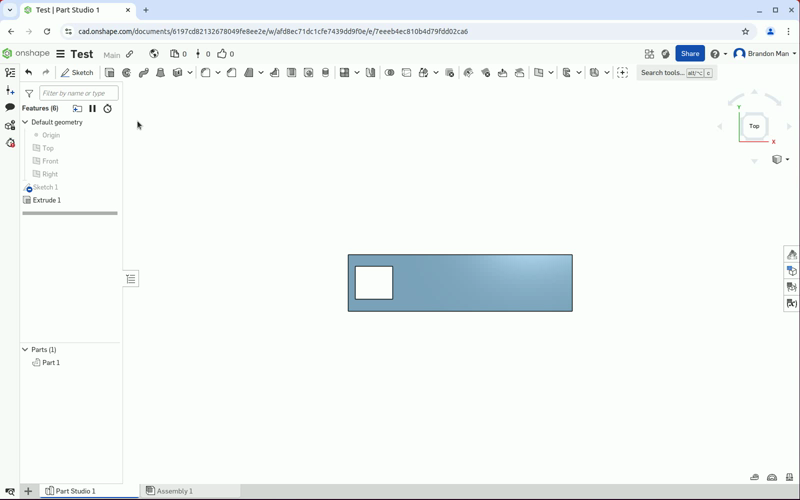
key(shift+h)
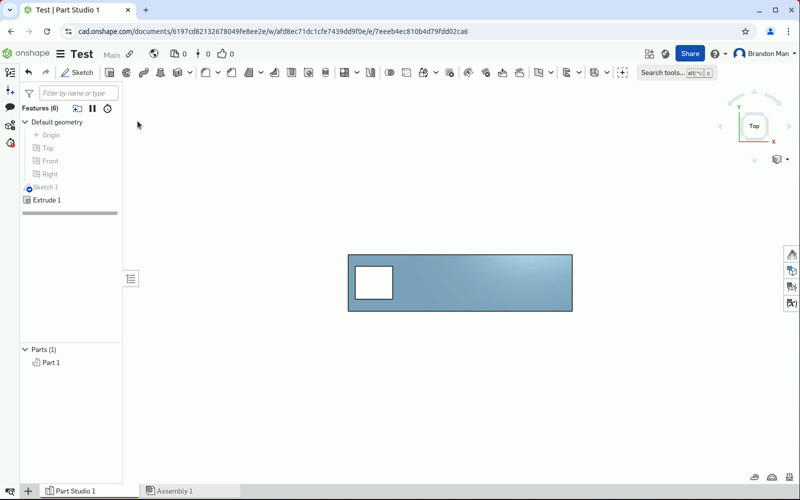
key(shift+h)
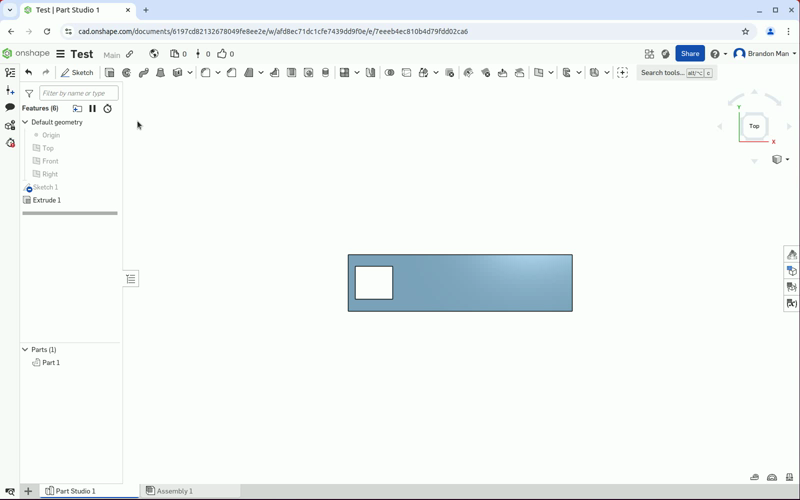
mouse_move(73, 189)
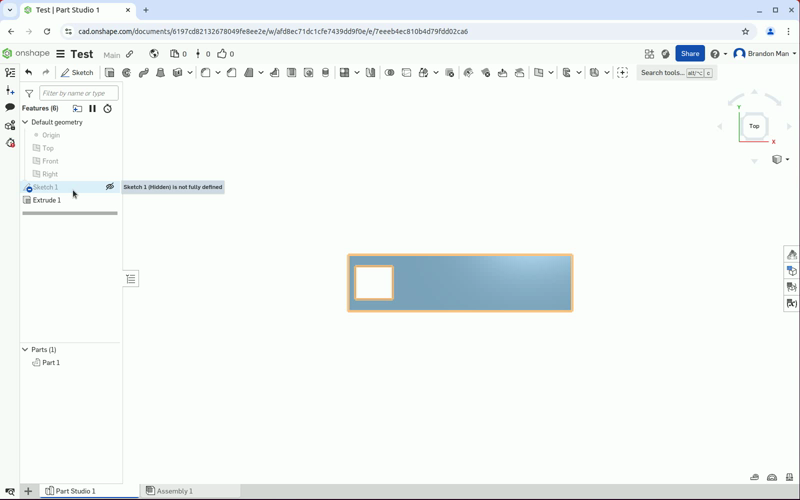
click(73, 189)
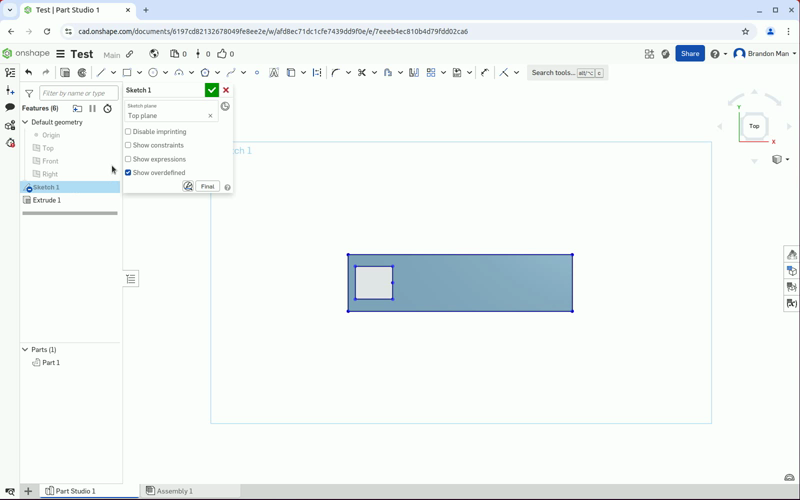
mouse_move(229, 92)
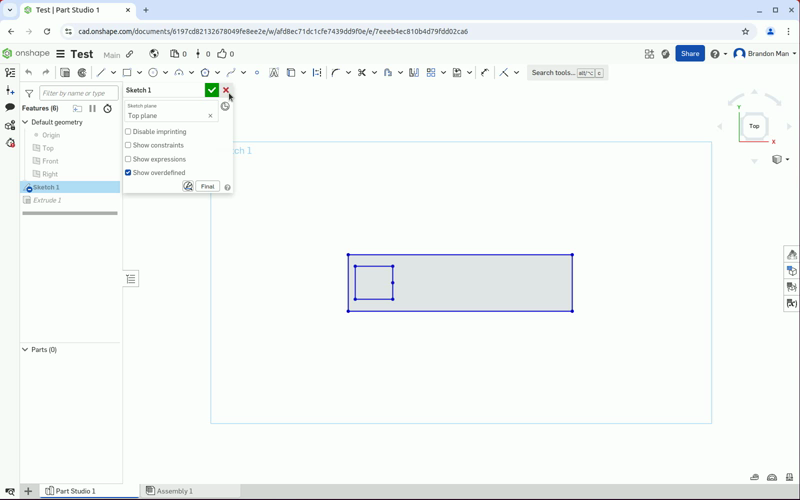
click(229, 92)
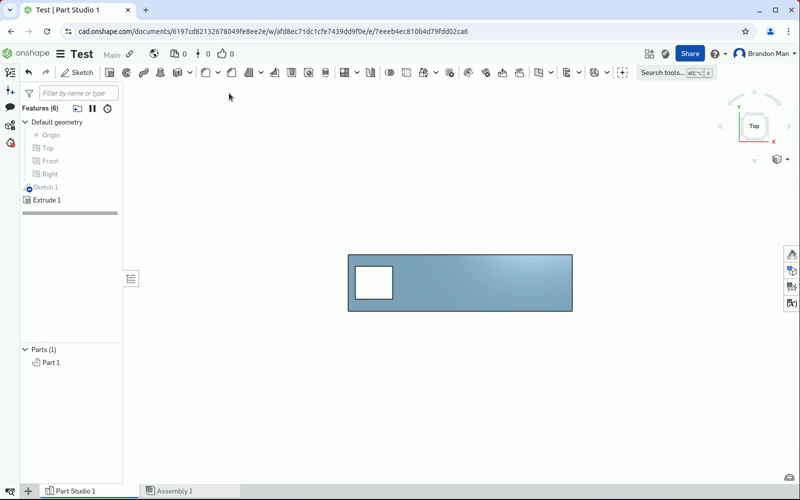
mouse_move(541, 75)
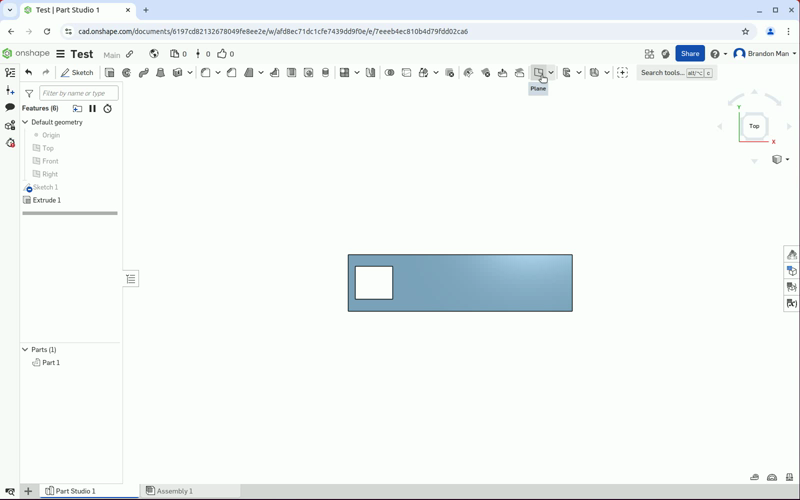
click(541, 75)
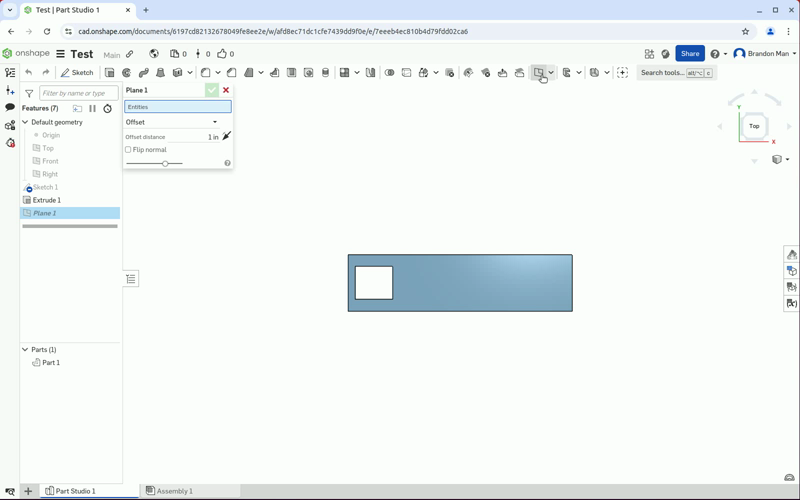
mouse_move(73, 150)
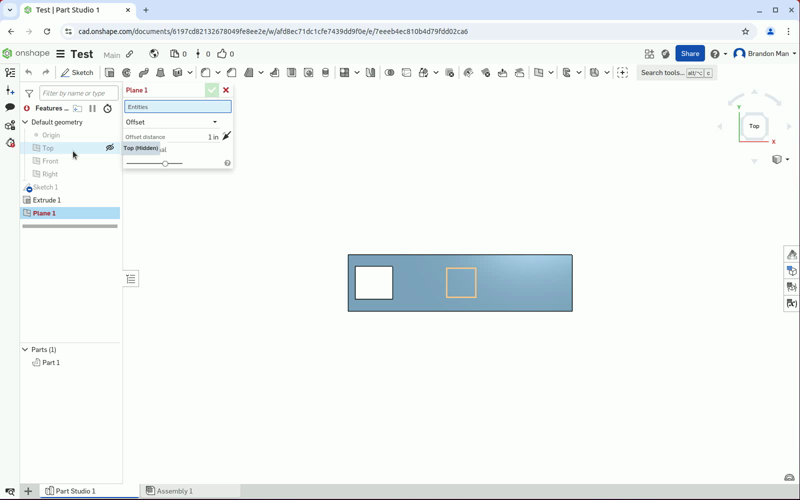
click(73, 150)
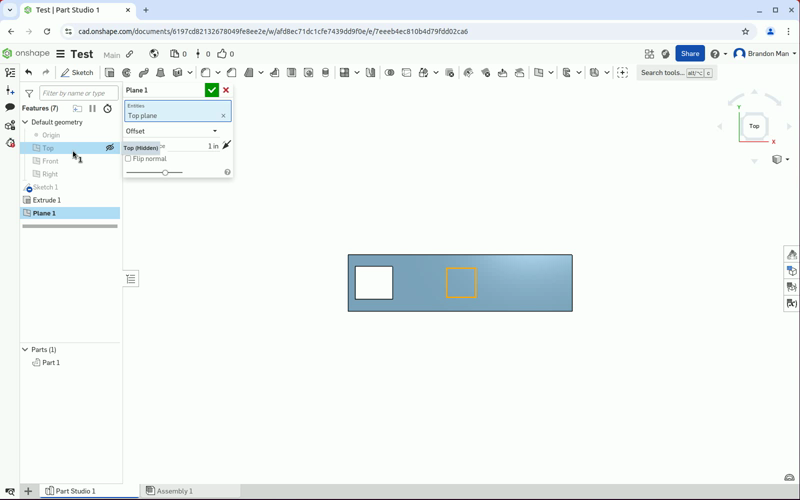
key(tab, 2)
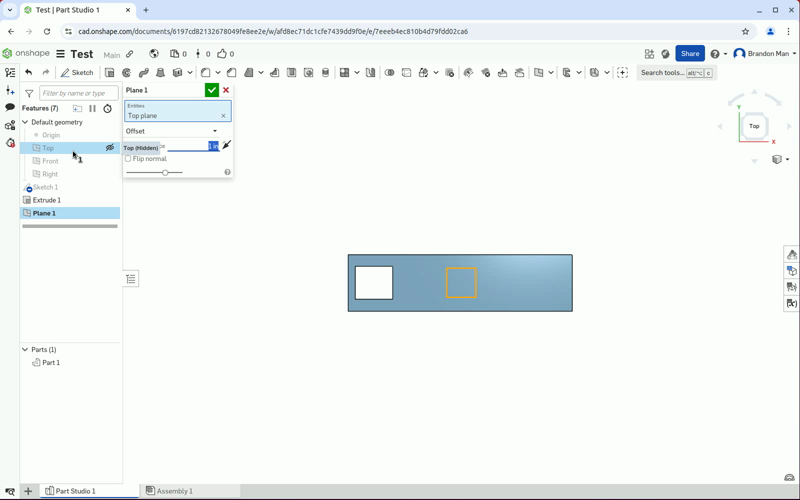
text(3.358)
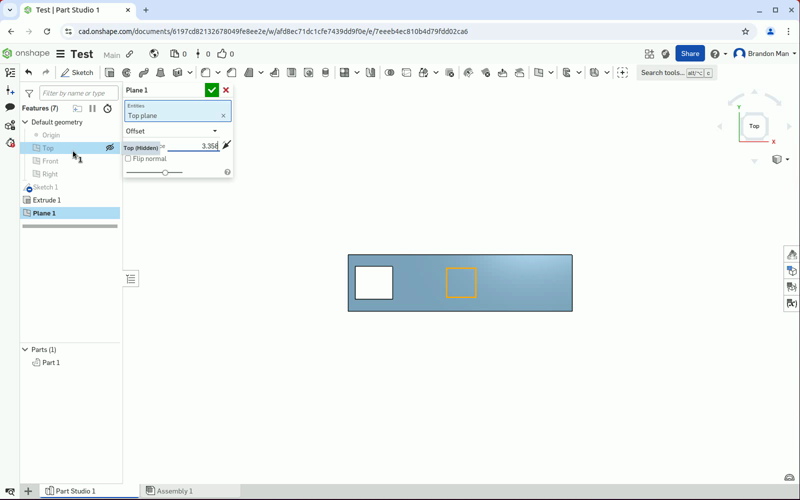
key(enter, 2)
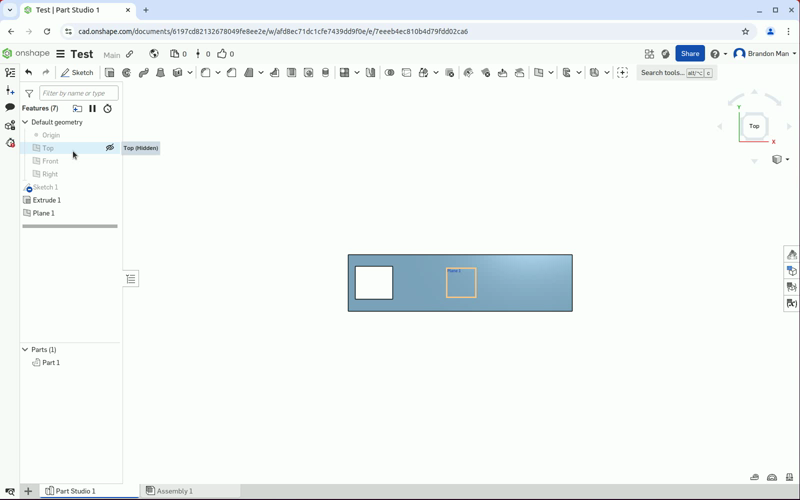
key(shift+s)
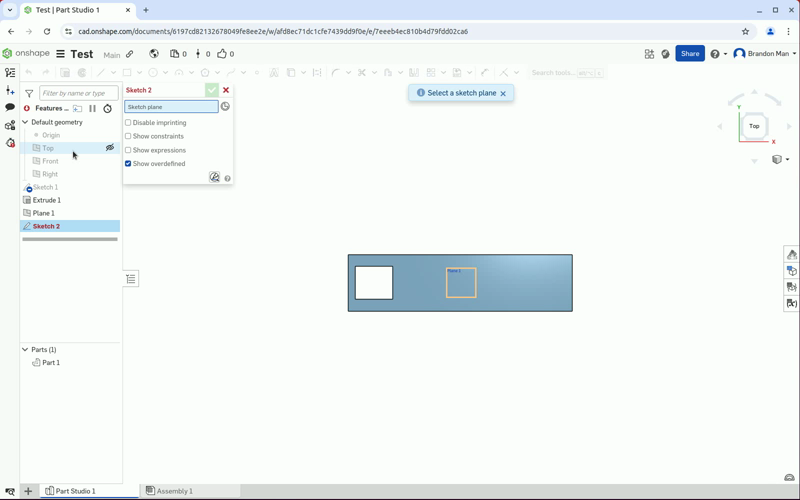
mouse_move(73, 215)
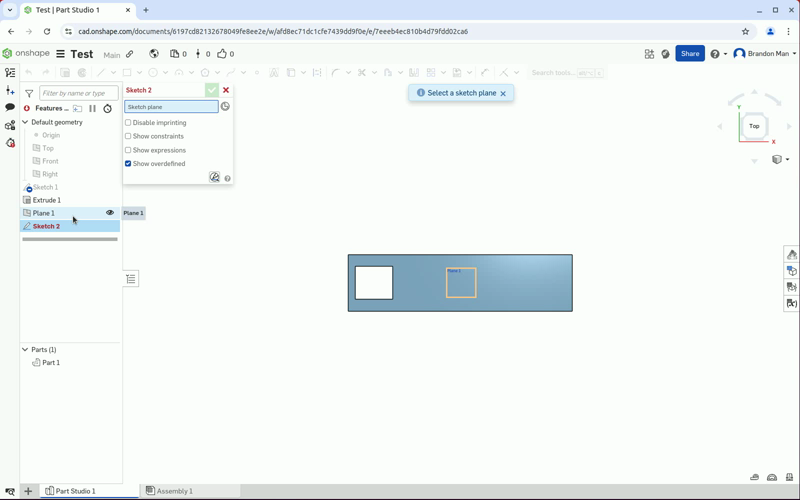
click(73, 215)
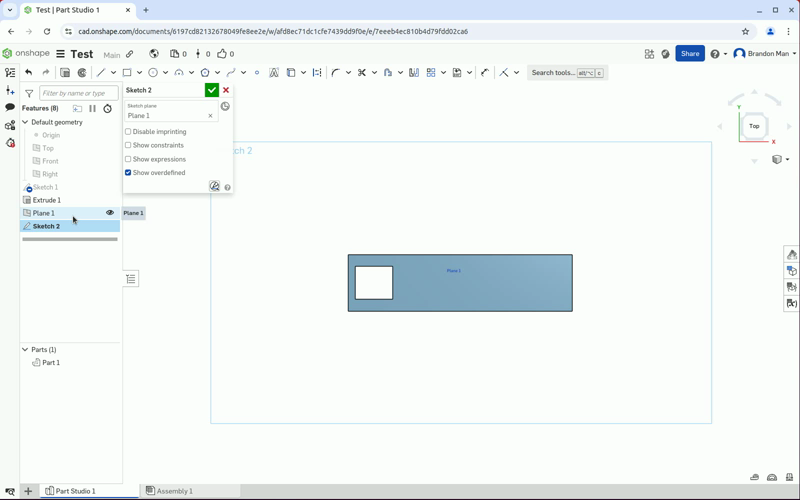
mouse_move(73, 352)
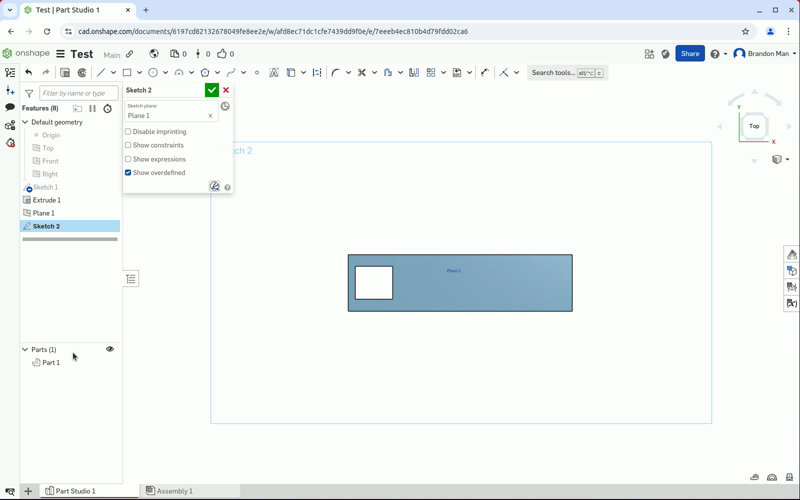
key(y)
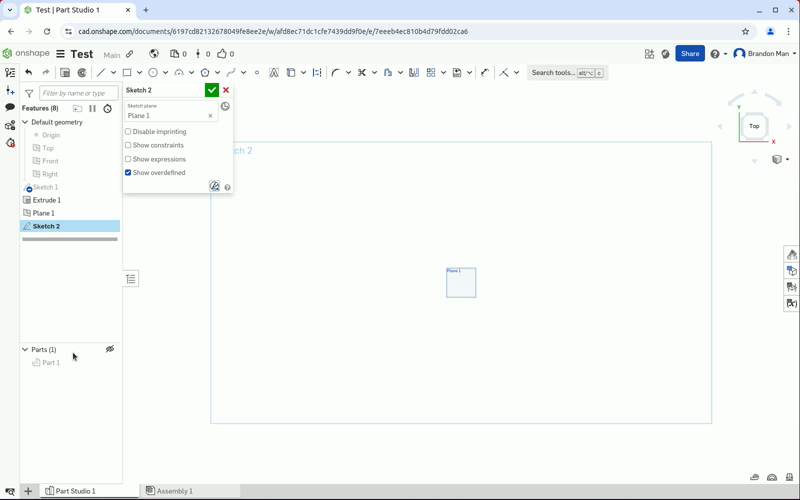
key(l)
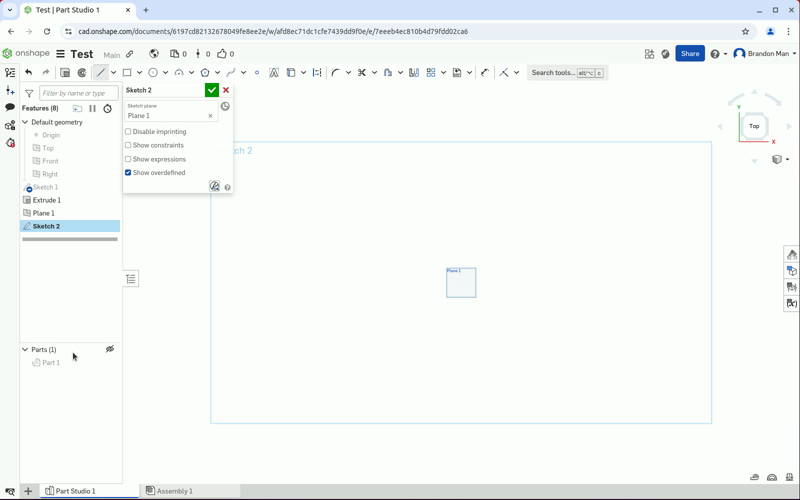
key_down(shift)
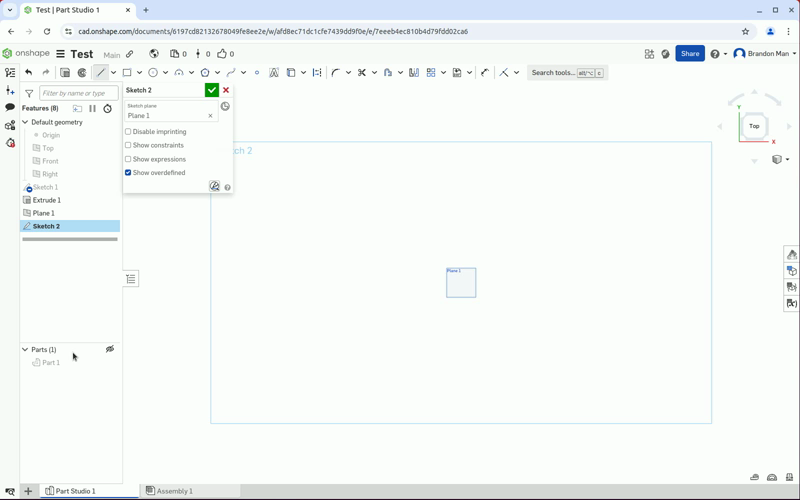
mouse_move(425, 311)
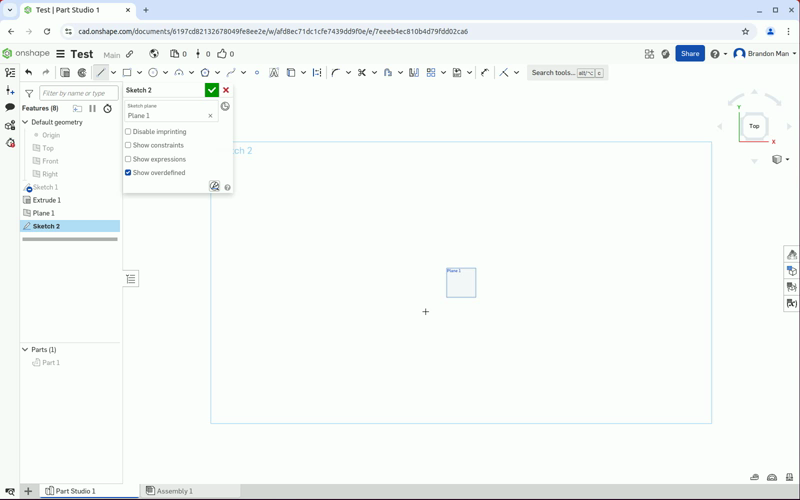
click(425, 311)
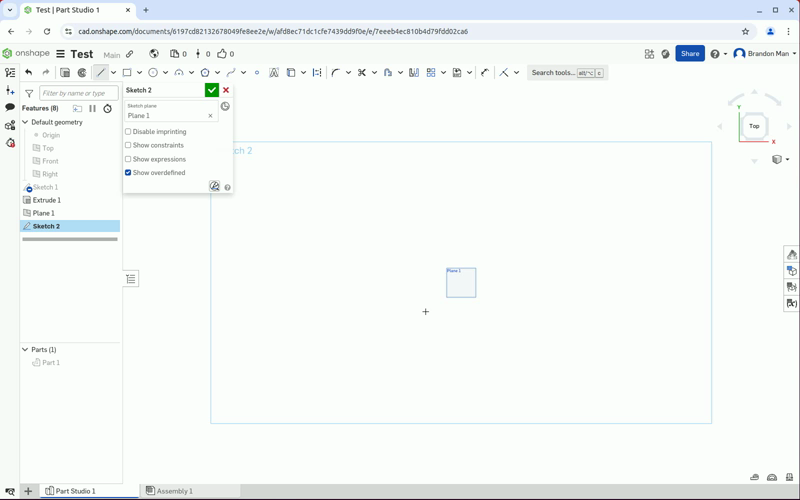
key_up(shift)
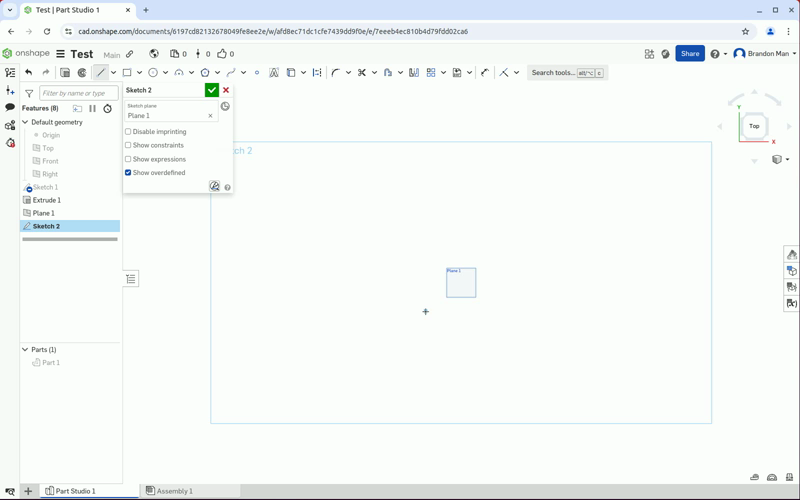
key_down(shift)
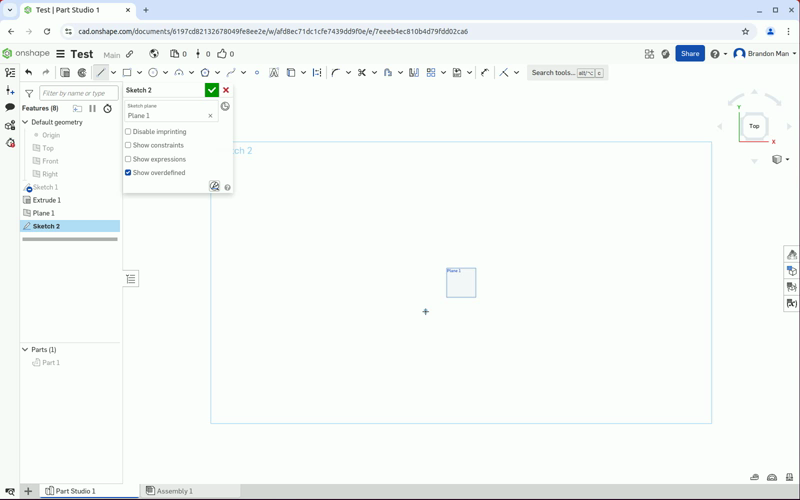
mouse_move(573, 311)
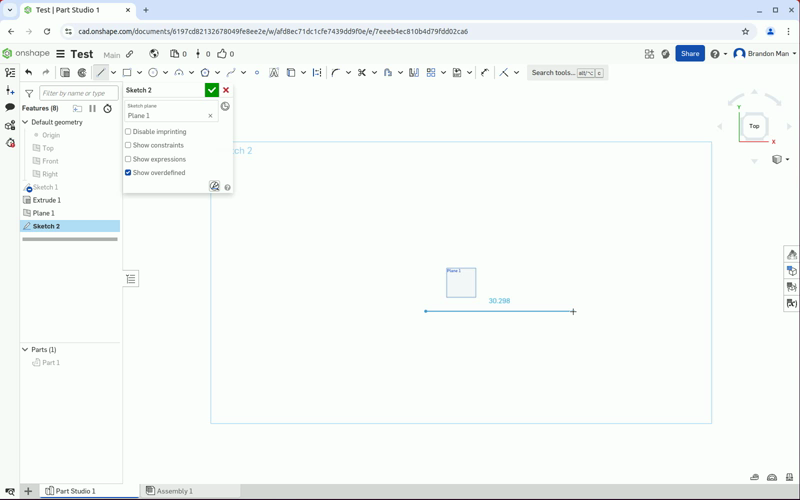
click(573, 311)
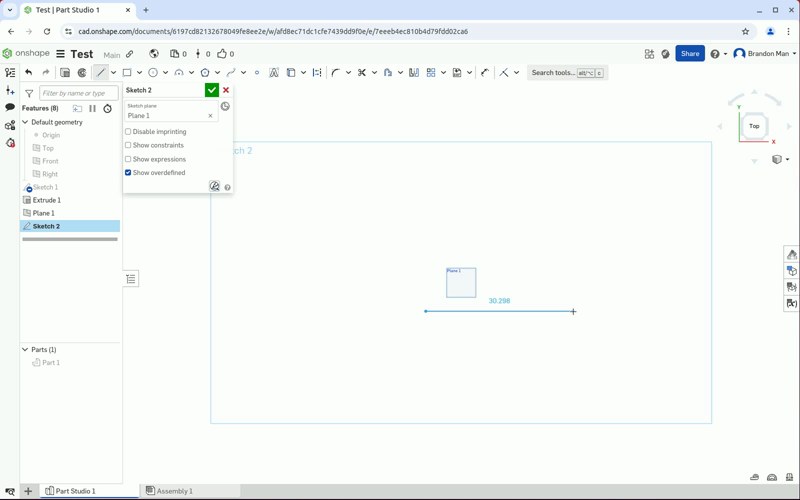
key_up(shift)
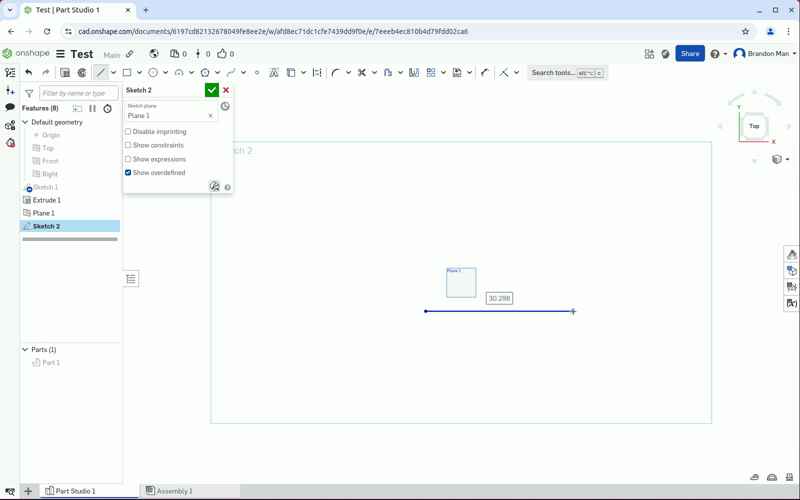
key_down(shift)
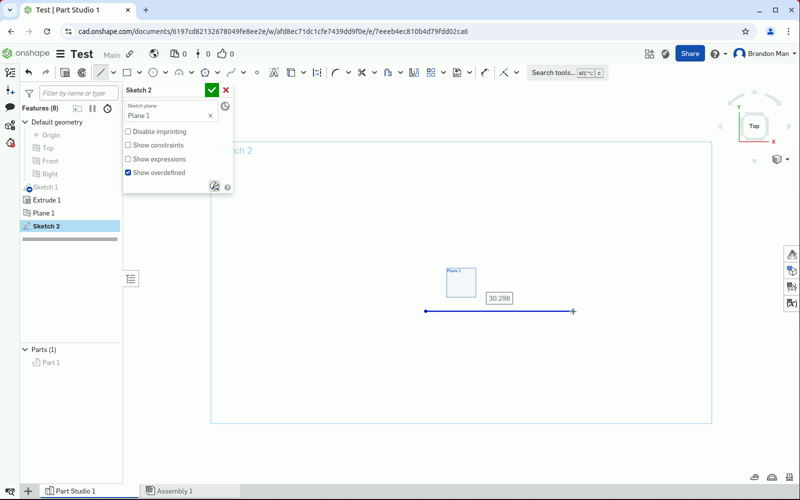
mouse_move(589, 311)
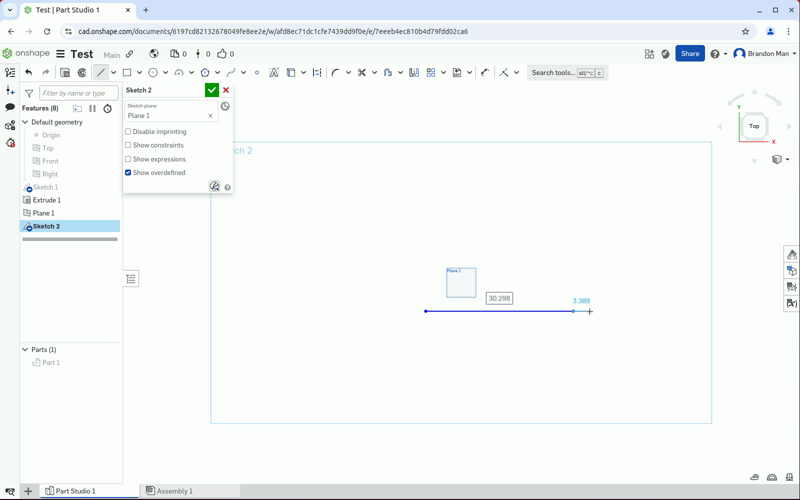
mouse_move(573, 303)
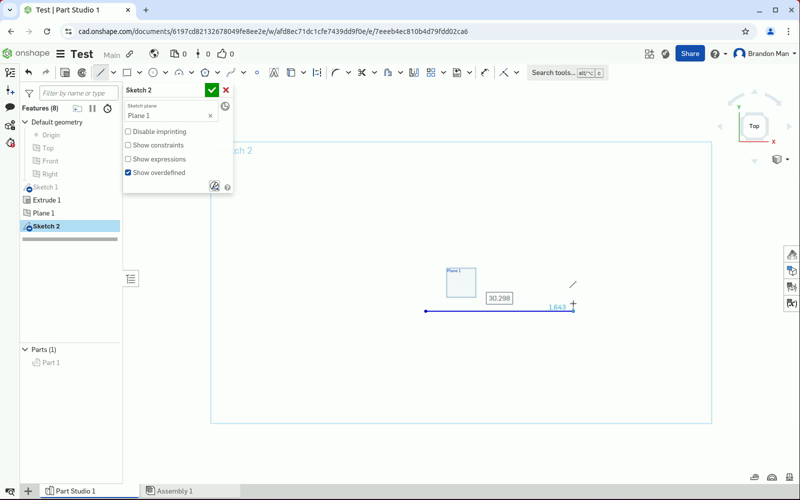
click(573, 303)
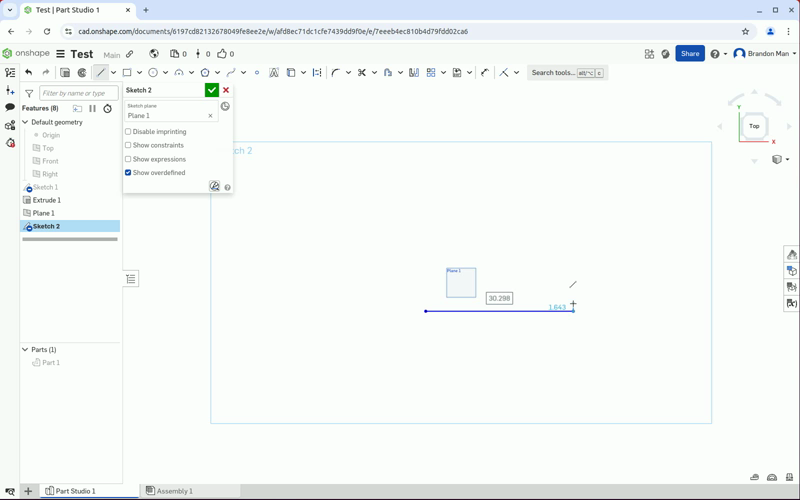
key_up(shift)
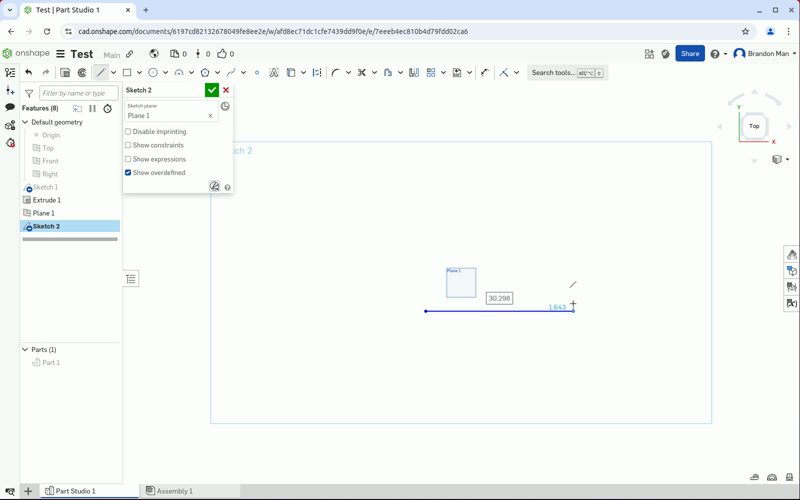
key_down(shift)
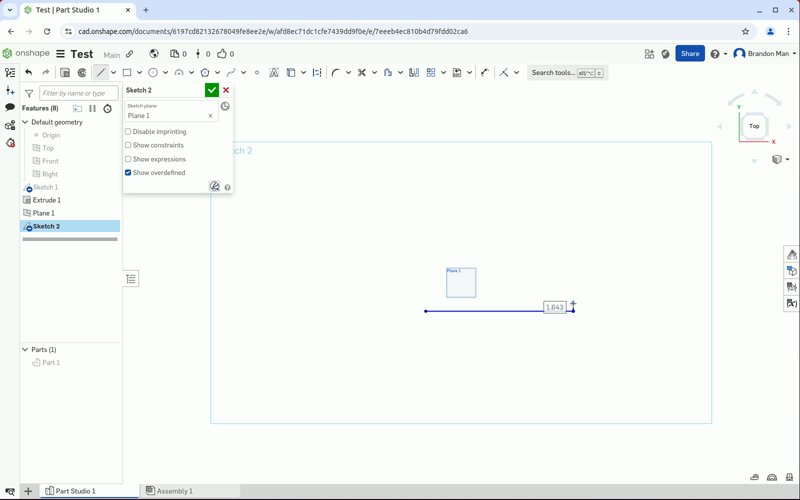
mouse_move(425, 303)
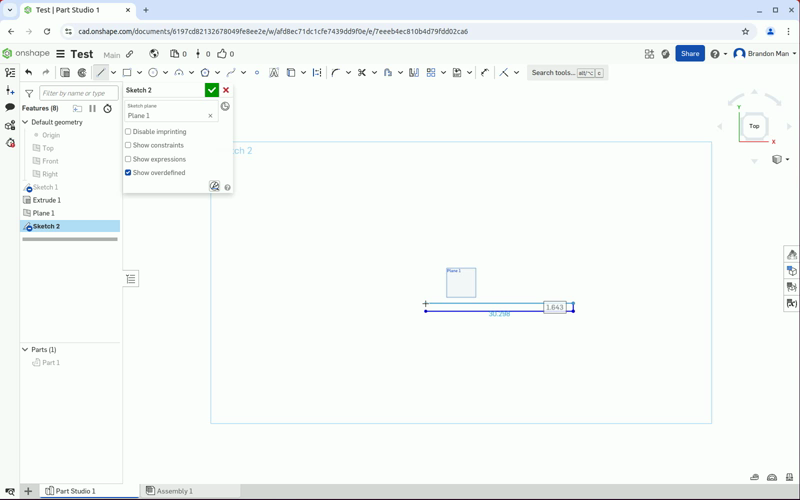
click(425, 303)
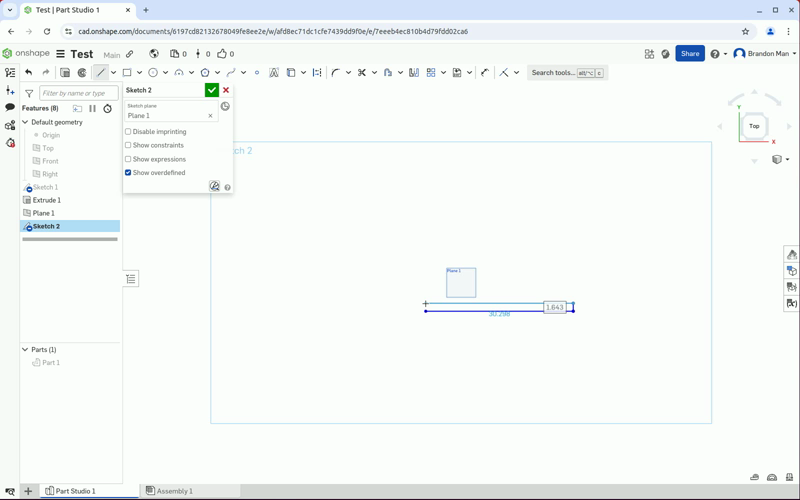
key_up(shift)
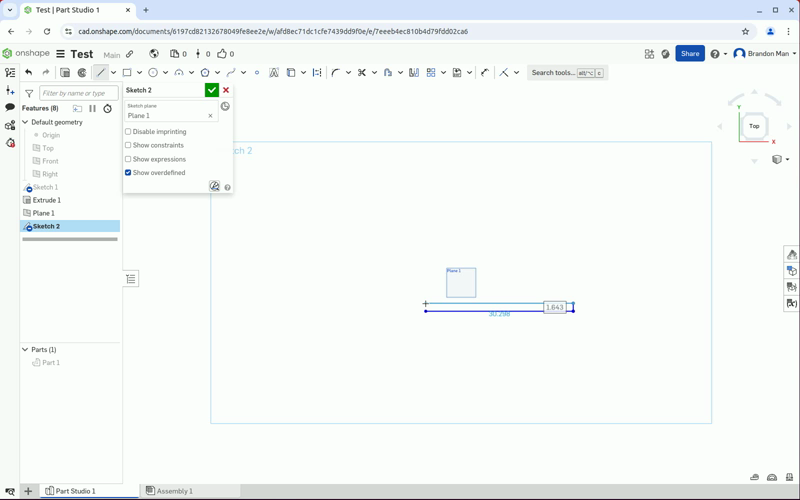
mouse_move(455, 303)
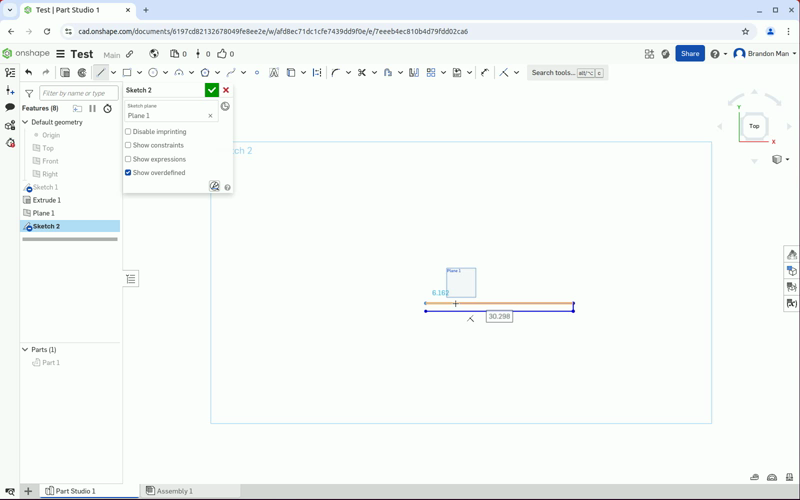
key_down(shift)
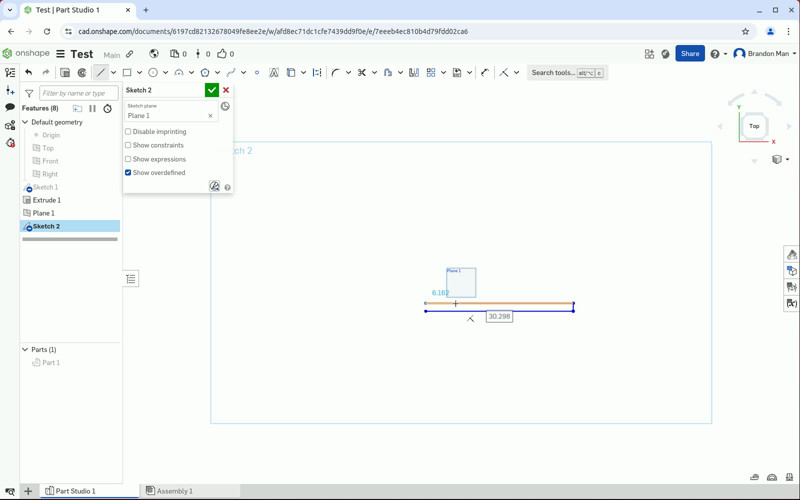
mouse_move(425, 311)
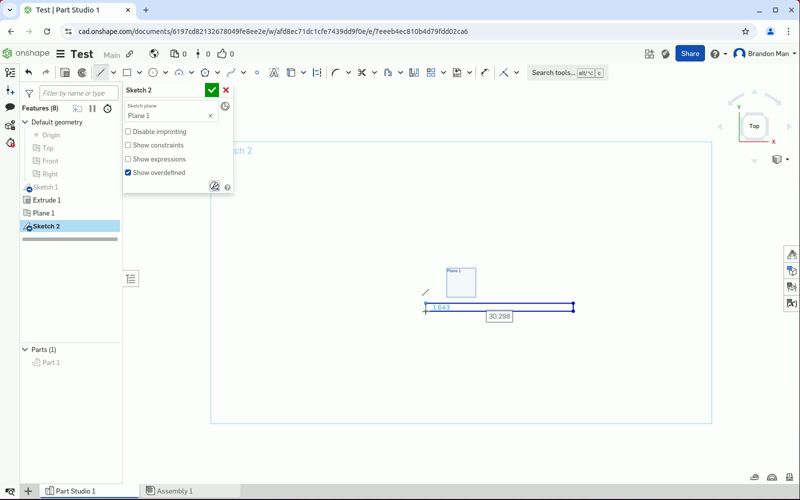
key_up(shift)
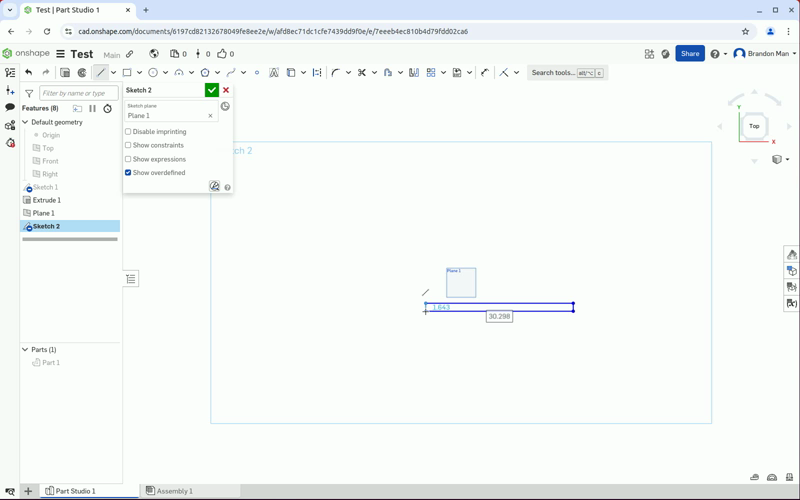
click(425, 311)
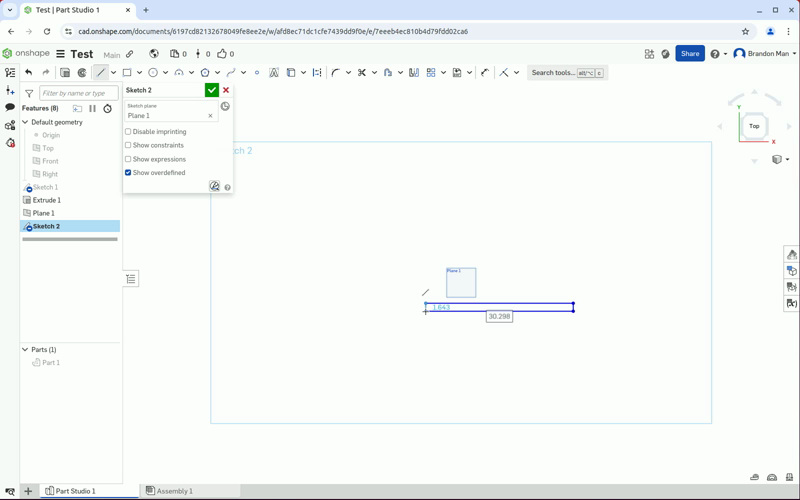
key(esc)
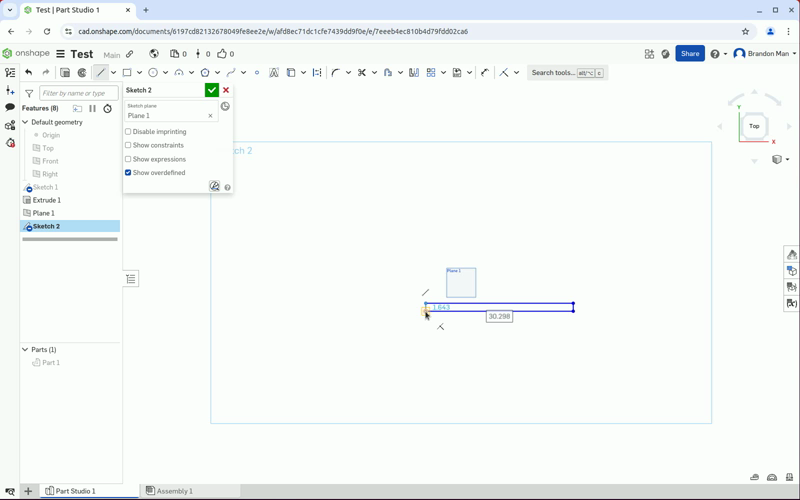
mouse_move(549, 309)
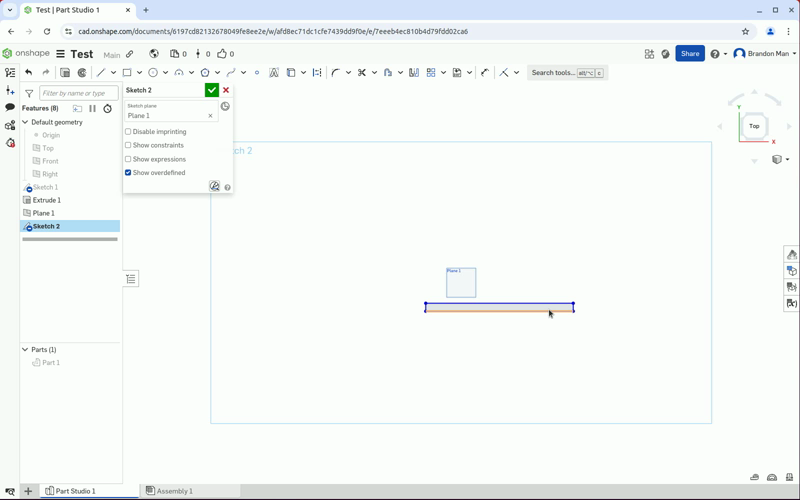
scroll(6)
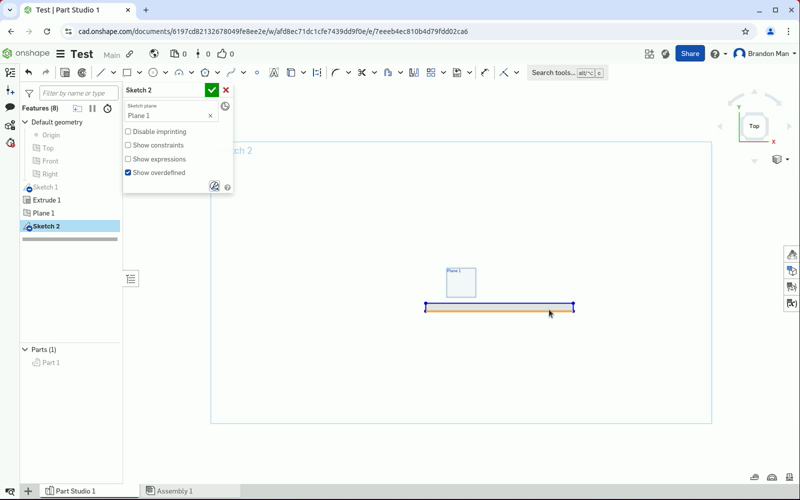
scroll(6)
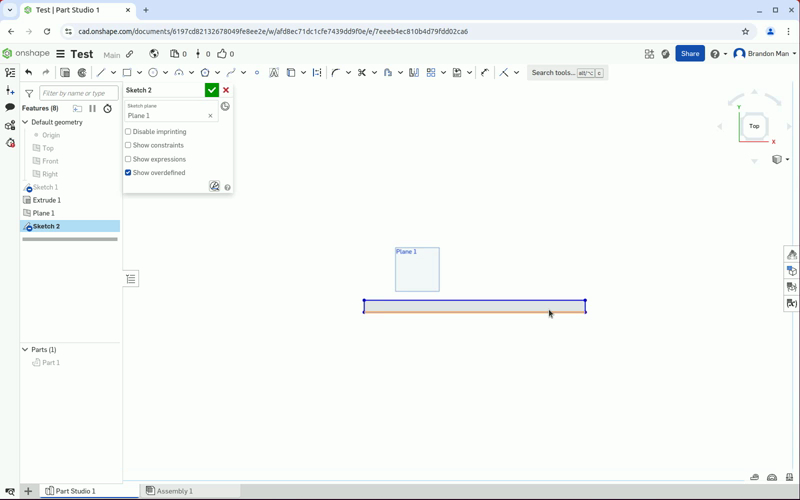
scroll(6)
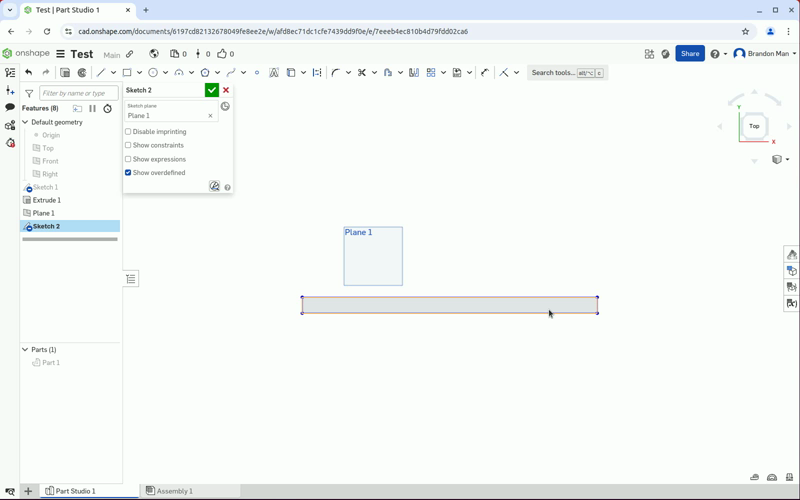
scroll(6)
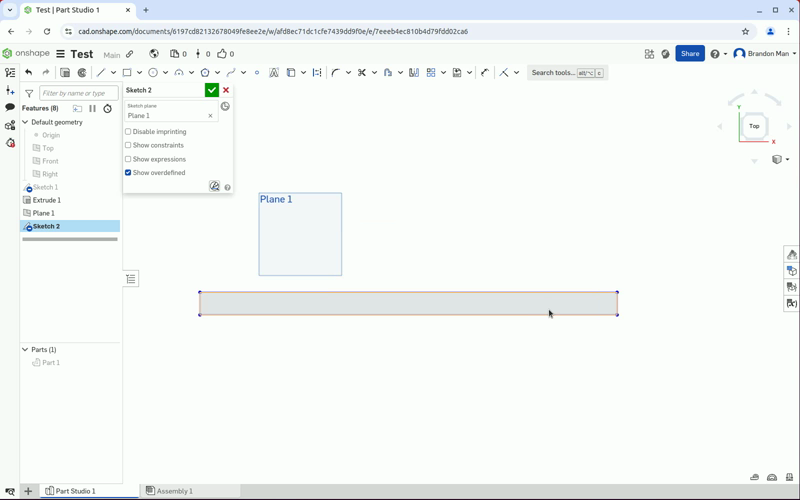
scroll(6)
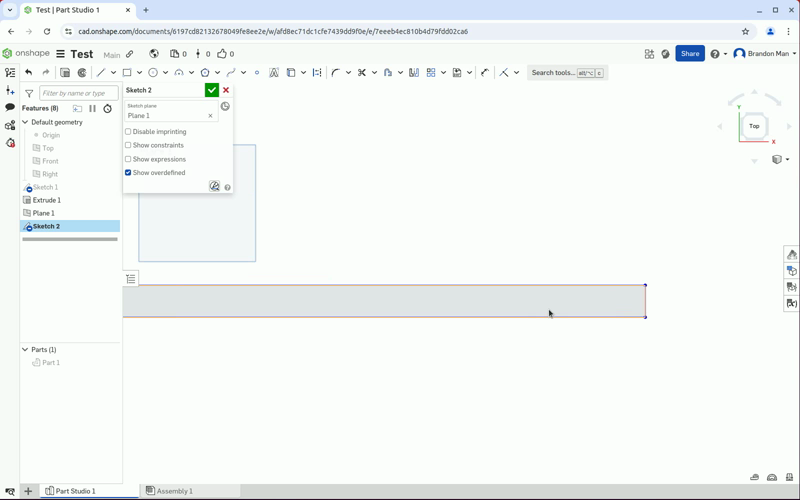
scroll(6)
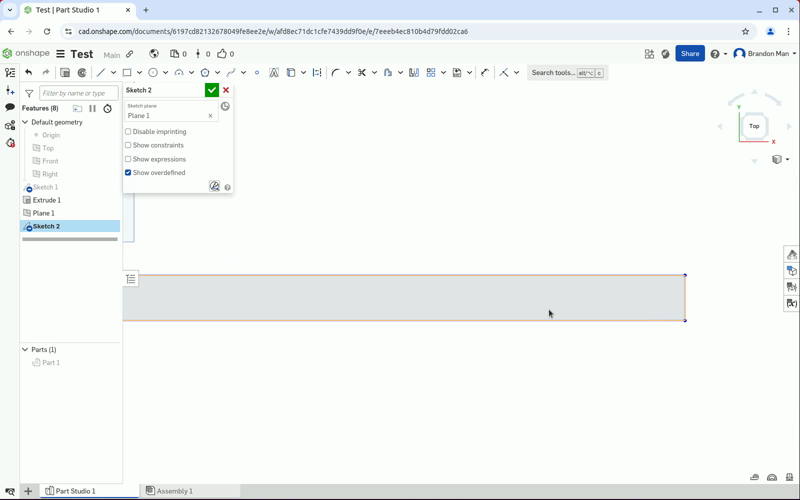
scroll(6)
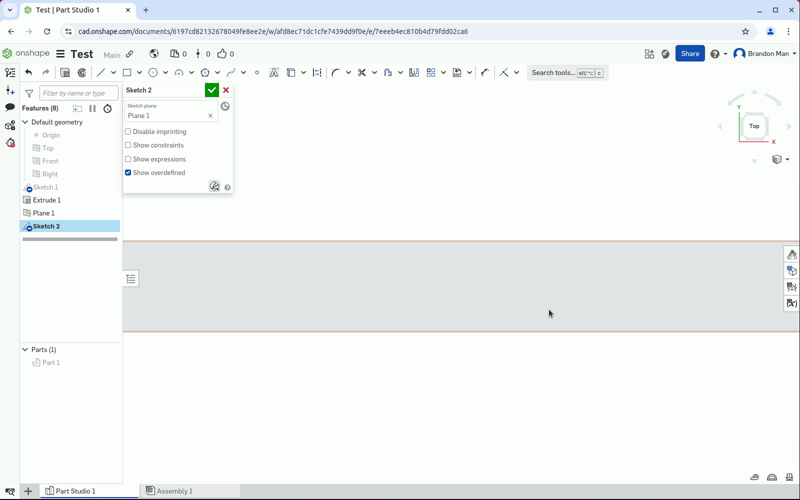
click(549, 309)
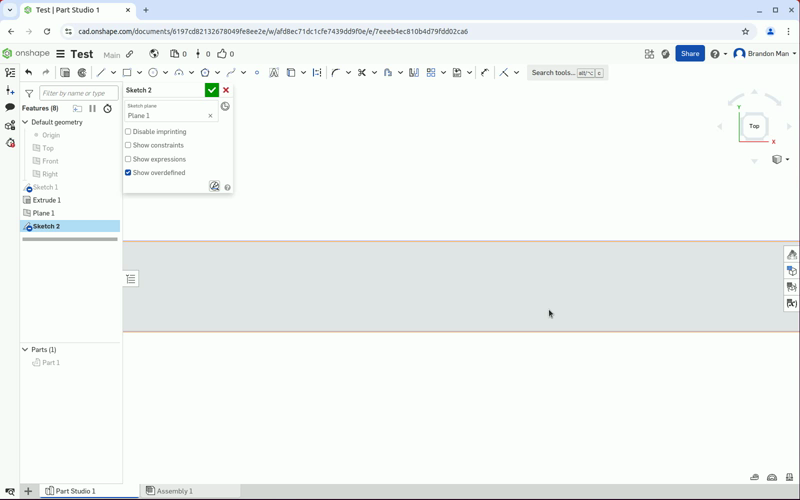
scroll(-6)
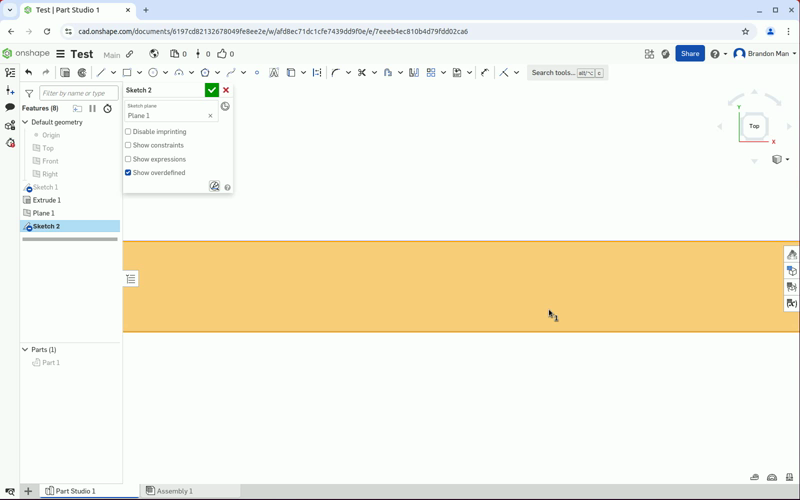
scroll(-6)
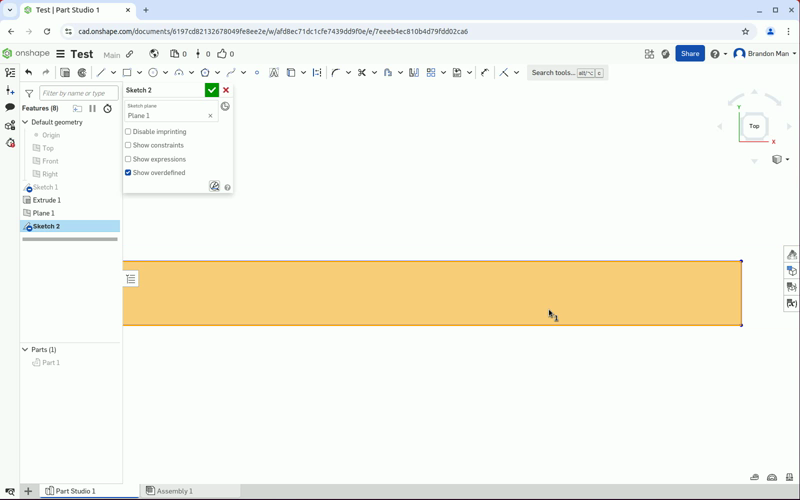
scroll(-6)
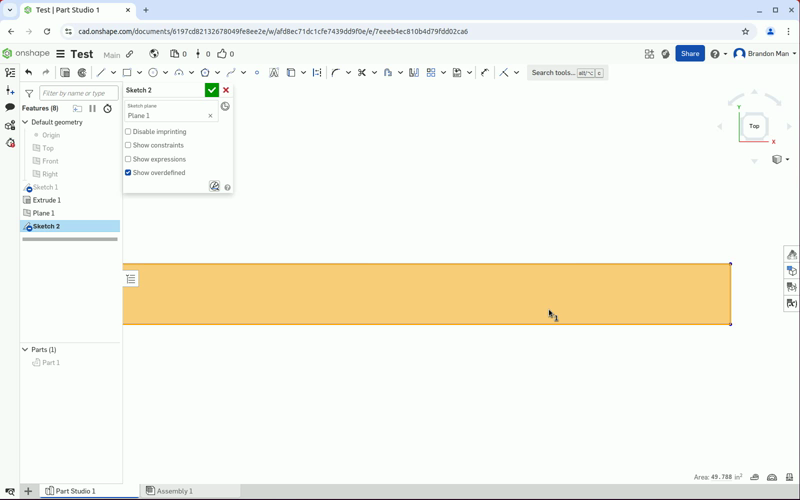
scroll(-6)
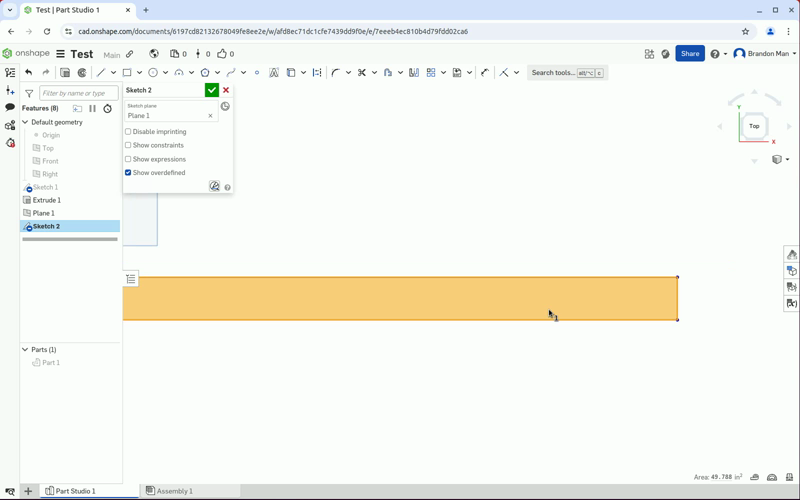
scroll(-6)
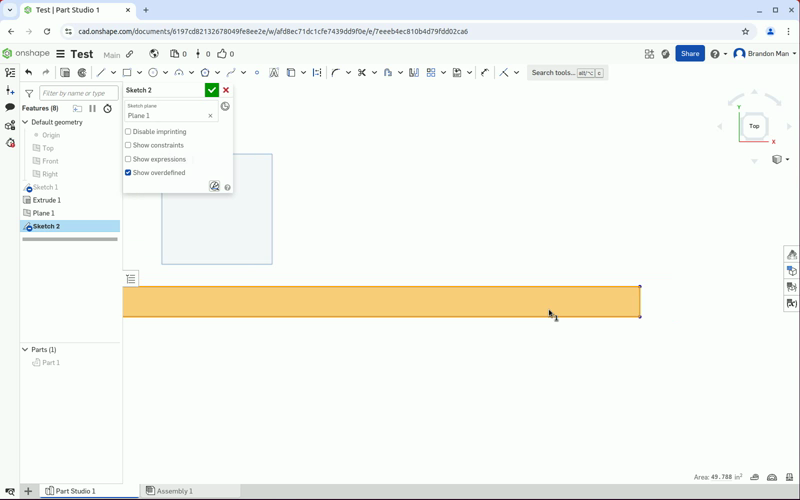
scroll(-6)
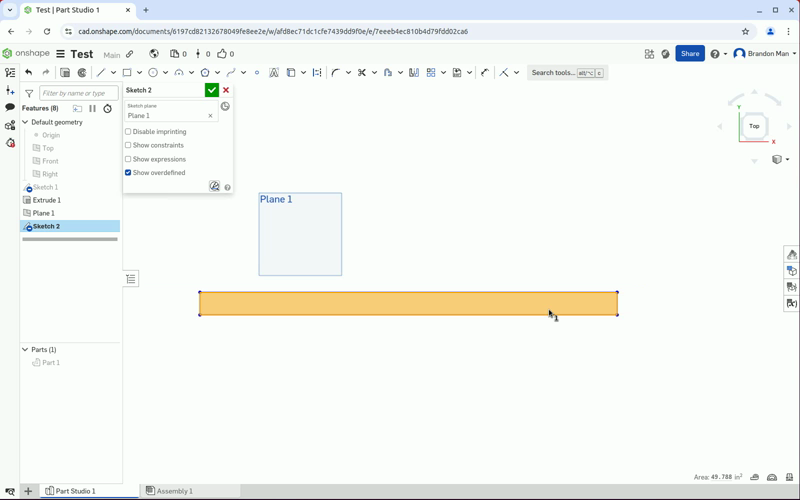
scroll(-6)
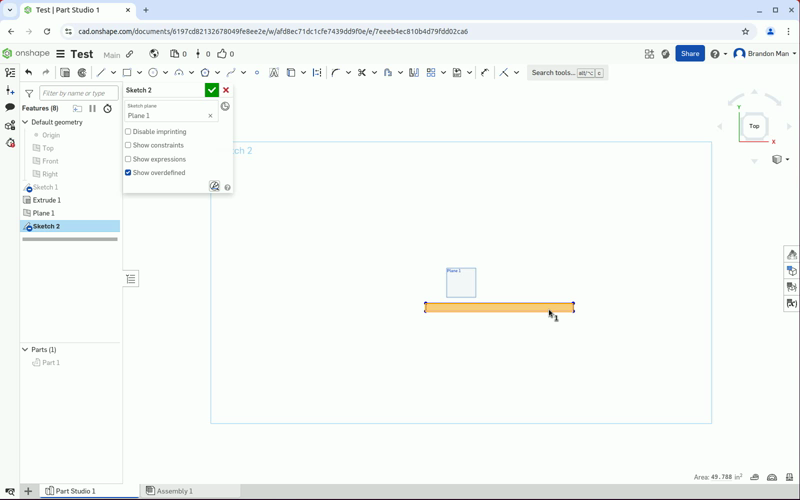
mouse_move(73, 352)
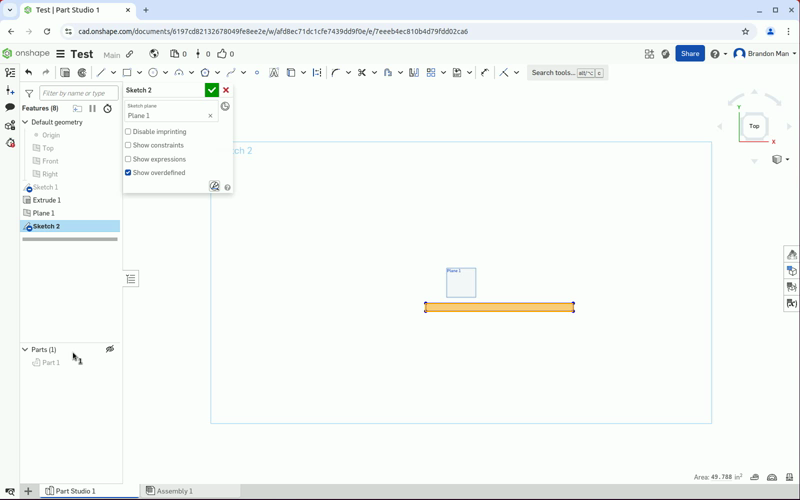
key(shift+y)
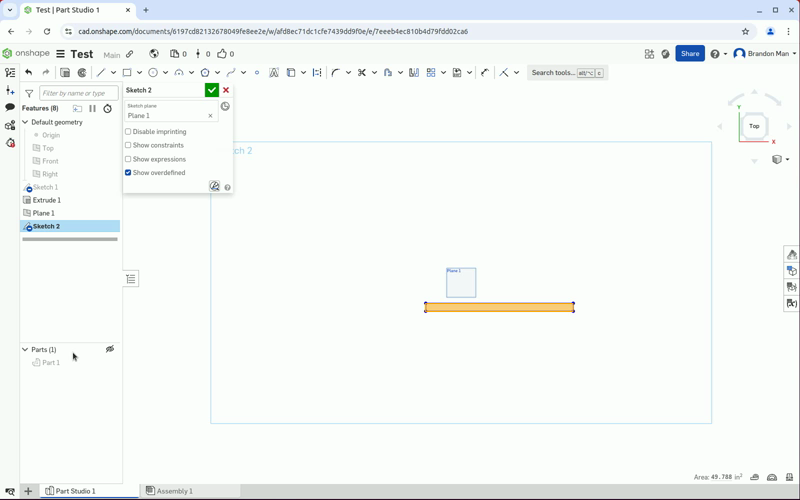
key(shift+e)
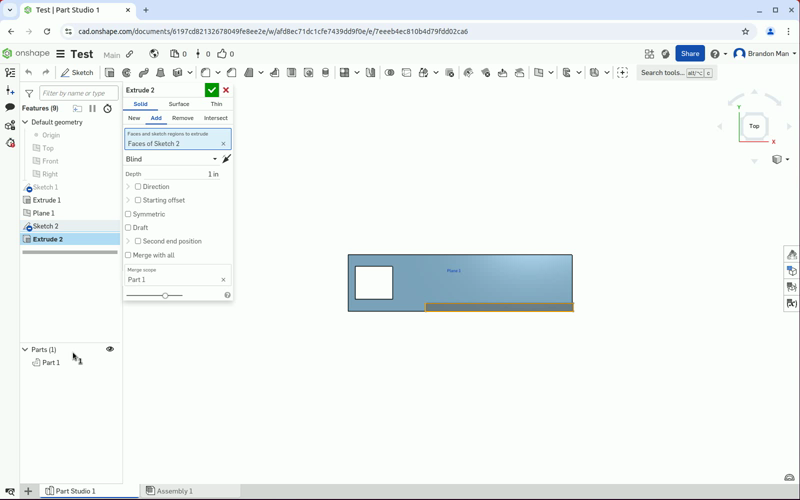
mouse_move(143, 106)
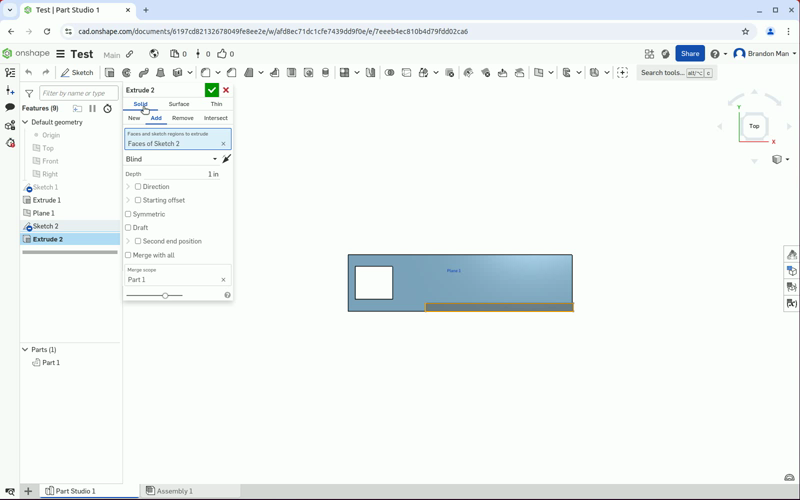
click(143, 106)
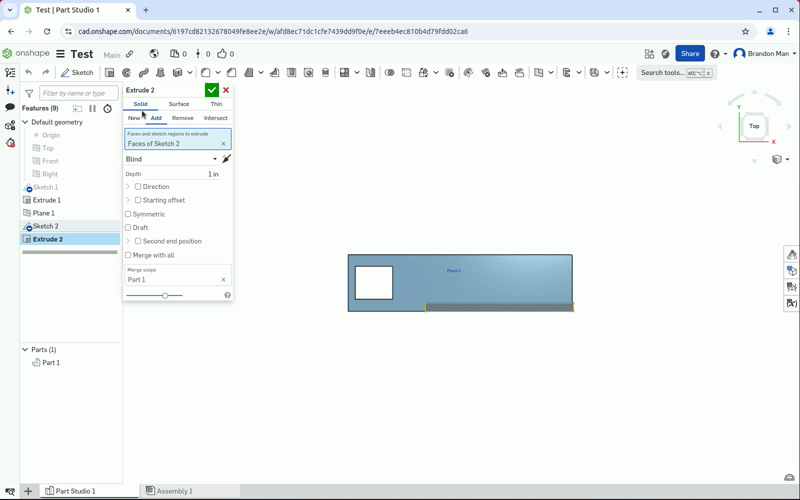
mouse_move(137, 120)
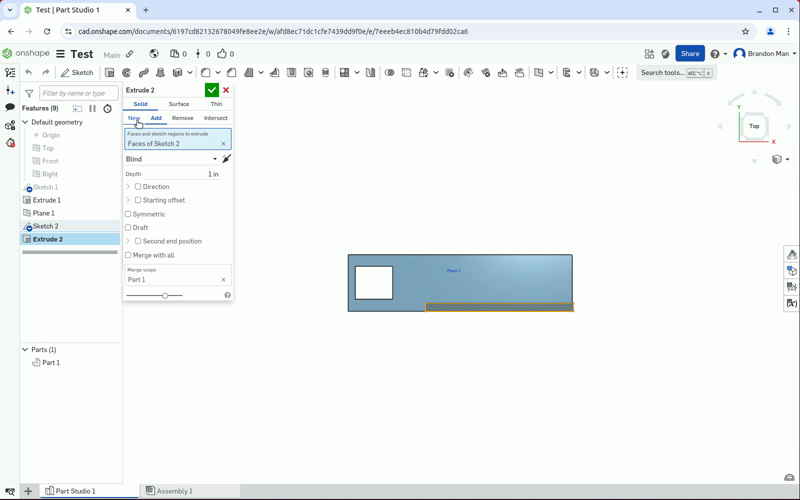
click(137, 120)
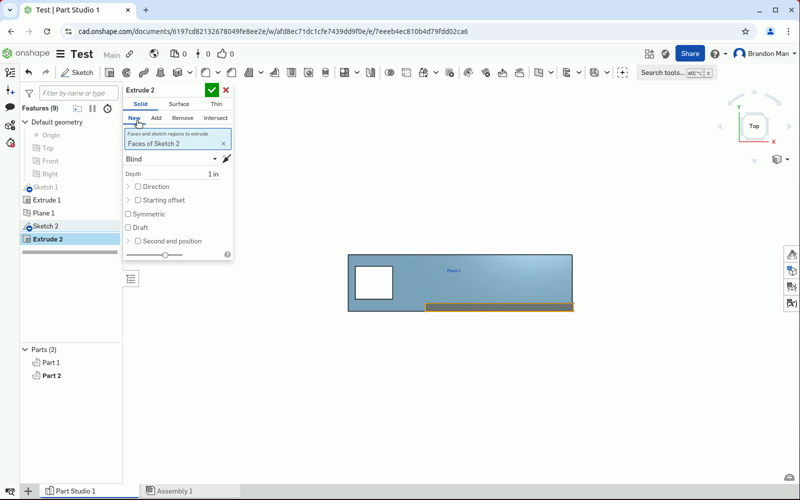
key(tab, 4)
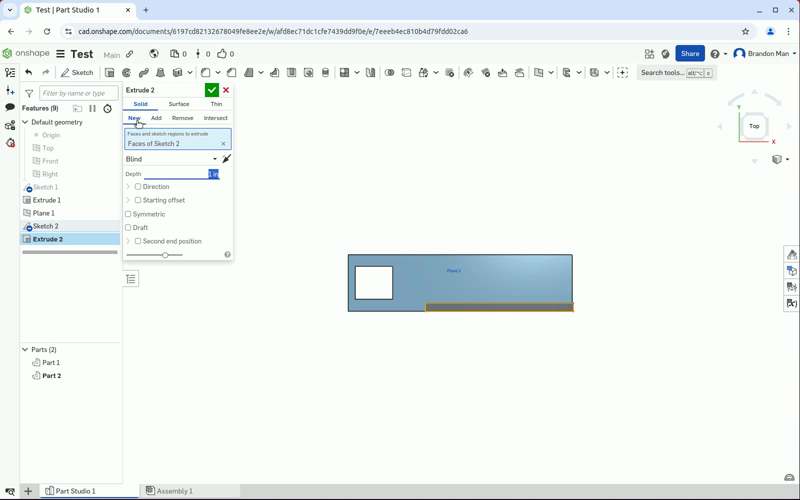
text(5.055)
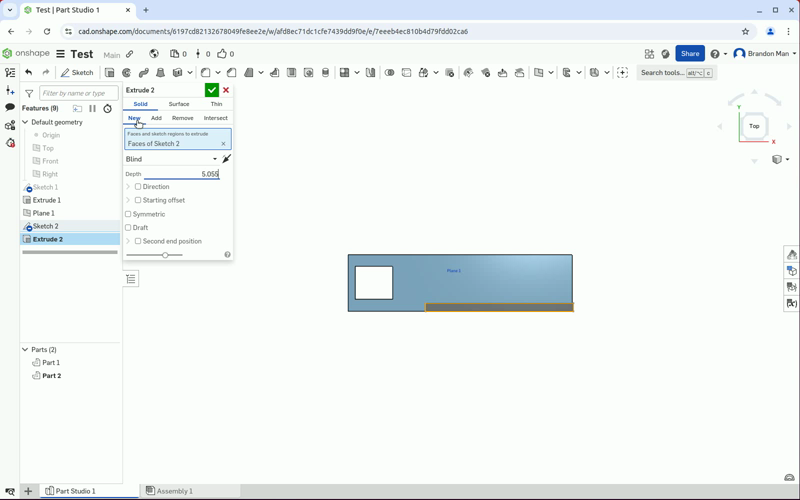
key(enter)
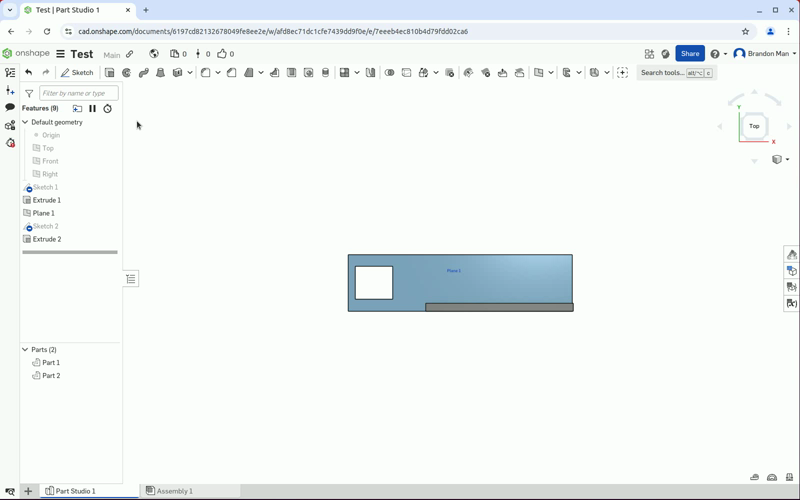
key(shift+h)
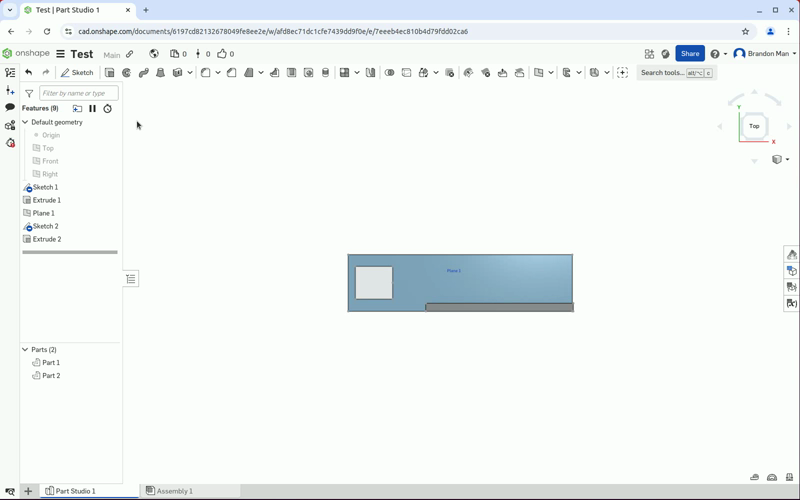
key(shift+h)
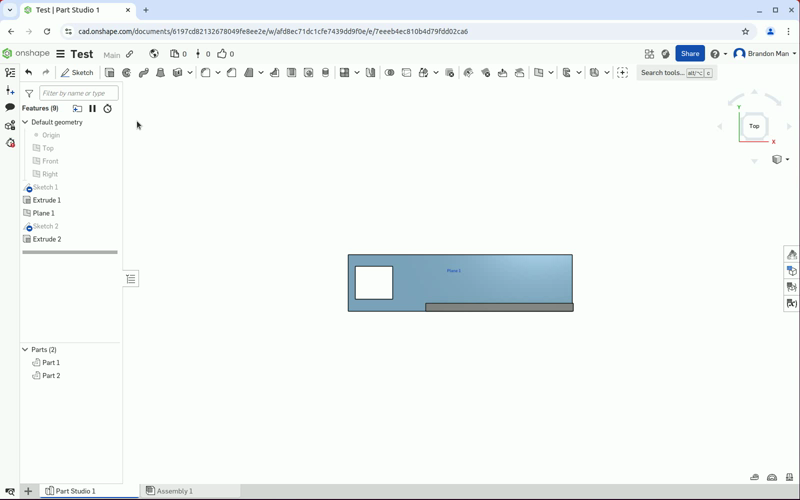
mouse_move(73, 189)
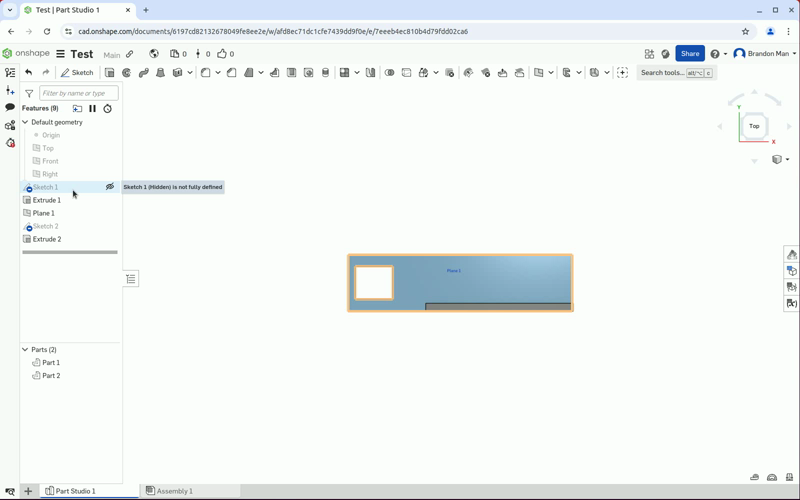
click(73, 189)
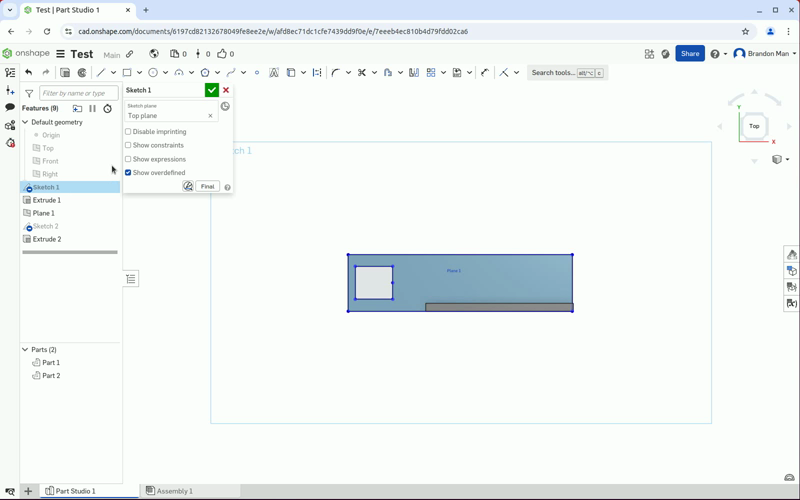
mouse_move(229, 92)
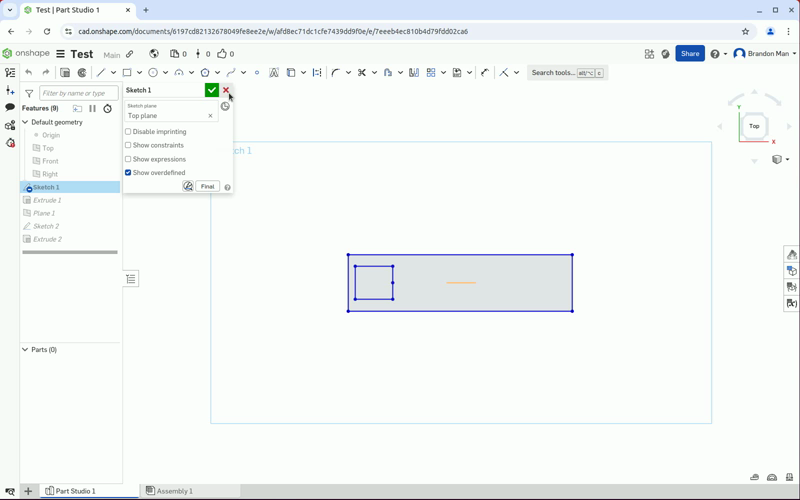
click(229, 92)
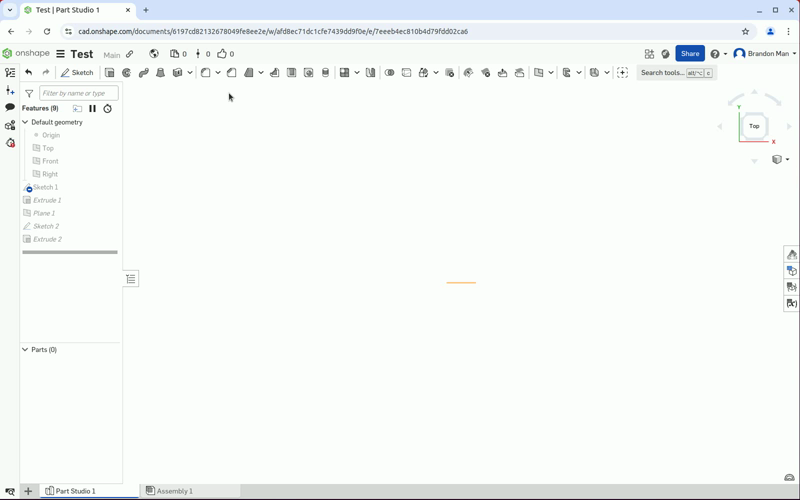
key(shift+s)
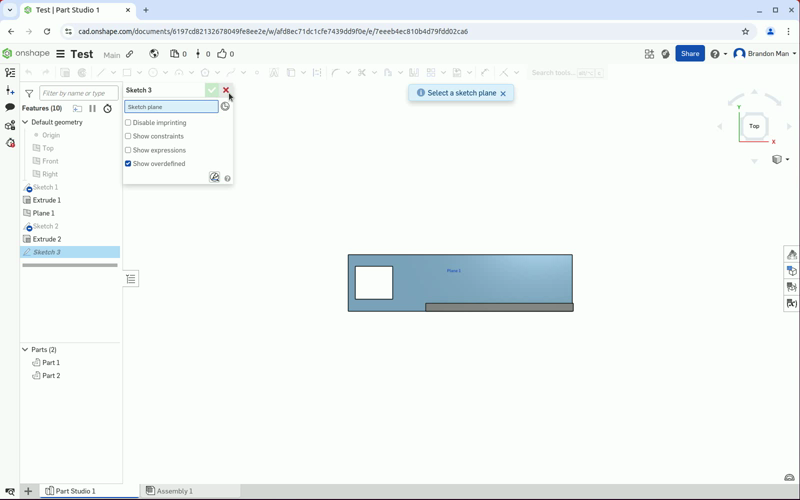
mouse_move(73, 215)
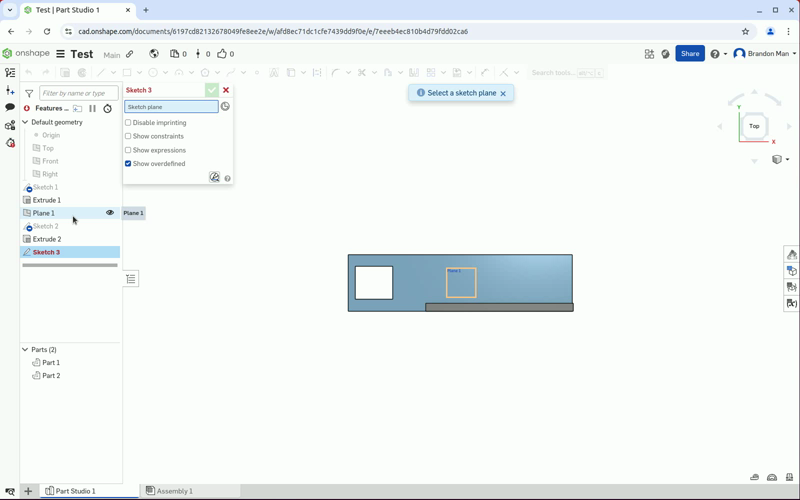
click(73, 215)
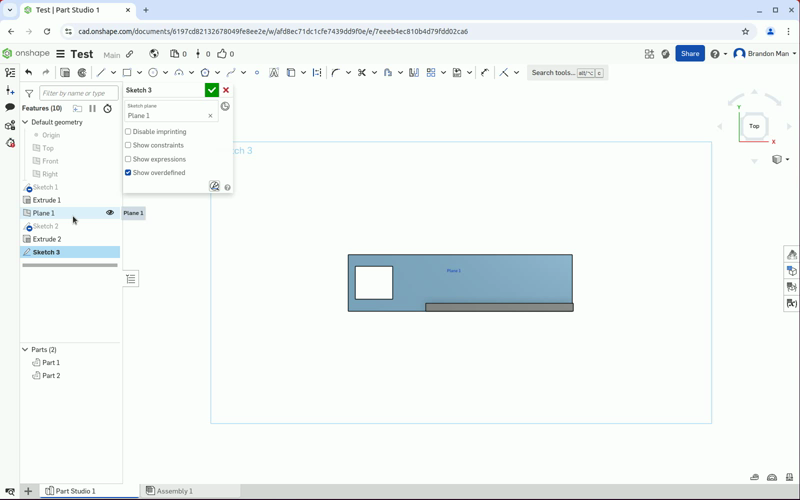
mouse_move(73, 352)
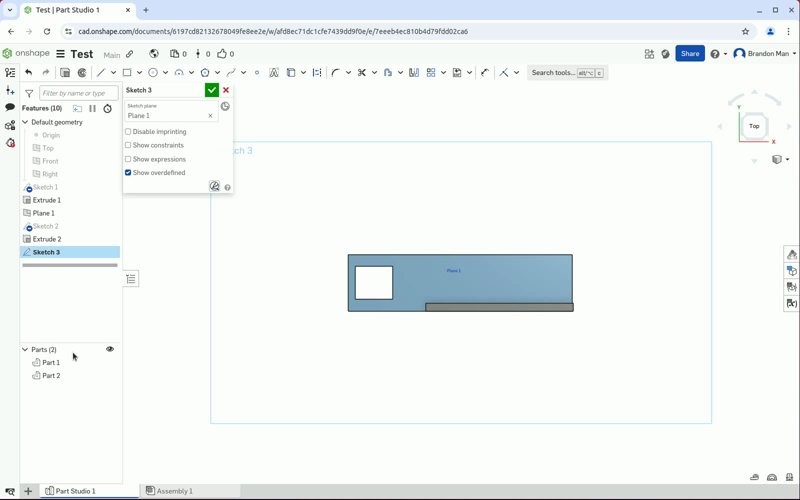
key(y)
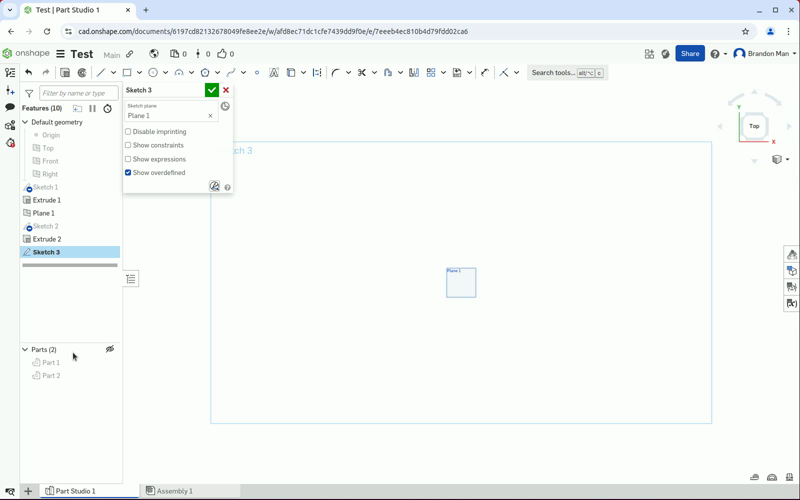
key(l)
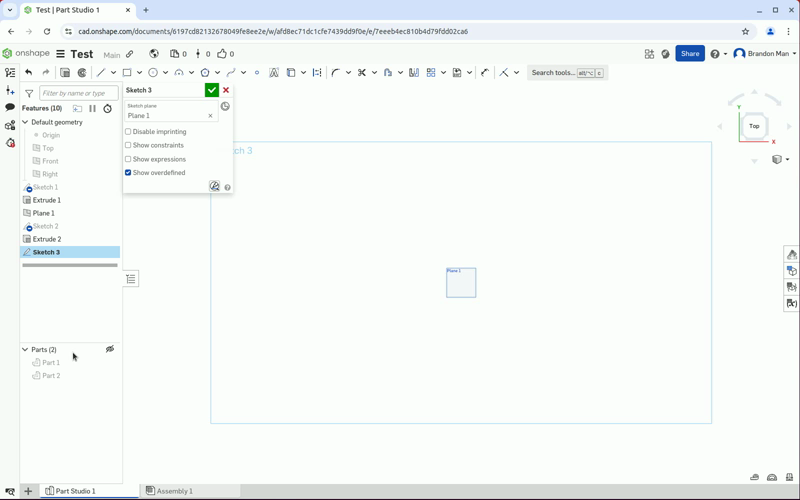
key_down(shift)
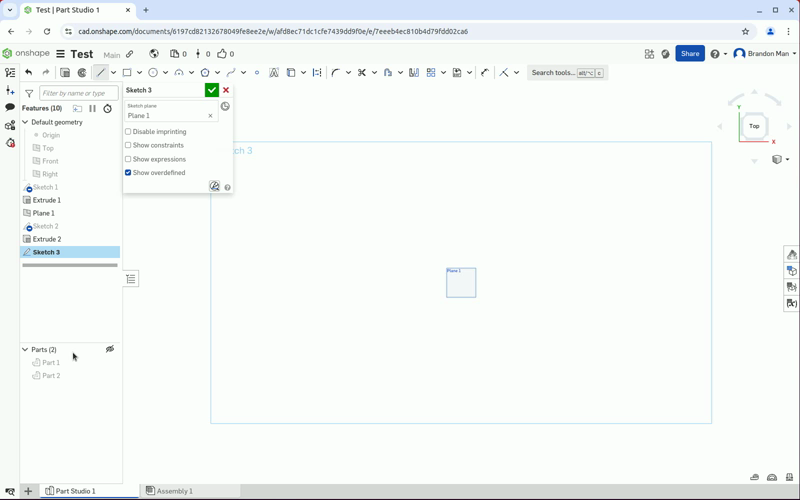
mouse_move(425, 262)
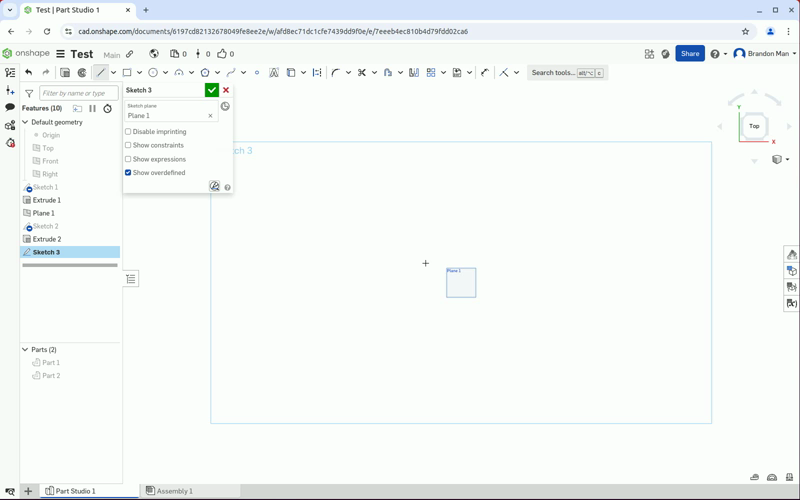
click(425, 262)
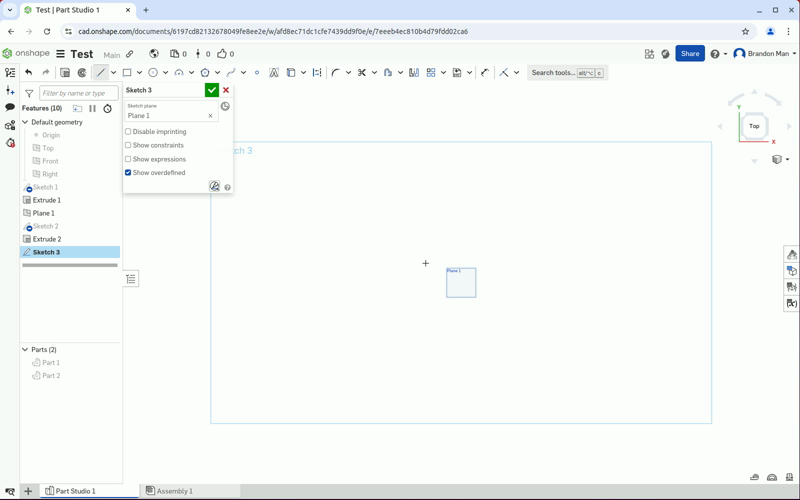
key_up(shift)
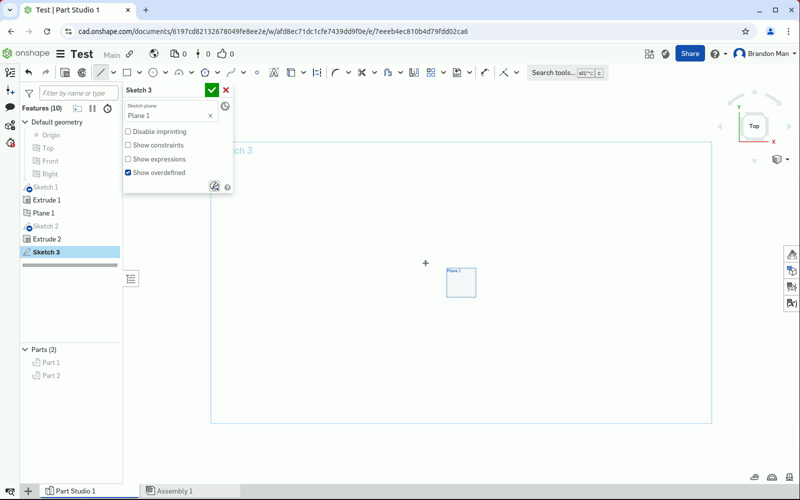
key_down(shift)
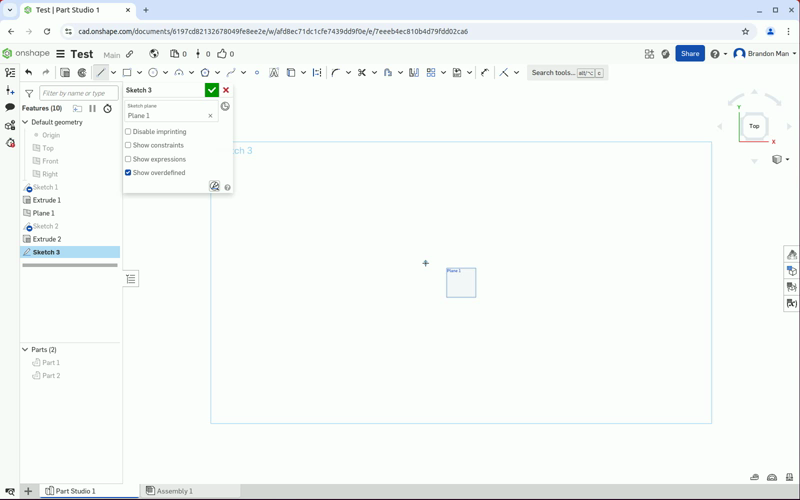
mouse_move(573, 262)
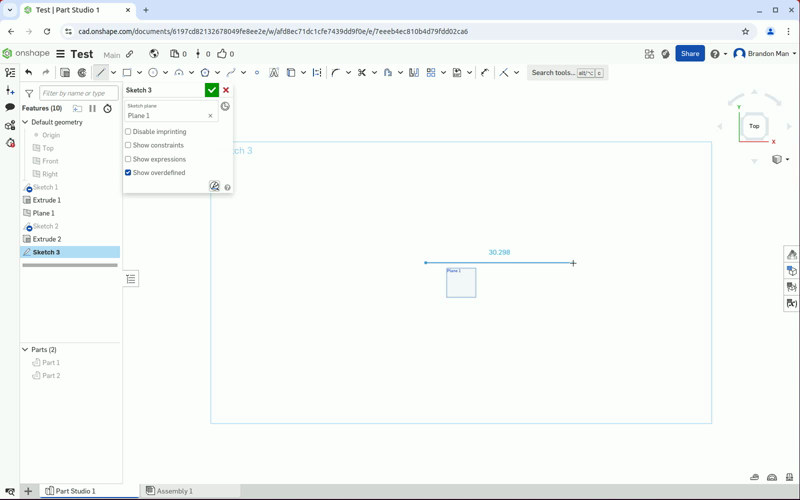
click(573, 262)
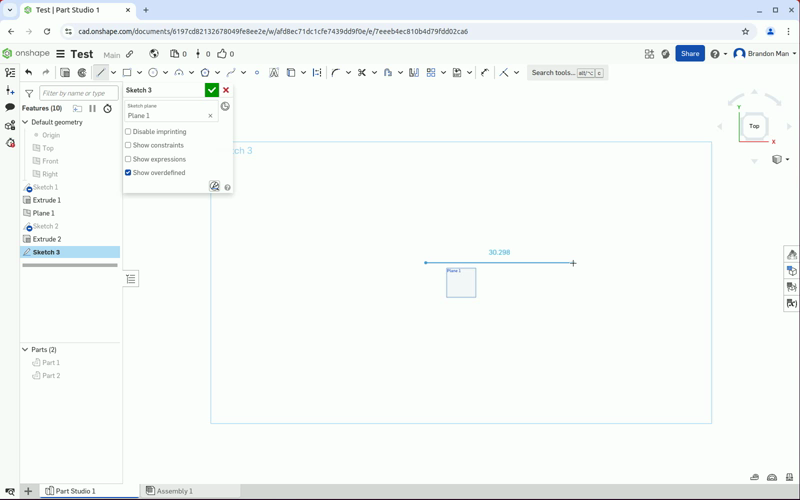
key_up(shift)
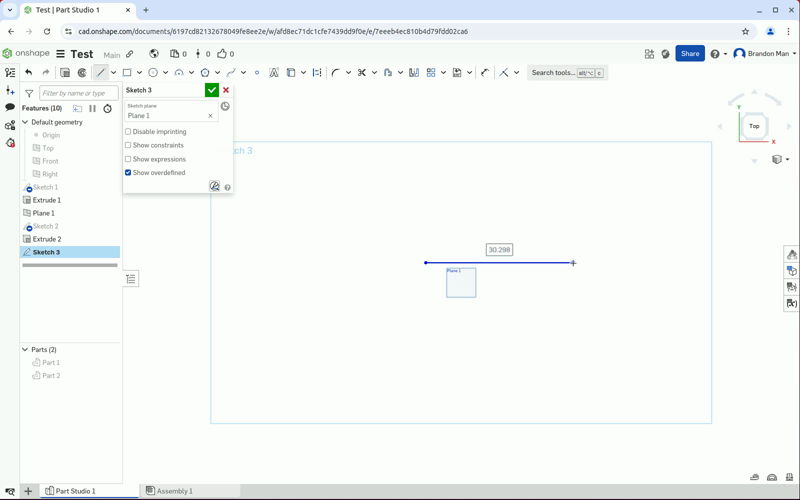
key_down(shift)
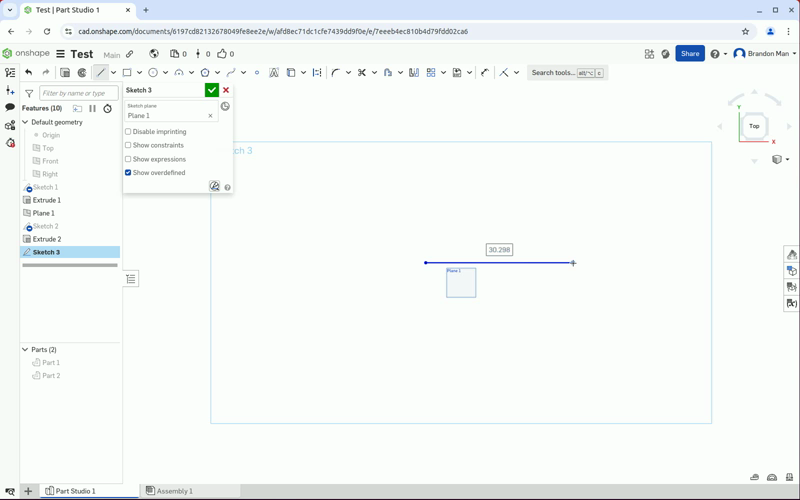
mouse_move(589, 262)
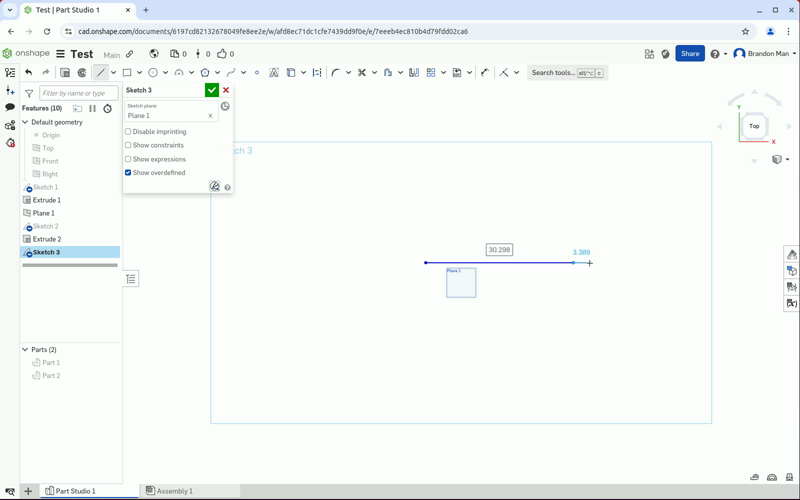
mouse_move(573, 255)
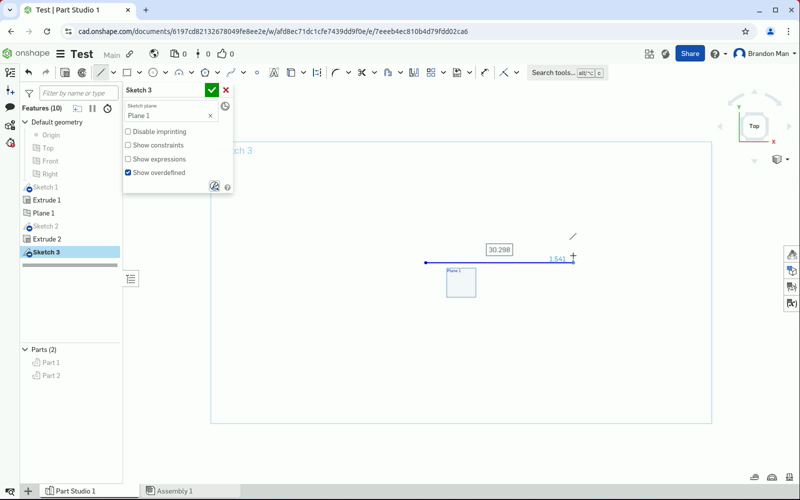
click(573, 255)
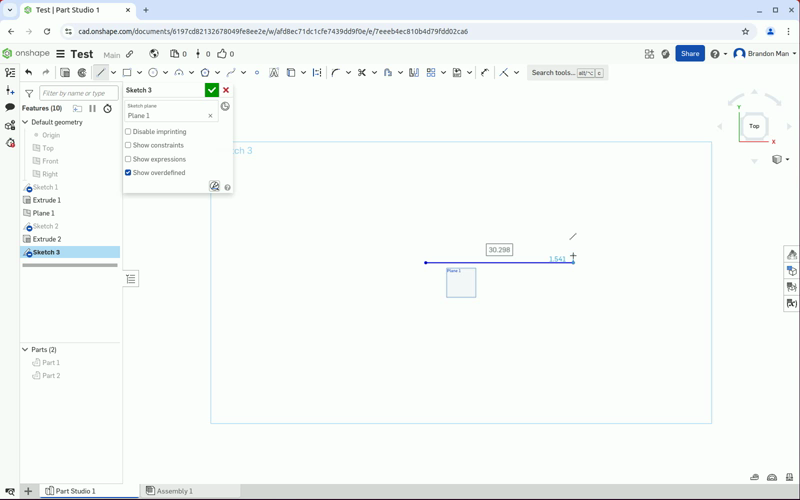
key_up(shift)
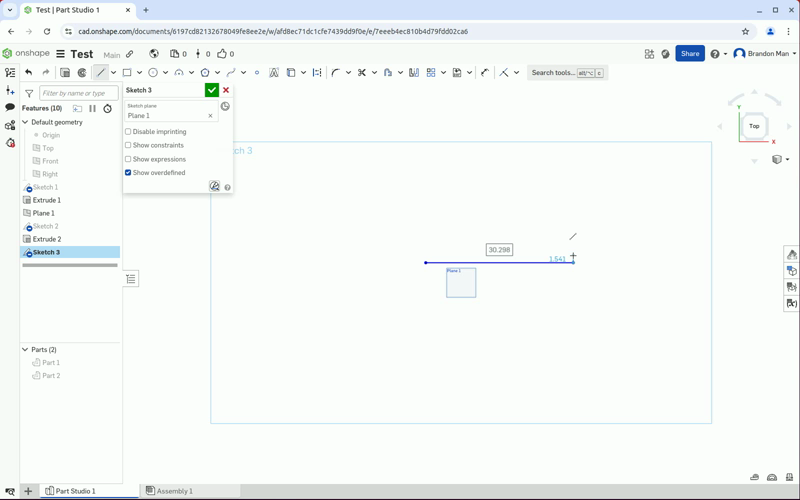
key_down(shift)
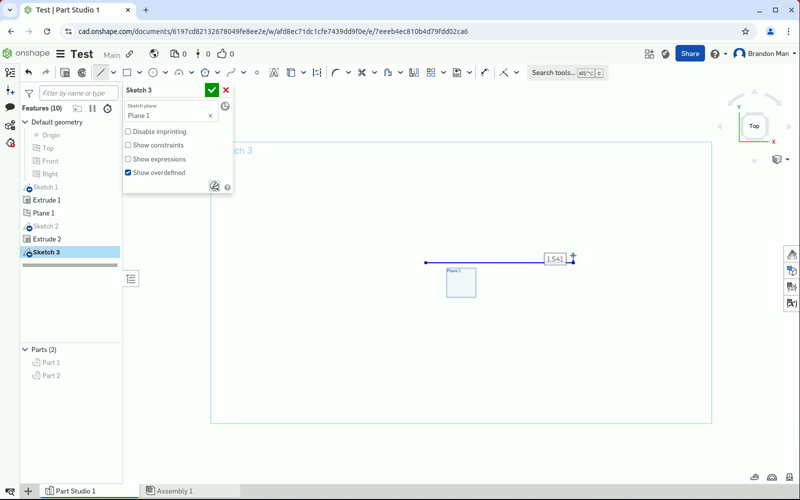
mouse_move(425, 255)
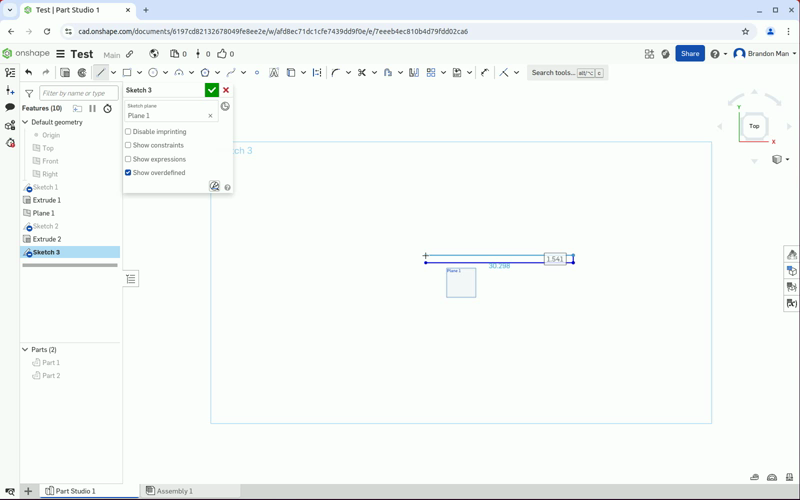
click(425, 255)
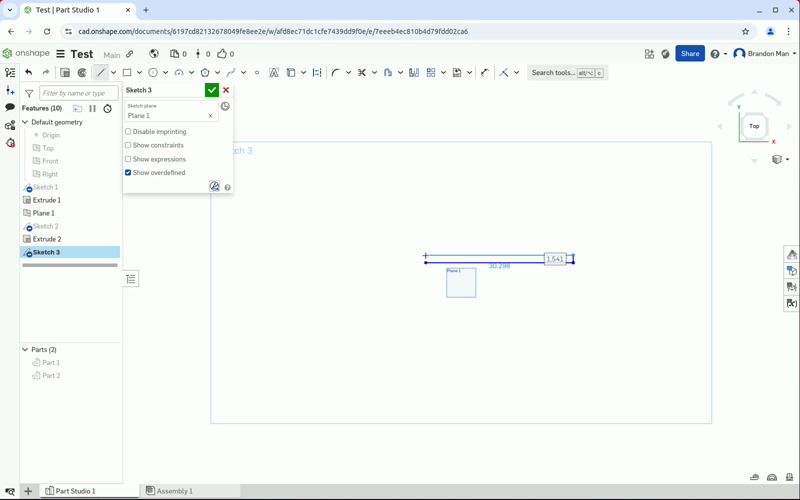
key_up(shift)
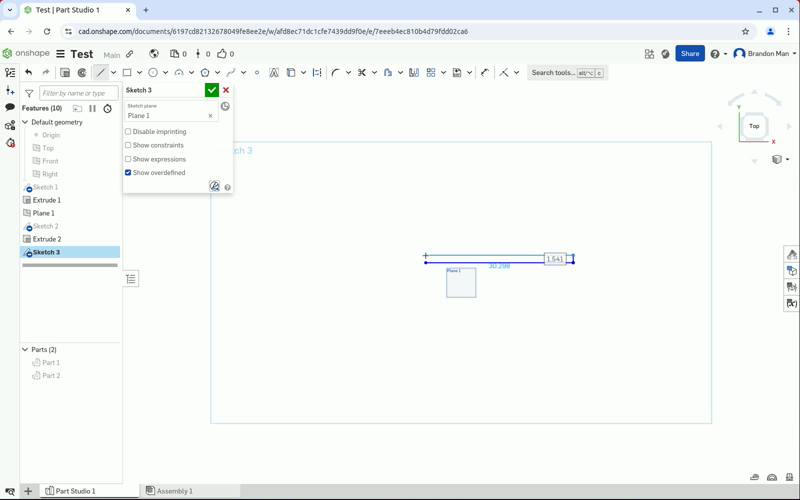
mouse_move(455, 255)
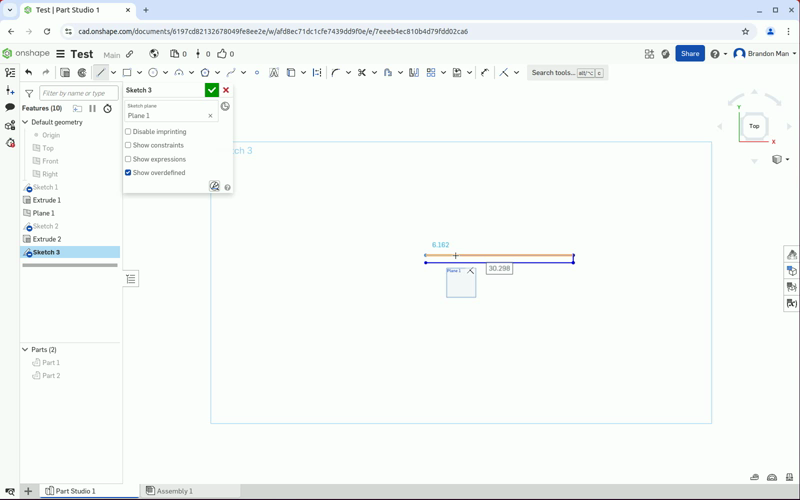
key_down(shift)
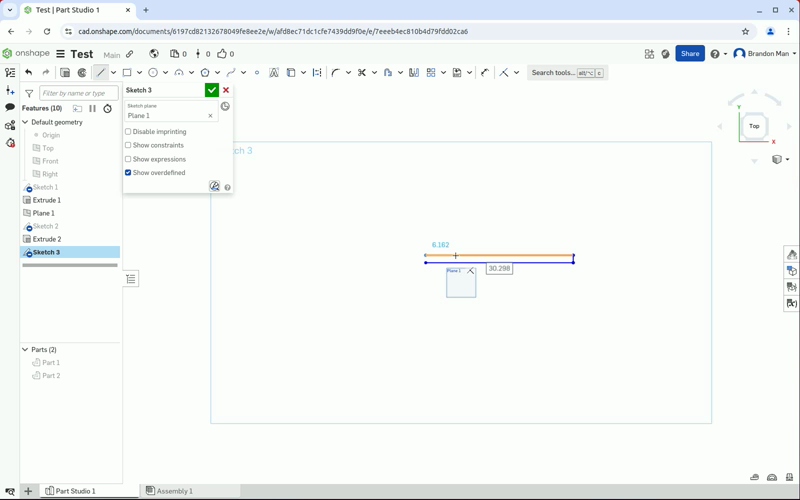
mouse_move(425, 262)
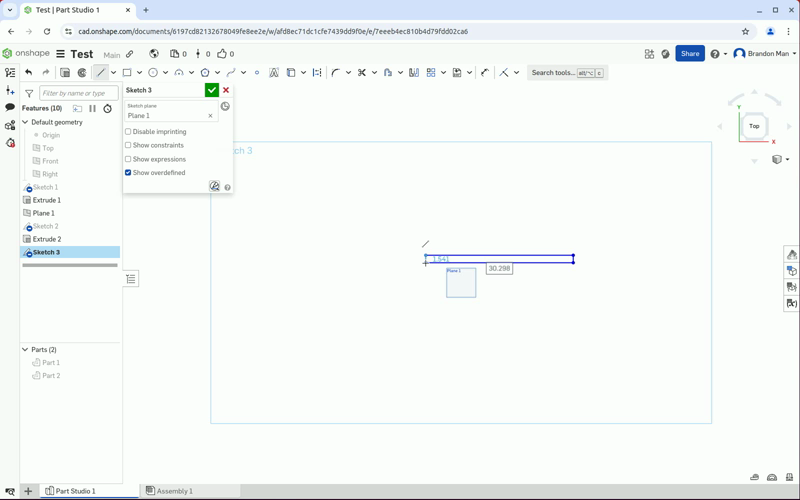
key_up(shift)
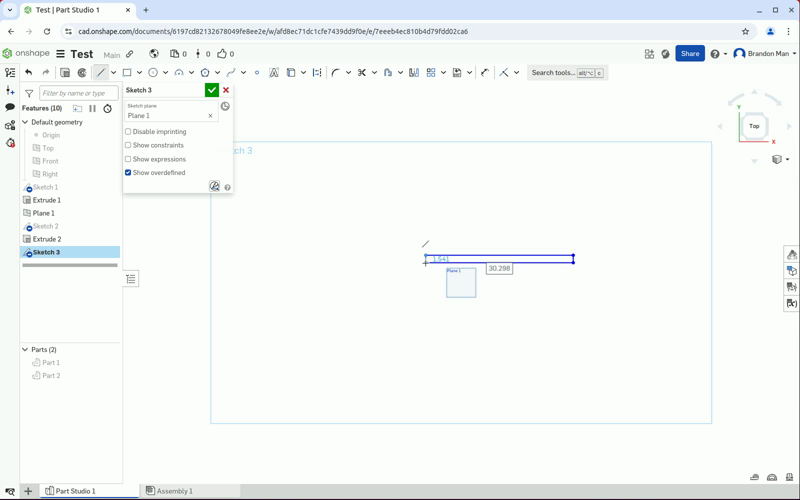
click(425, 262)
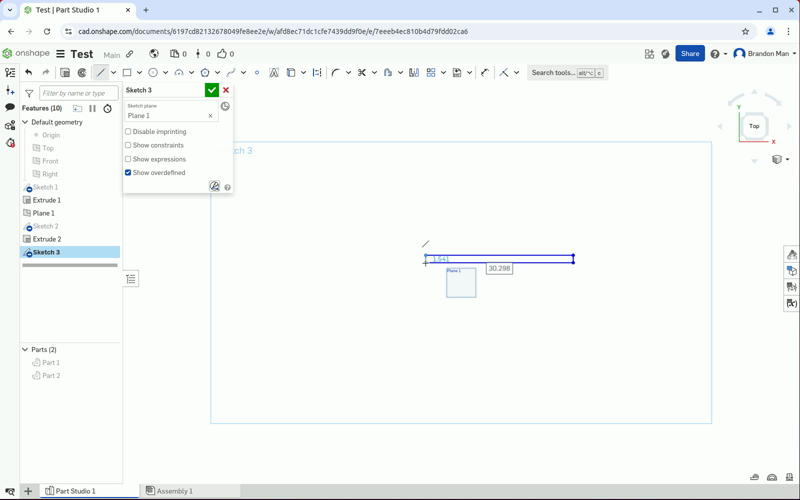
key(esc)
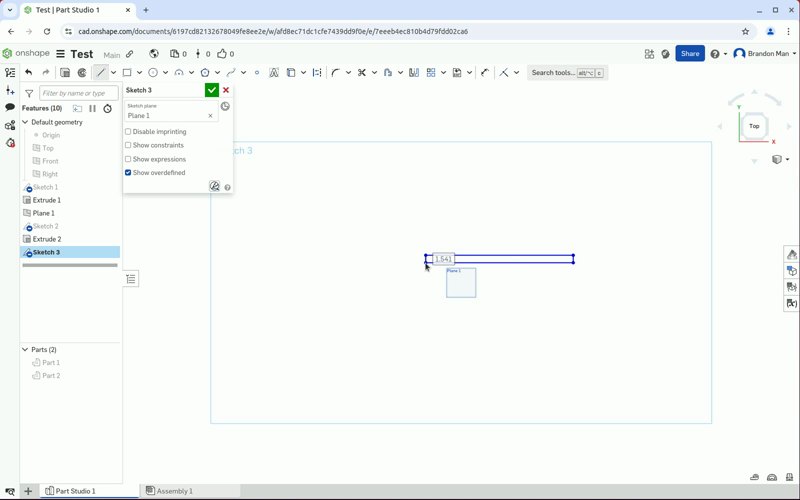
mouse_move(524, 256)
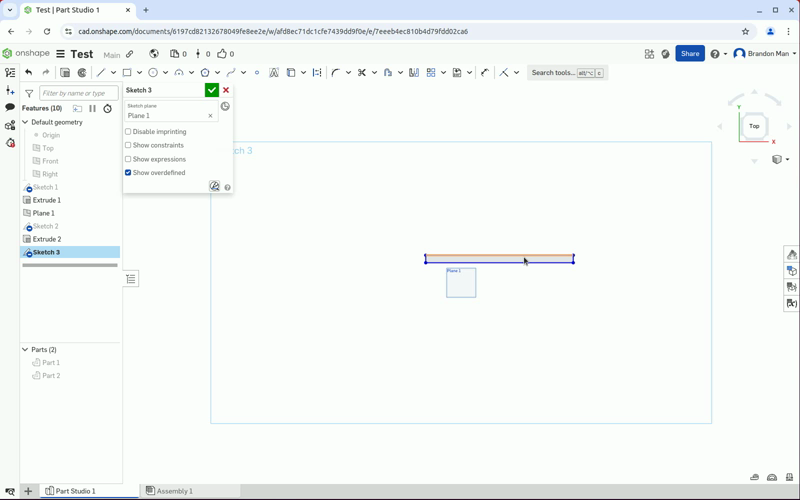
scroll(6)
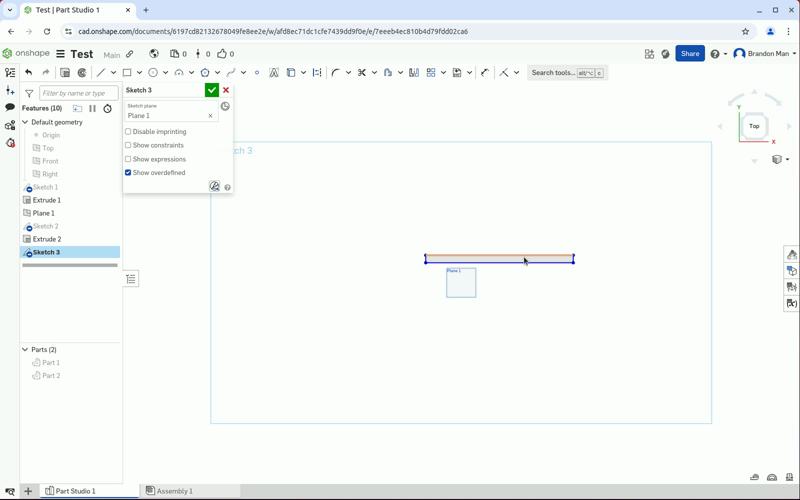
scroll(6)
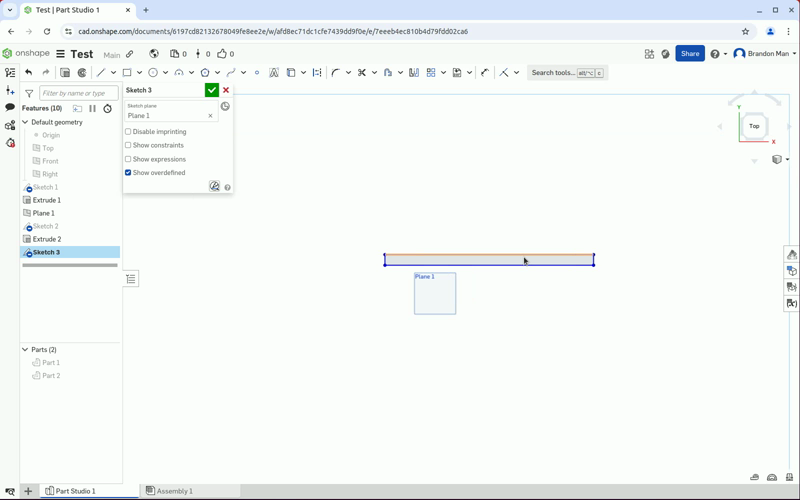
scroll(6)
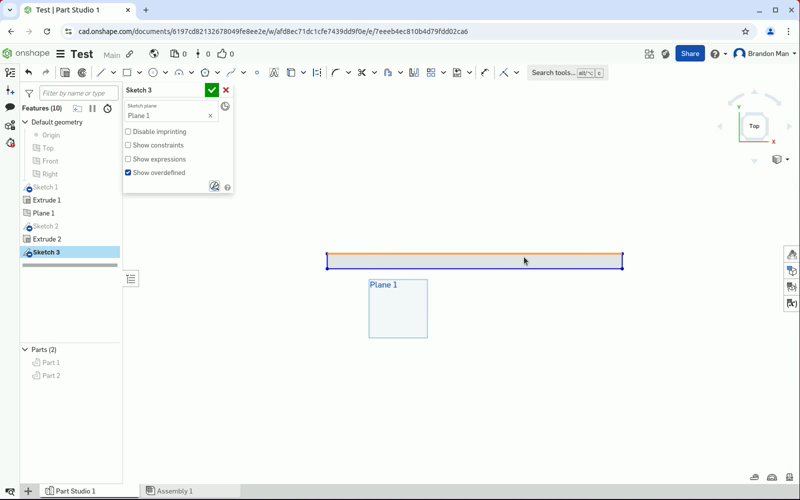
scroll(6)
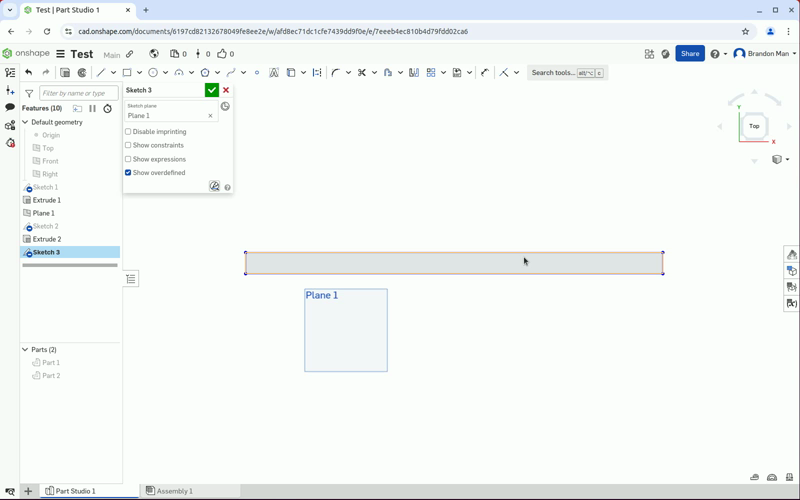
scroll(6)
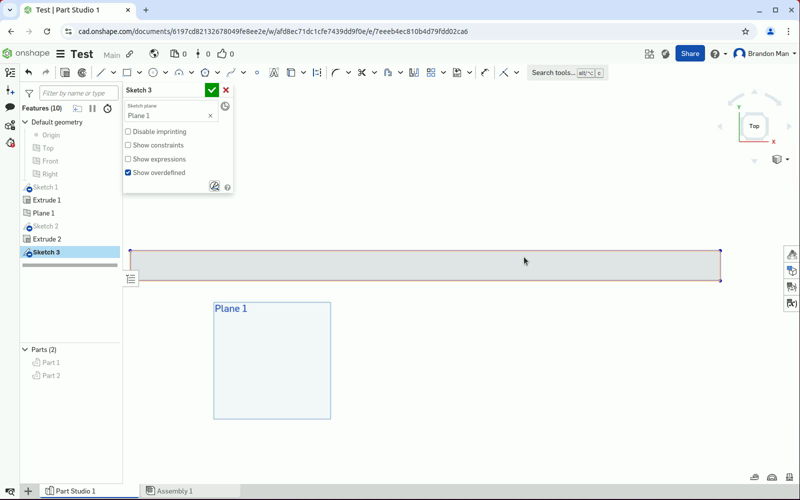
scroll(6)
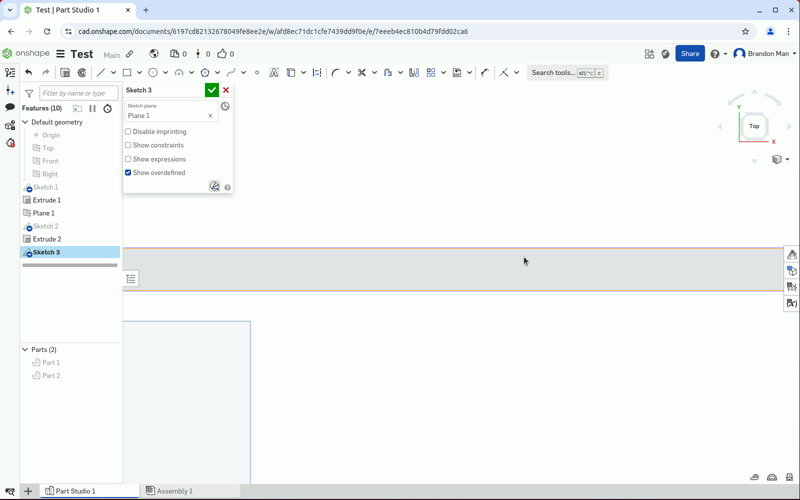
scroll(6)
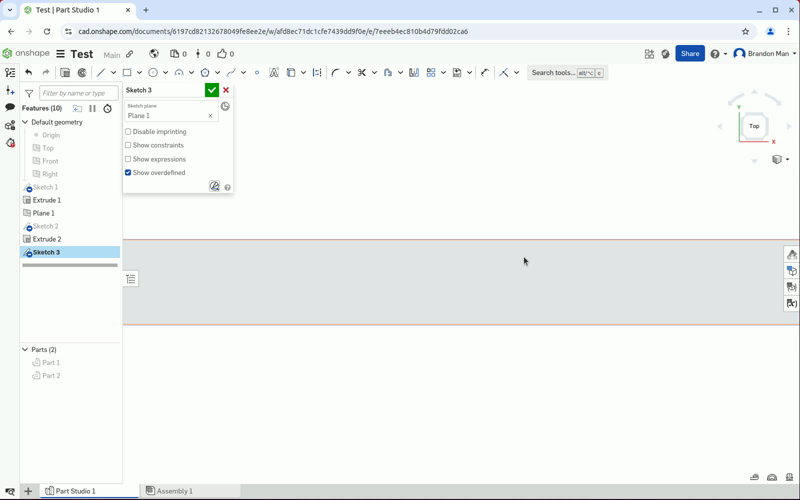
click(524, 256)
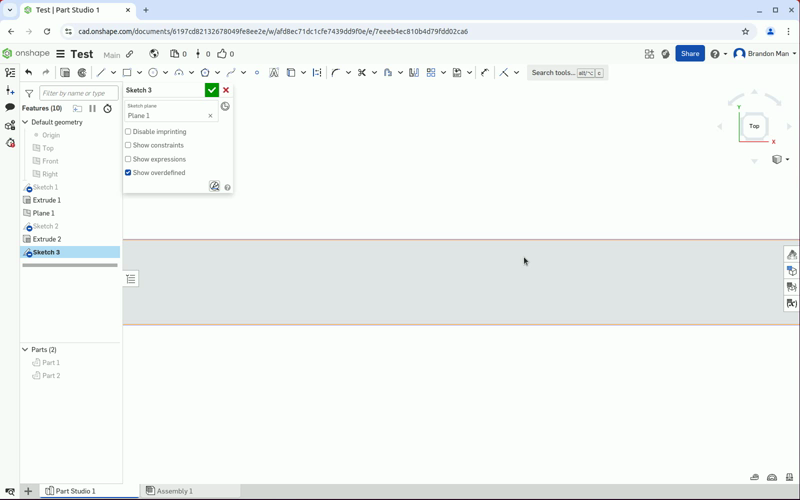
scroll(-6)
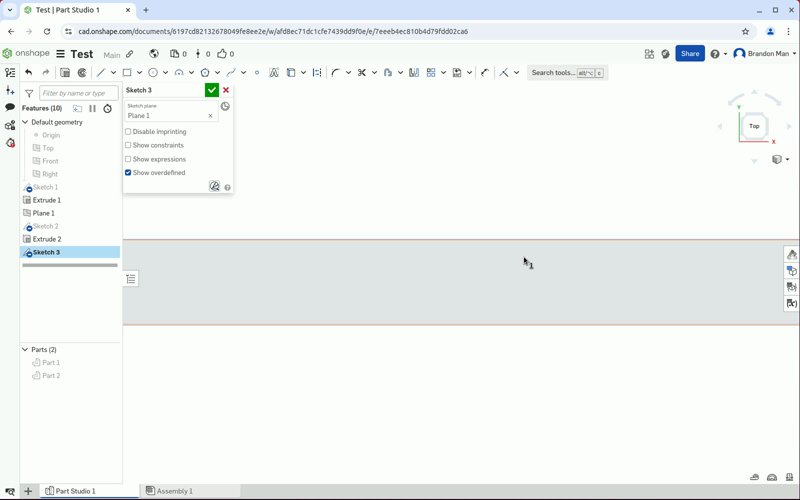
scroll(-6)
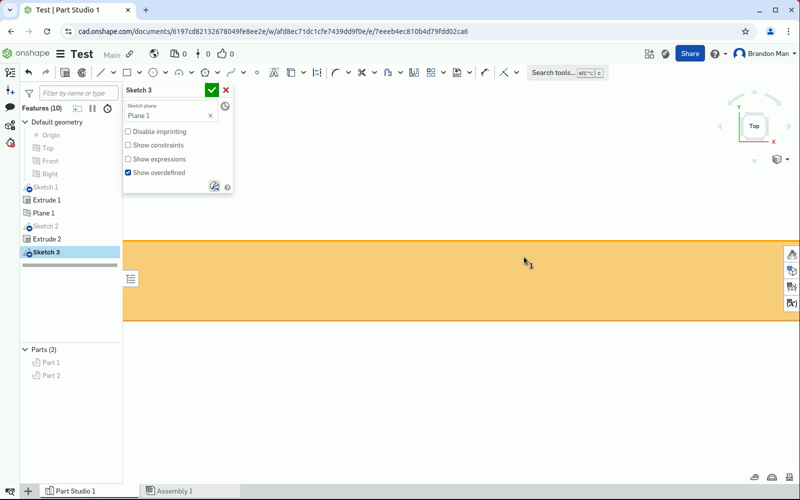
scroll(-6)
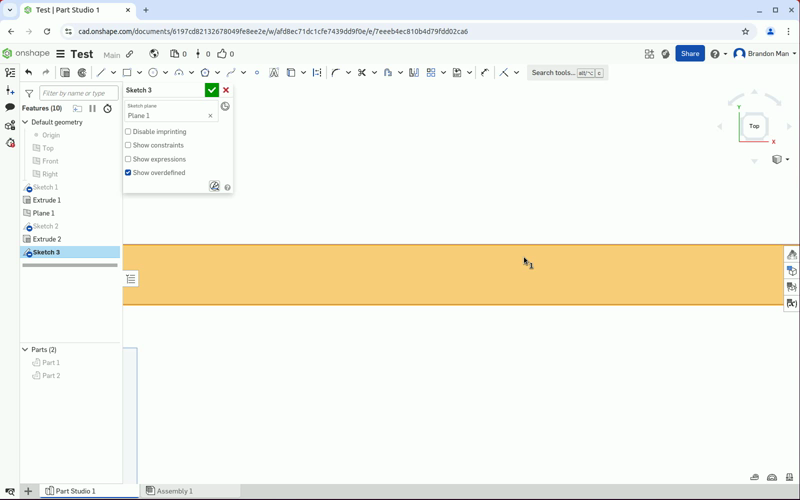
scroll(-6)
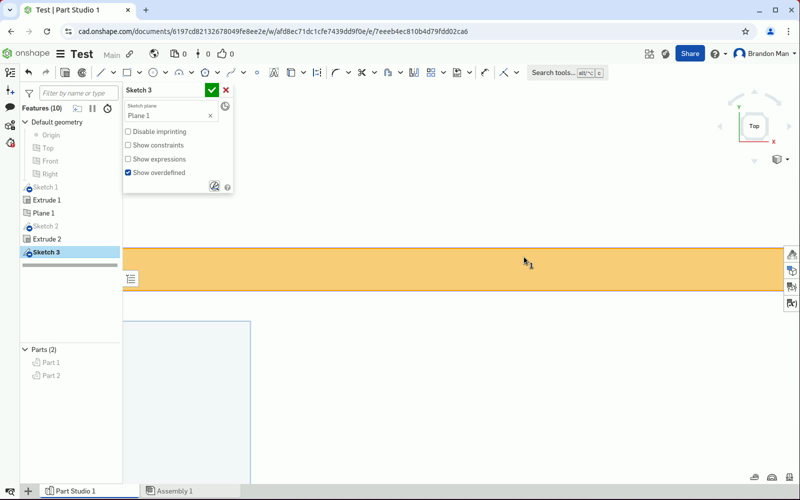
scroll(-6)
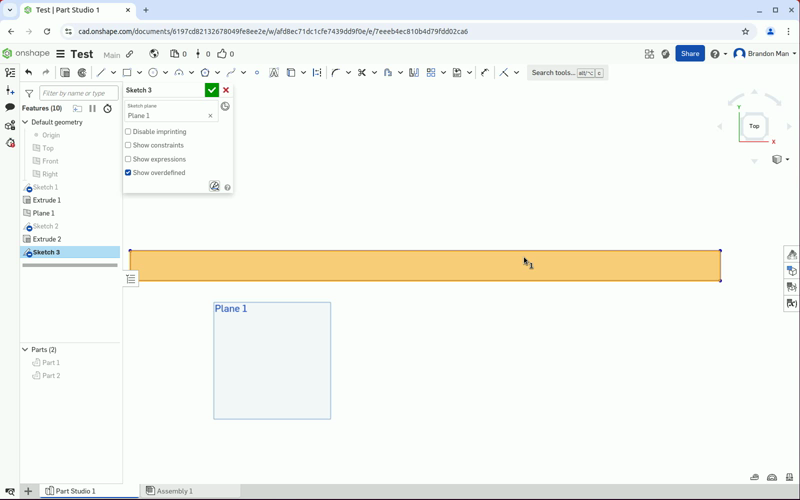
scroll(-6)
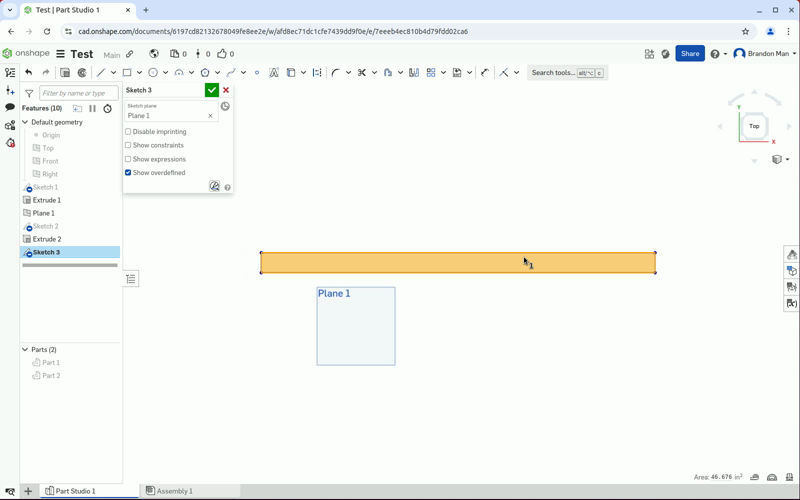
scroll(-6)
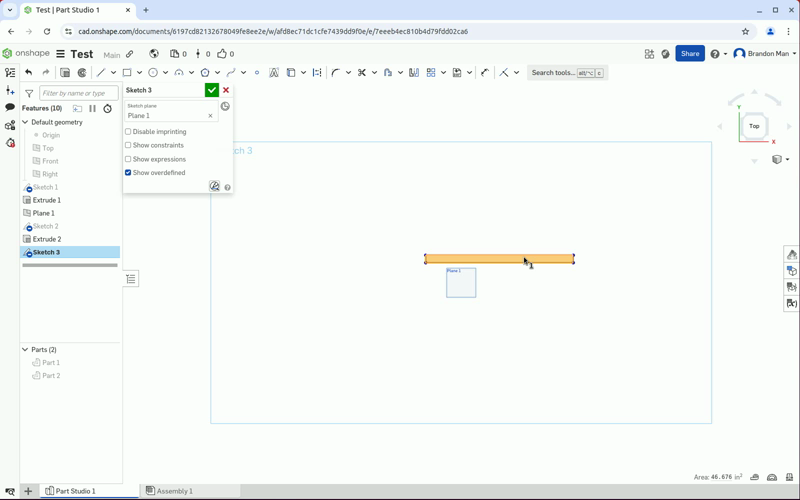
mouse_move(73, 352)
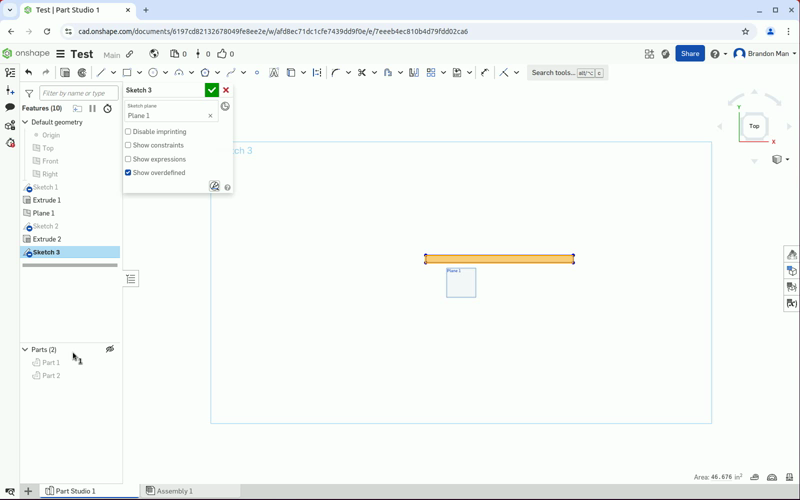
key(shift+y)
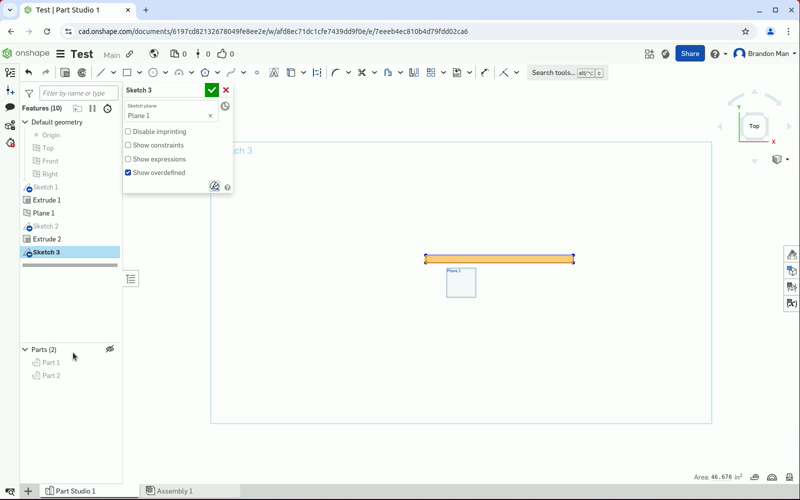
key(shift+e)
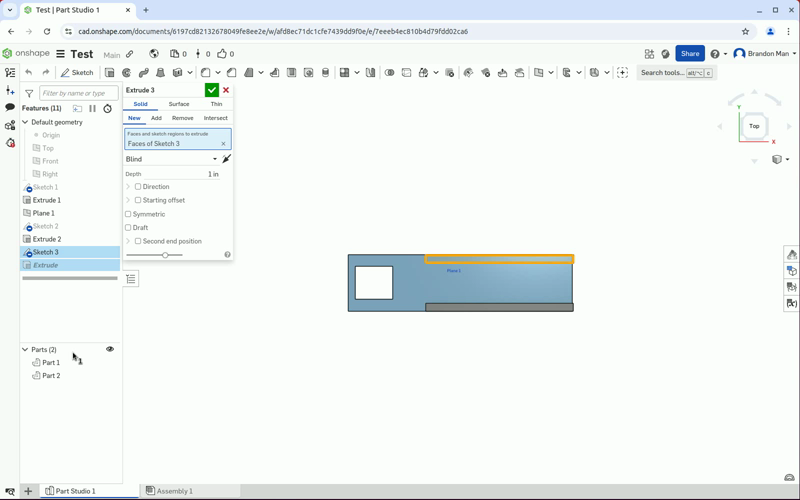
mouse_move(143, 106)
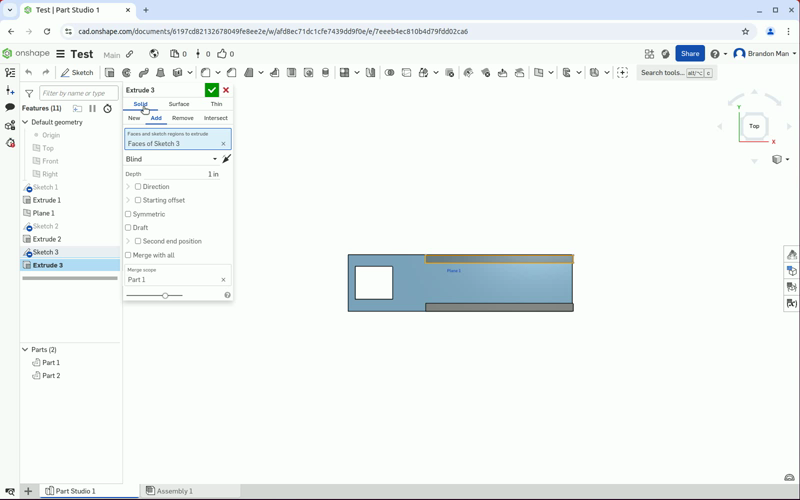
click(143, 106)
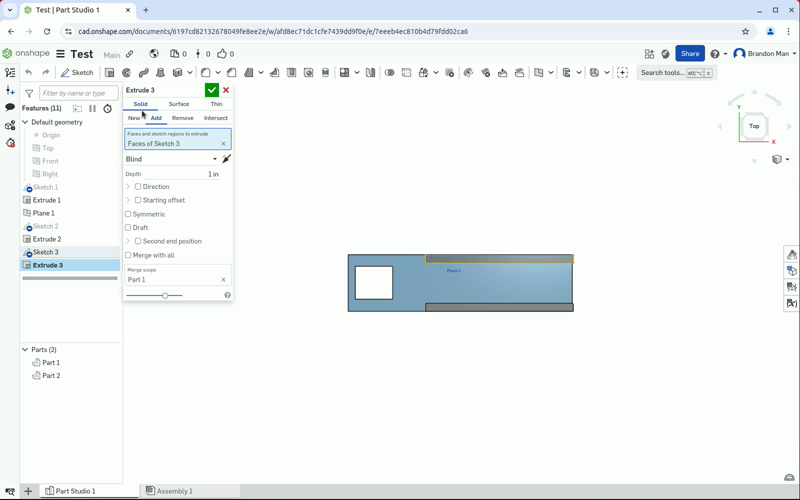
mouse_move(137, 120)
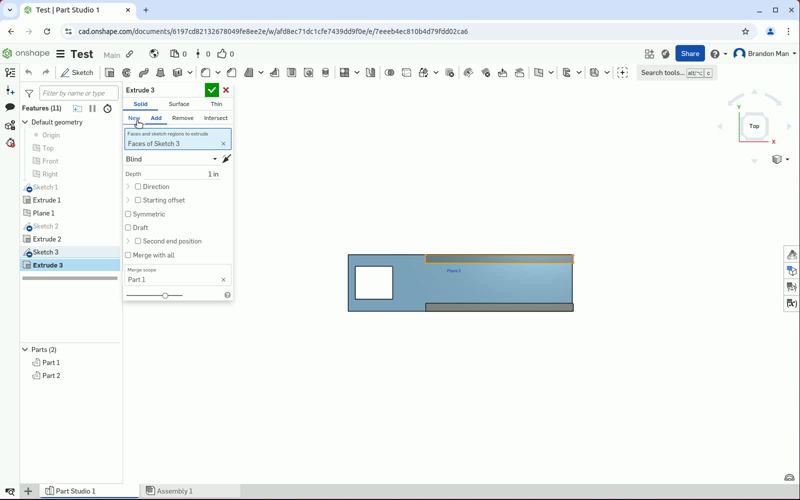
click(137, 120)
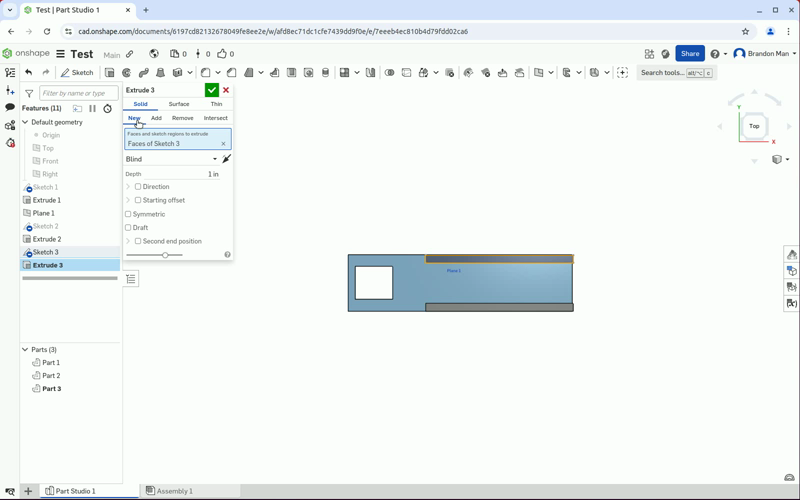
key(tab, 4)
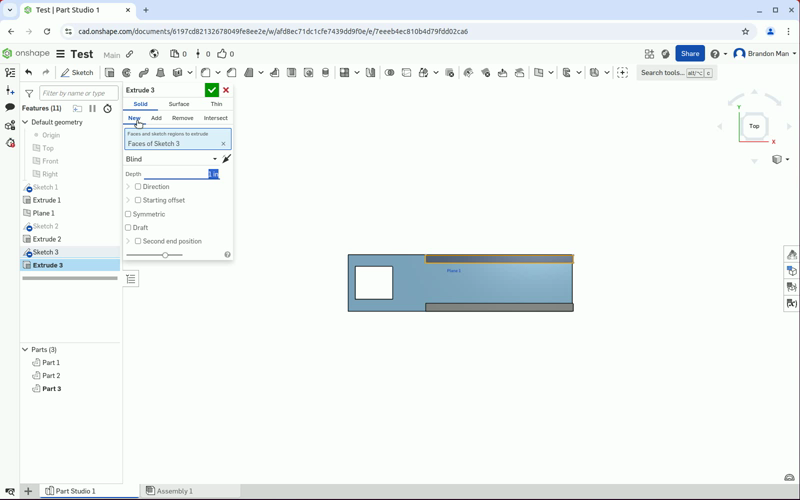
text(5.055)
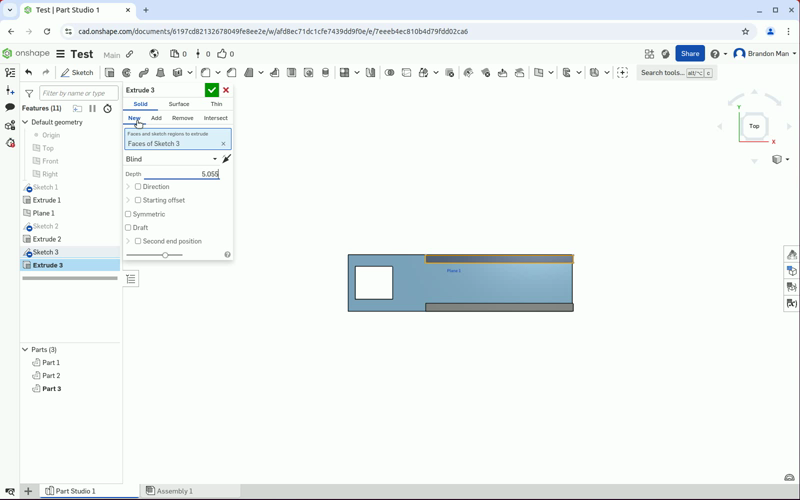
key(enter)
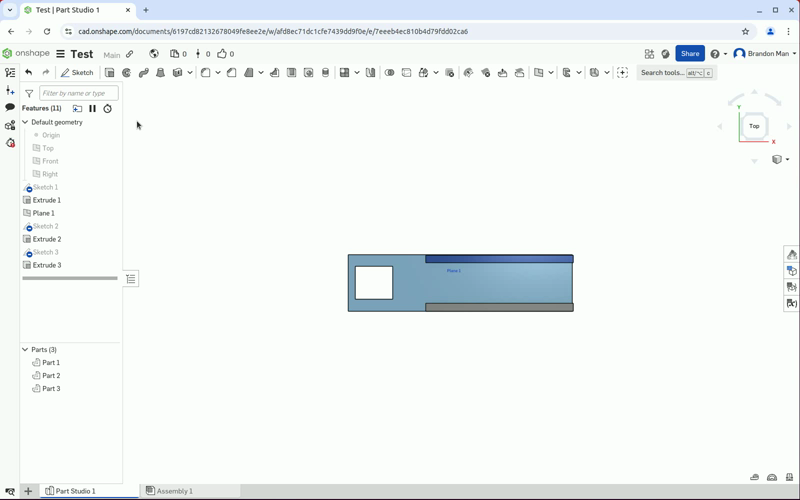
key(shift+h)
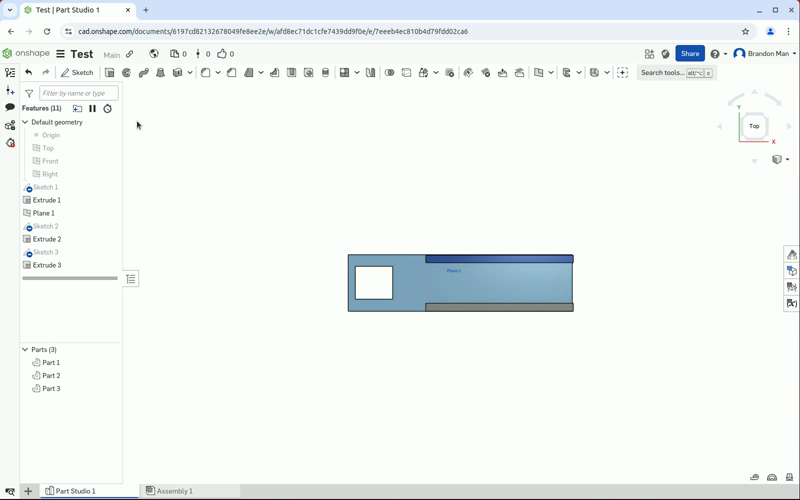
key(shift+h)
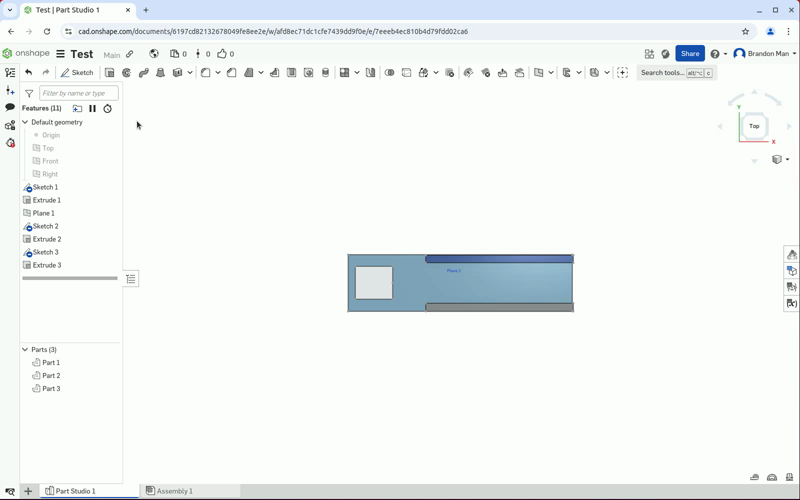
key(shift+7)
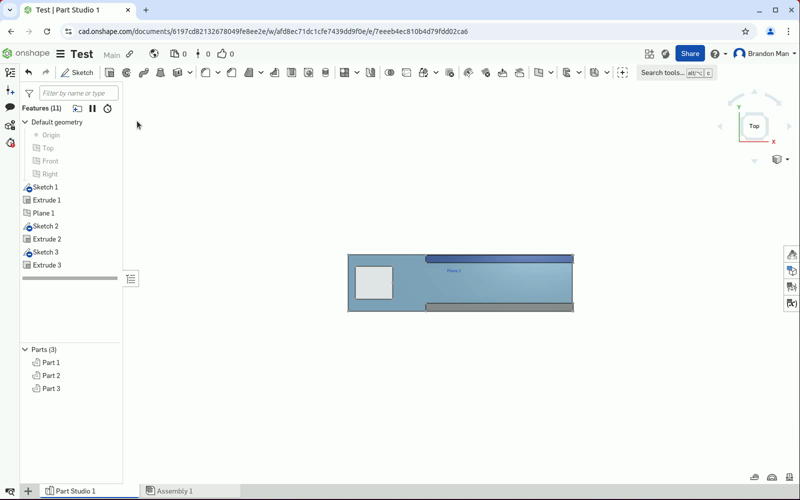
key(up, 3)
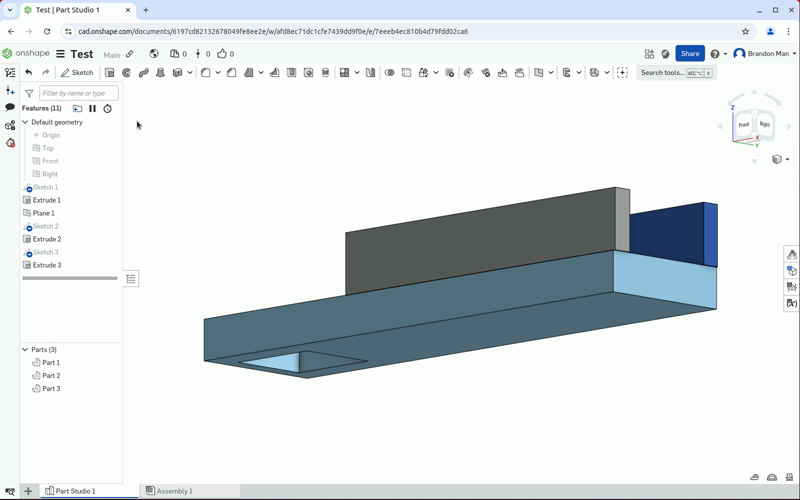
key(left, 3)
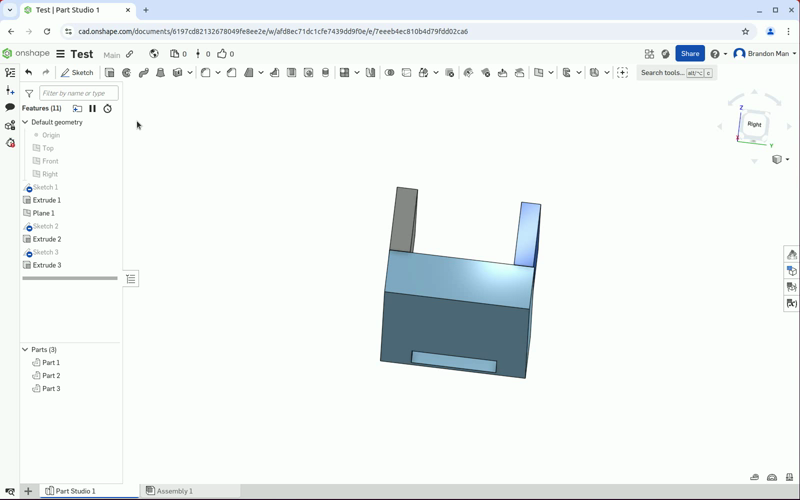
key(right, 3)
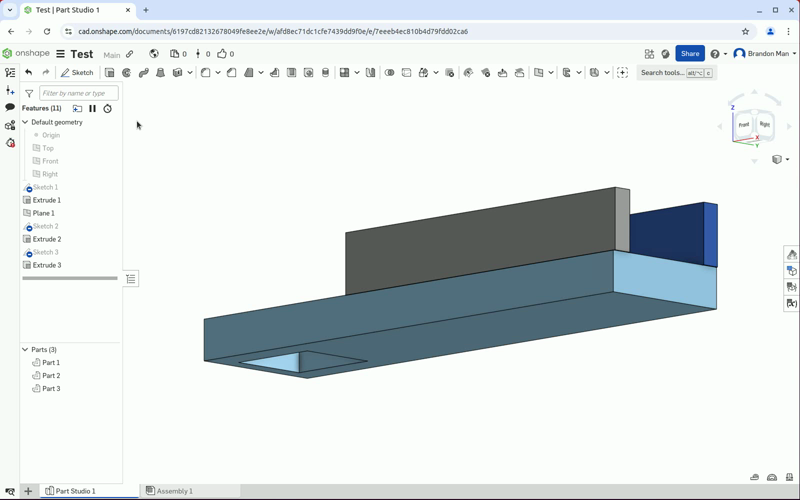
key(down, 3)
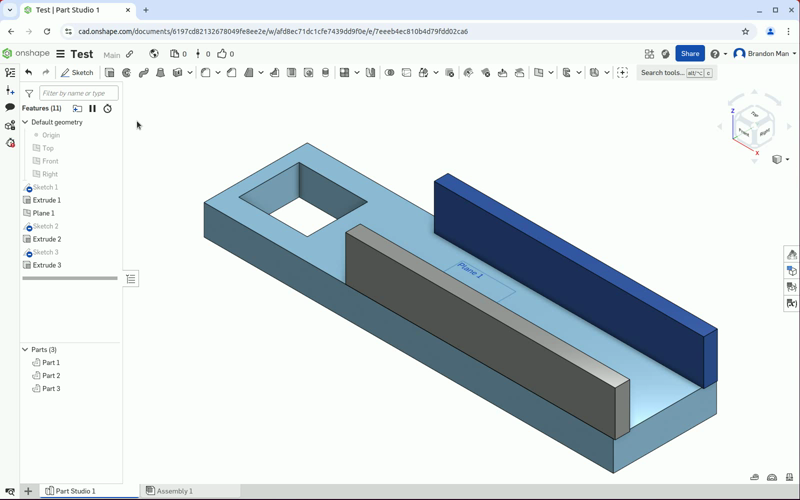
mouse_move(73, 189)
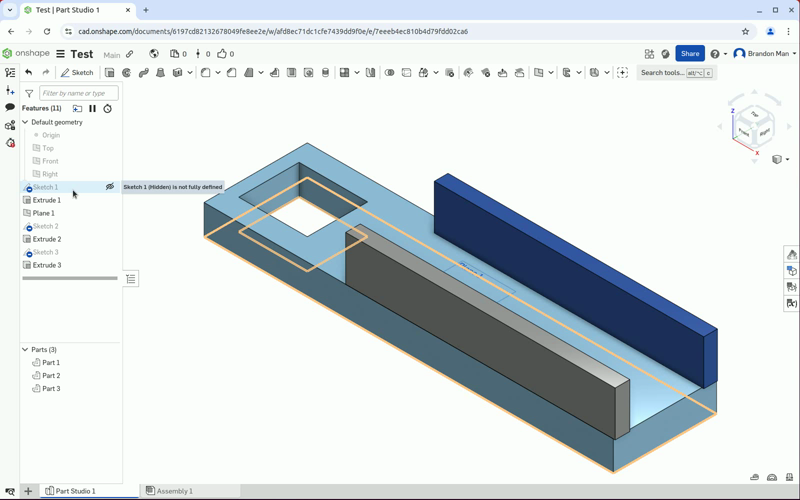
click(73, 189)